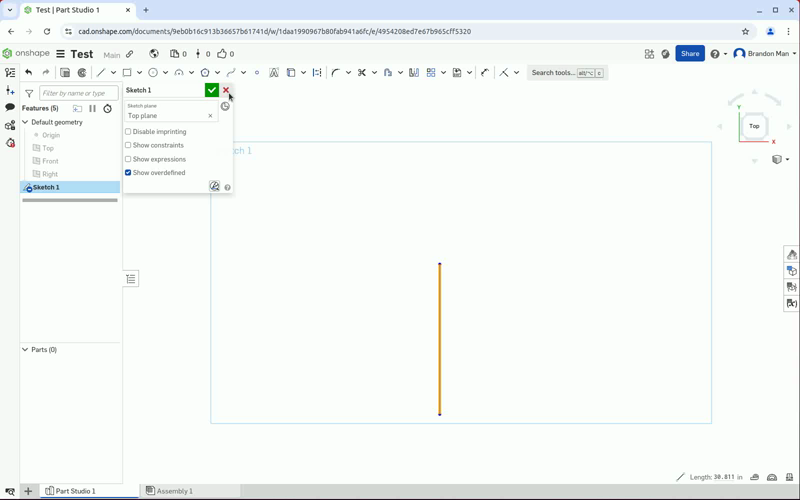
key(shift+h)
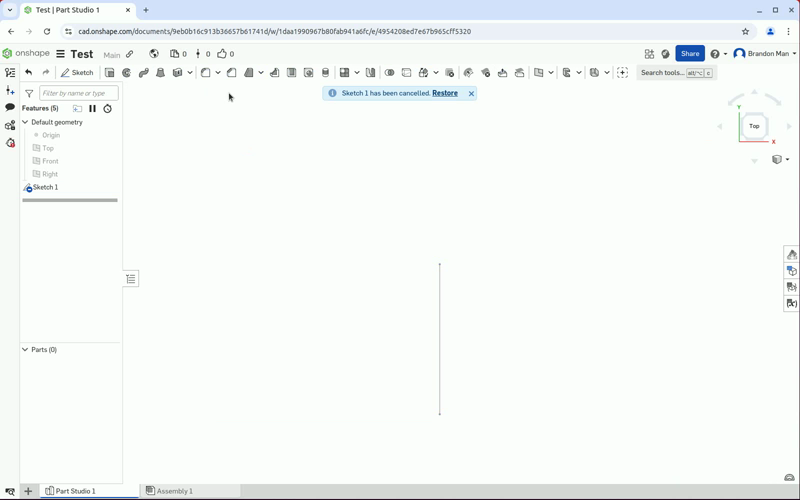
key(shift+s)
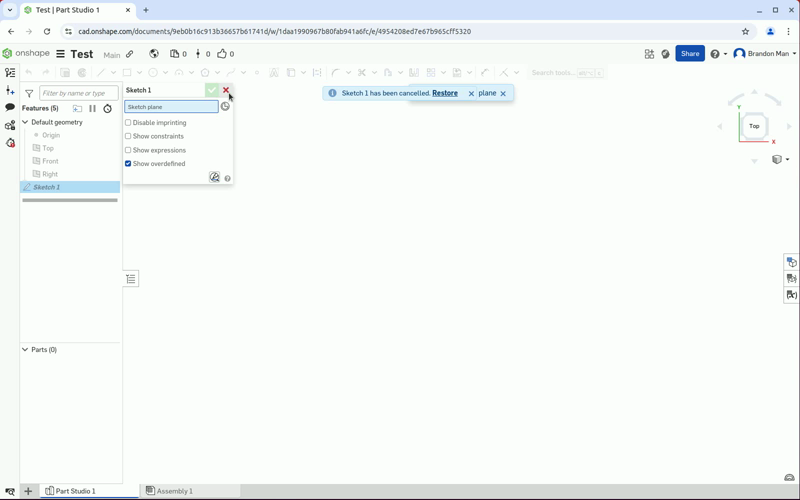
mouse_move(73, 150)
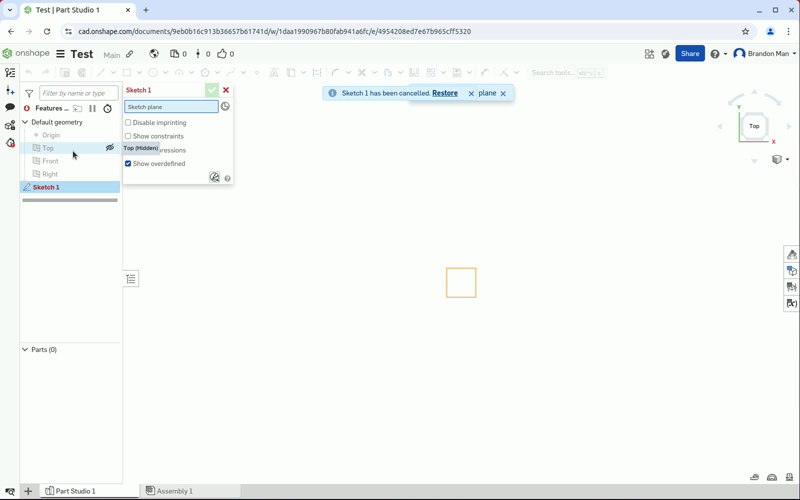
click(73, 150)
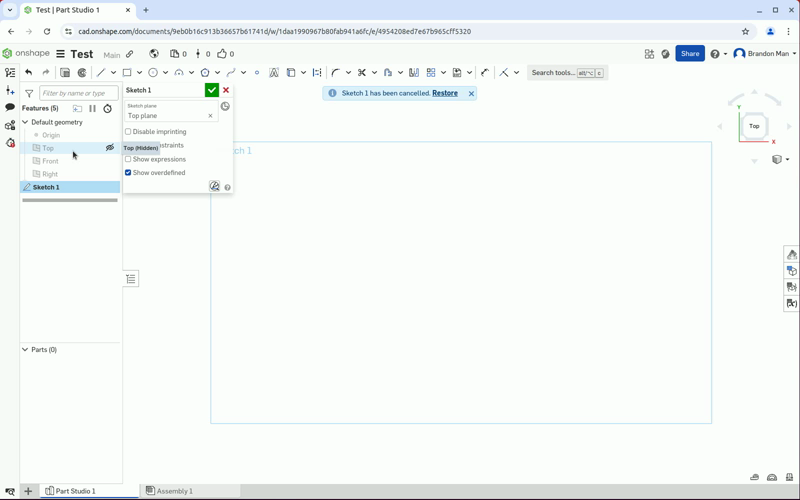
mouse_move(73, 352)
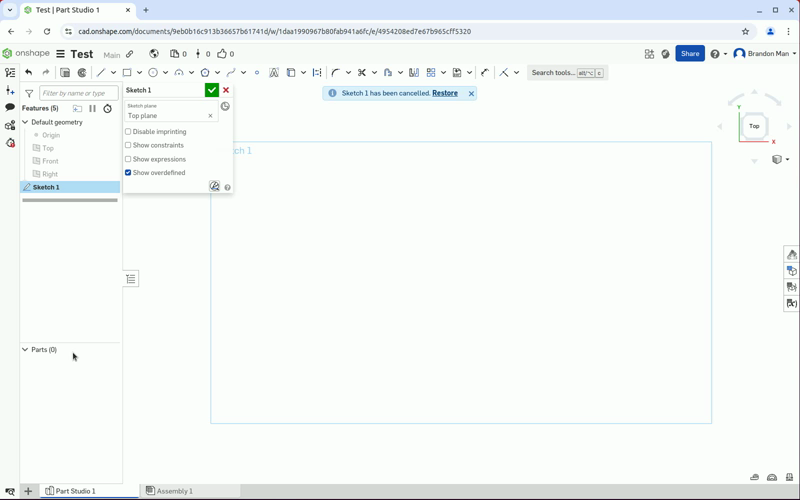
key(y)
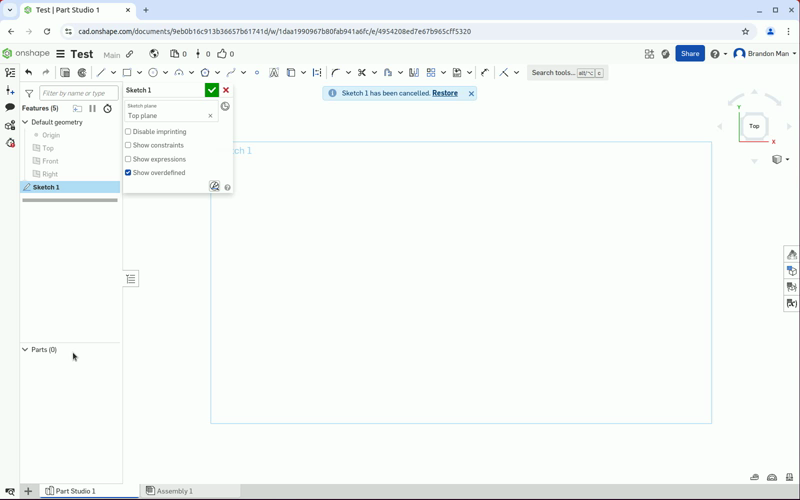
key(l)
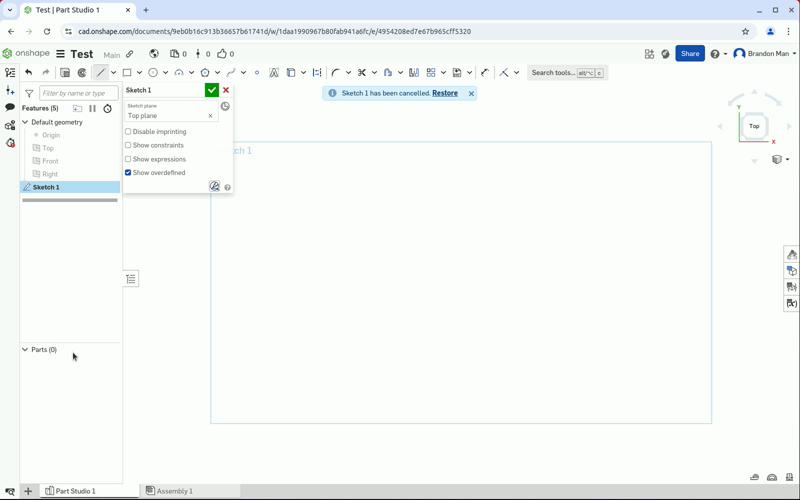
key_down(shift)
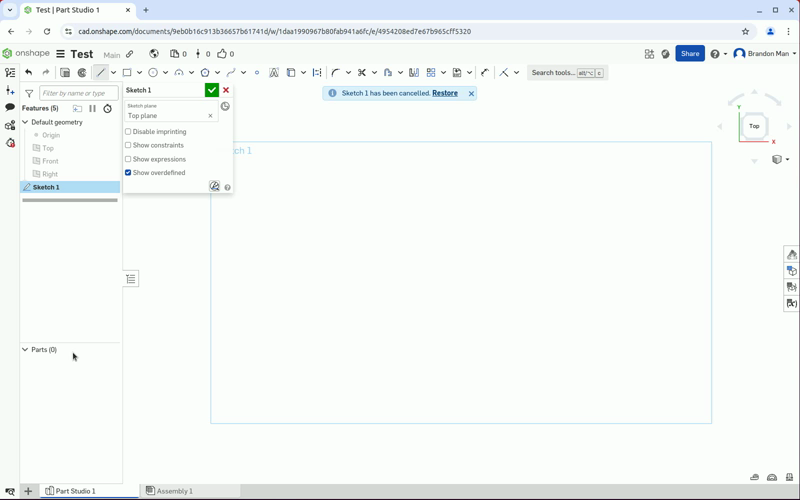
mouse_move(437, 237)
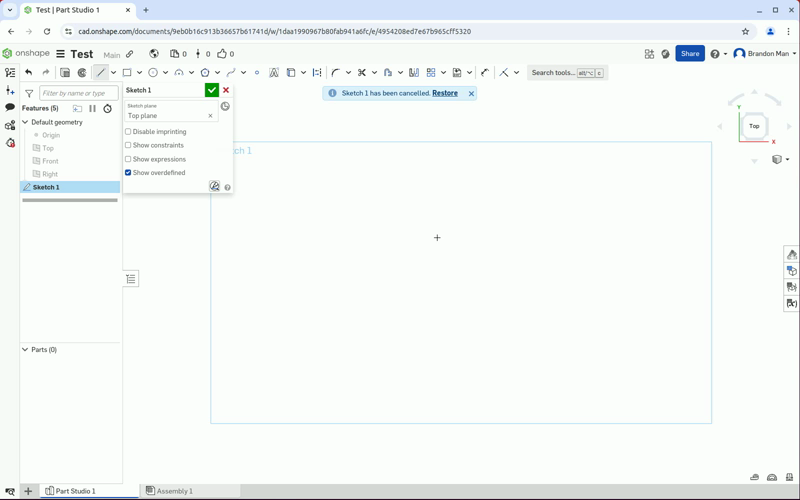
click(437, 237)
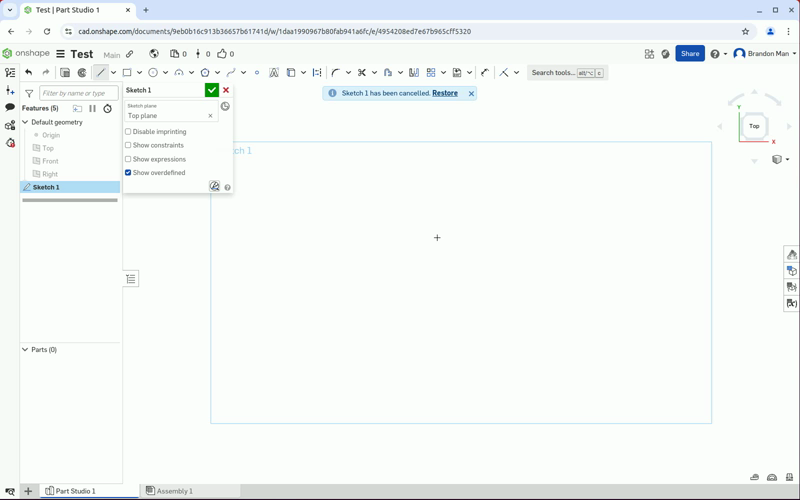
key_up(shift)
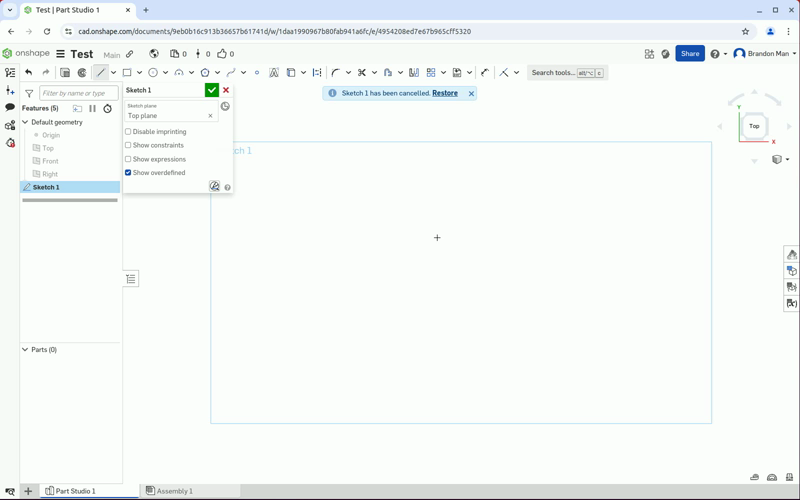
key_down(shift)
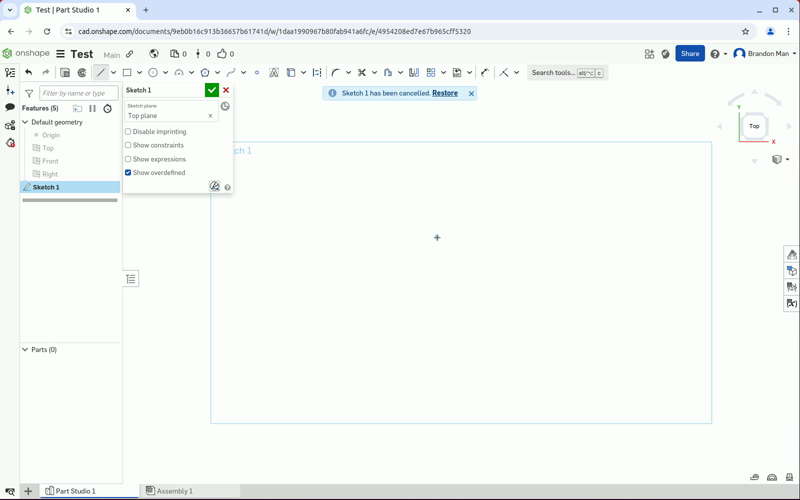
mouse_move(467, 237)
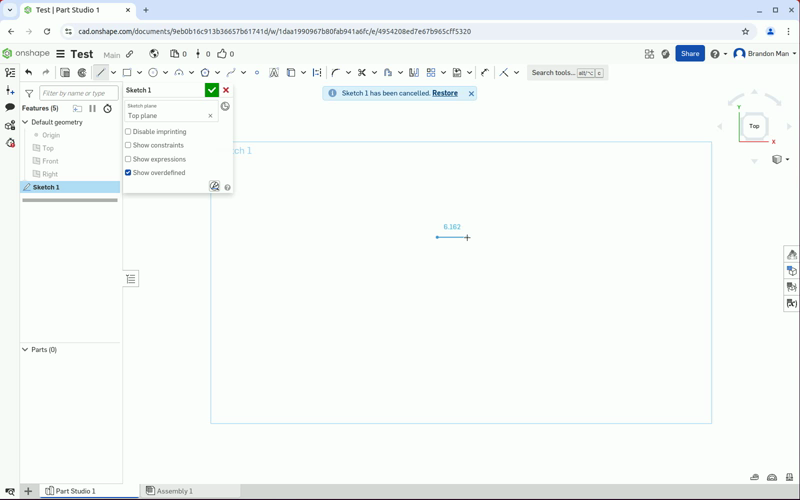
mouse_move(447, 256)
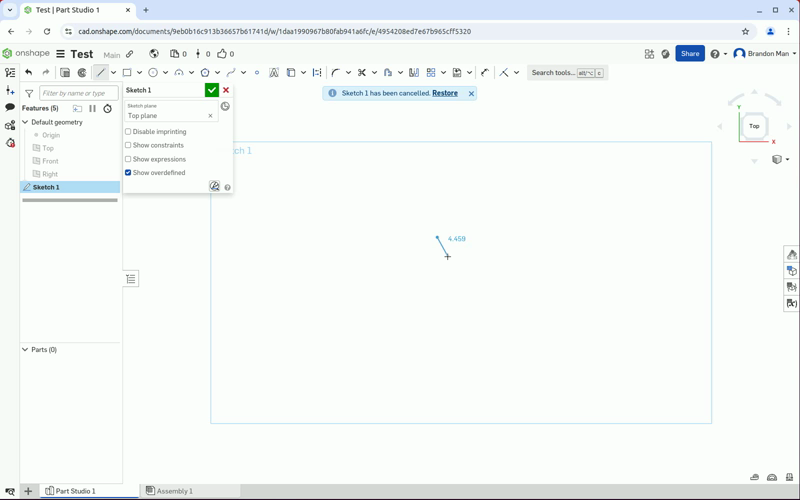
click(447, 256)
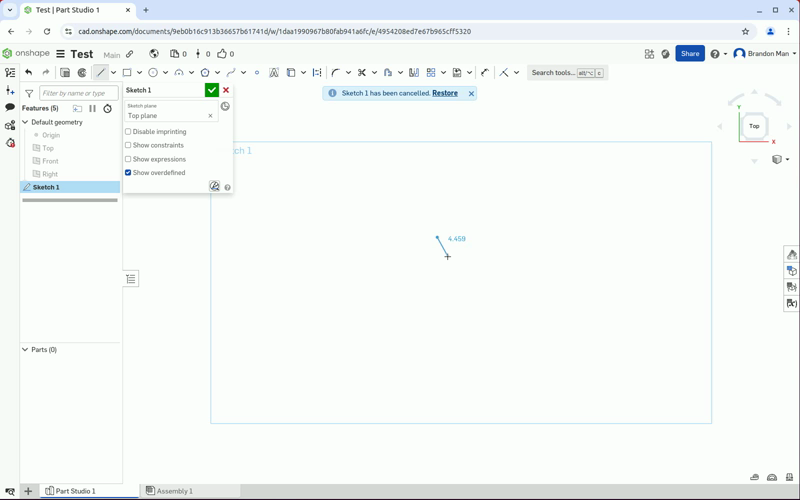
key_up(shift)
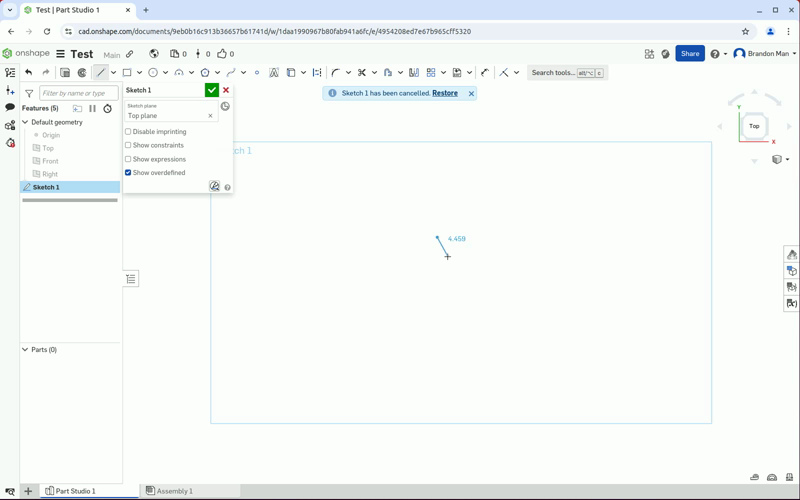
key_down(shift)
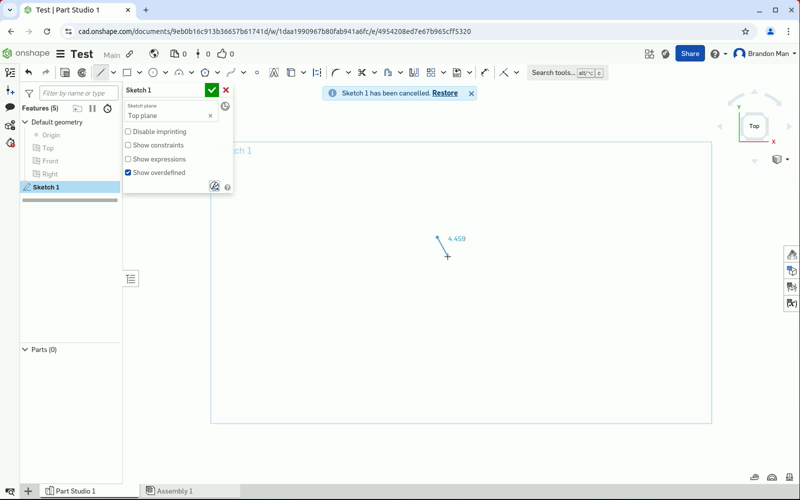
mouse_move(477, 256)
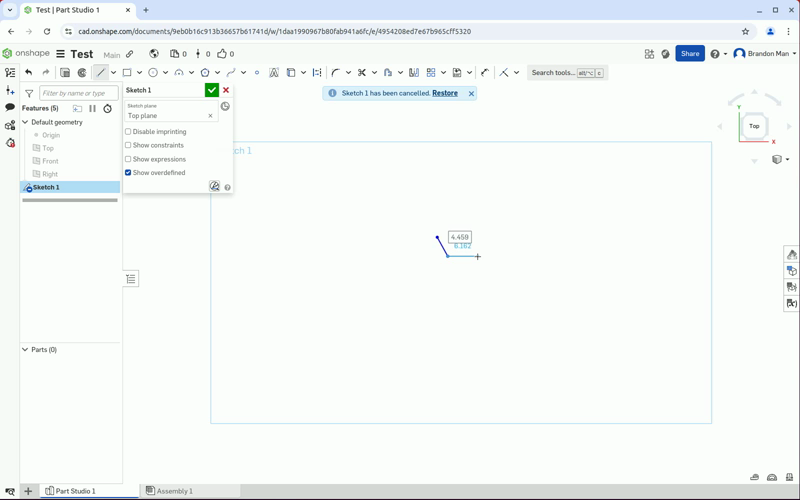
mouse_move(476, 256)
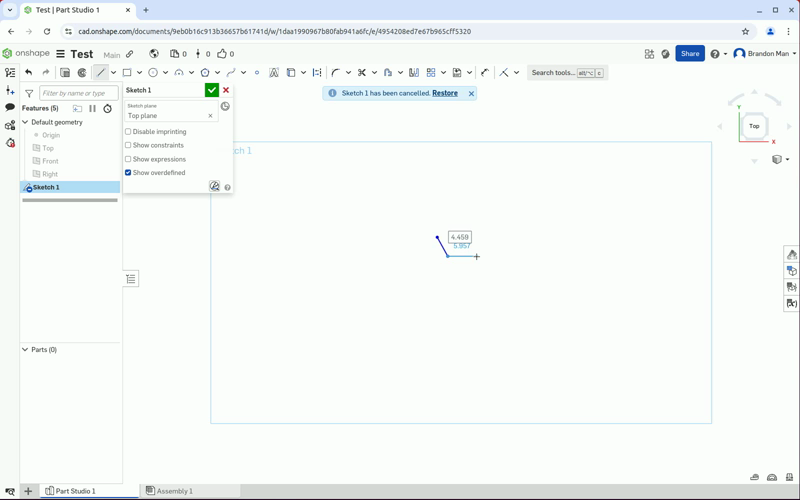
click(476, 256)
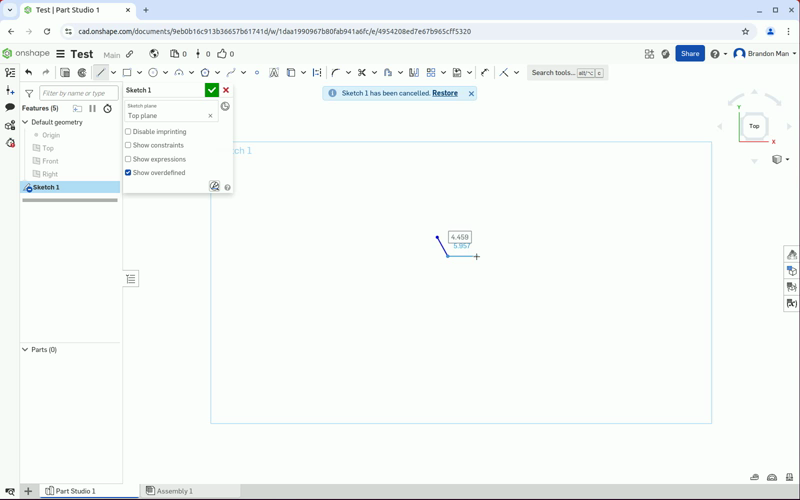
key_up(shift)
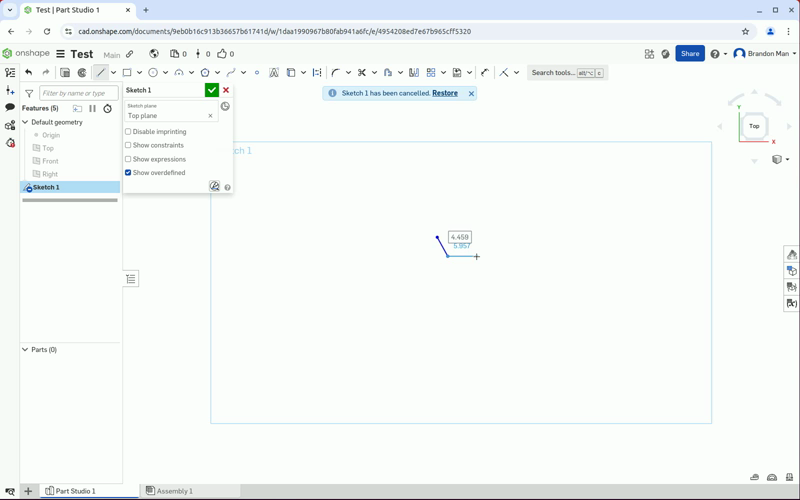
key_down(shift)
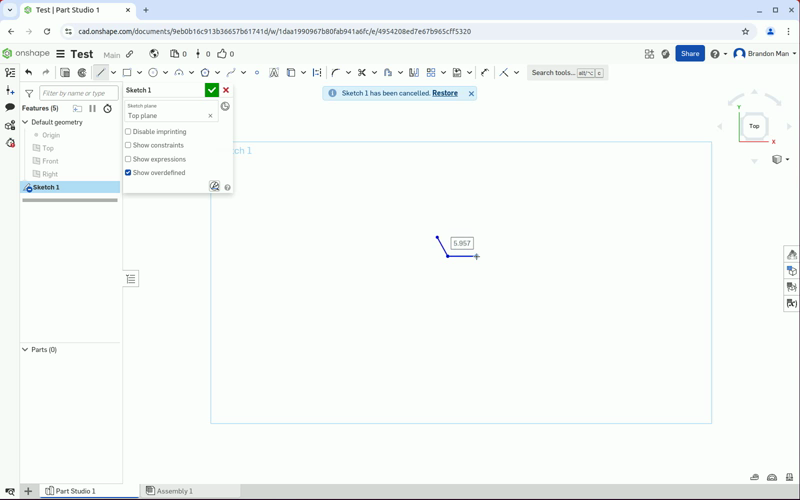
mouse_move(506, 256)
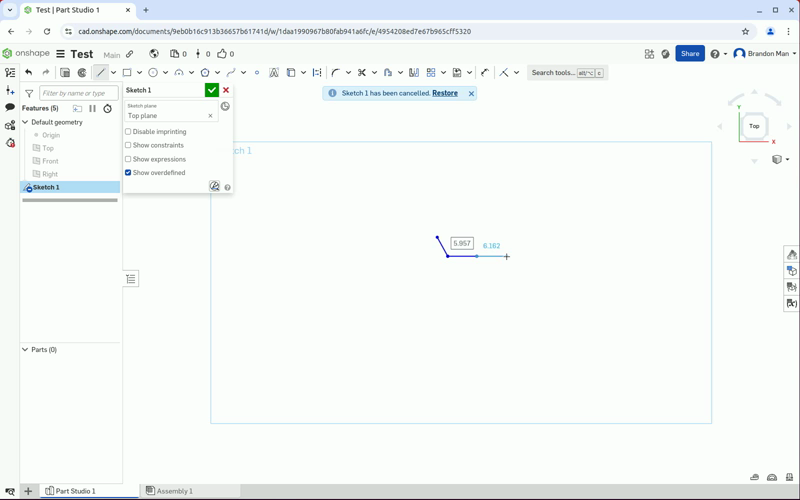
mouse_move(490, 282)
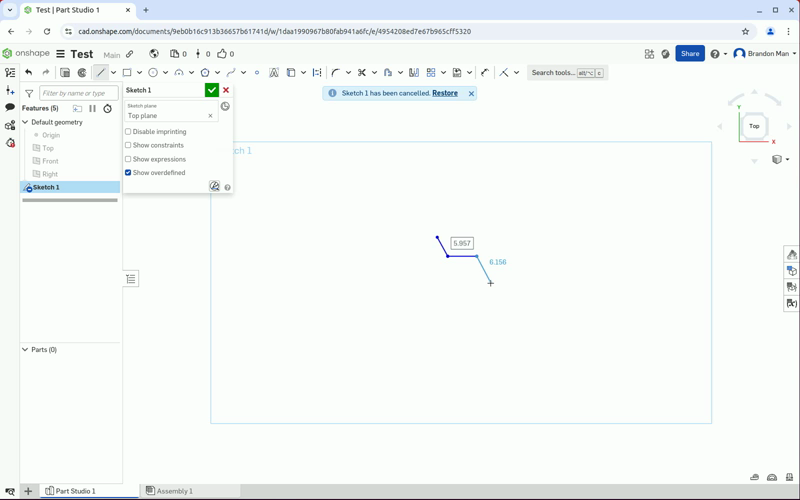
click(490, 282)
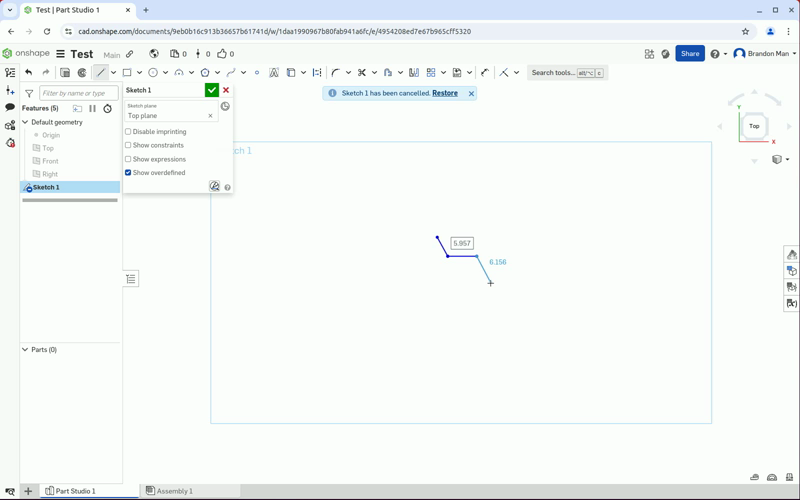
key_up(shift)
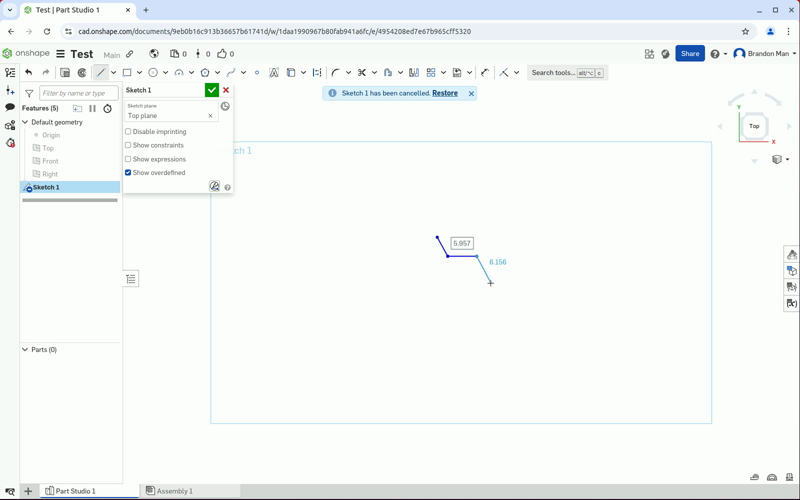
key_down(shift)
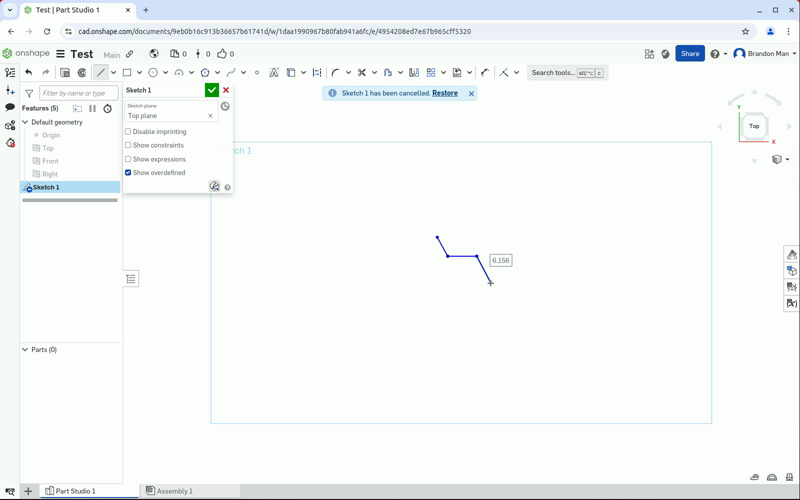
mouse_move(520, 282)
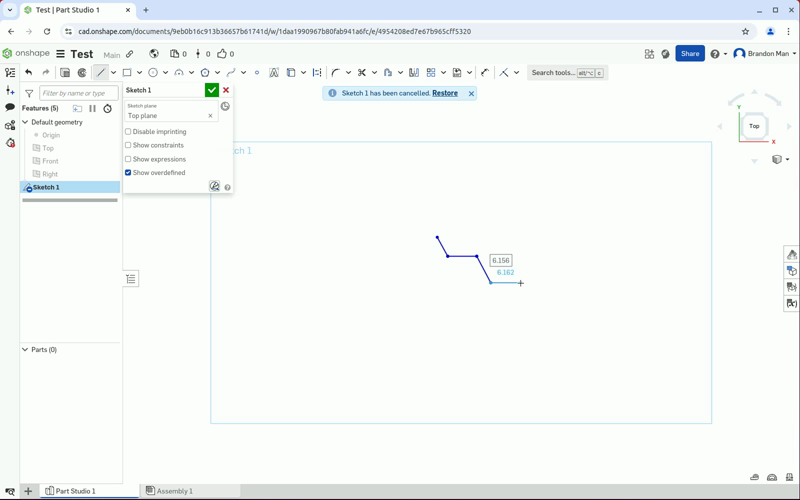
mouse_move(511, 282)
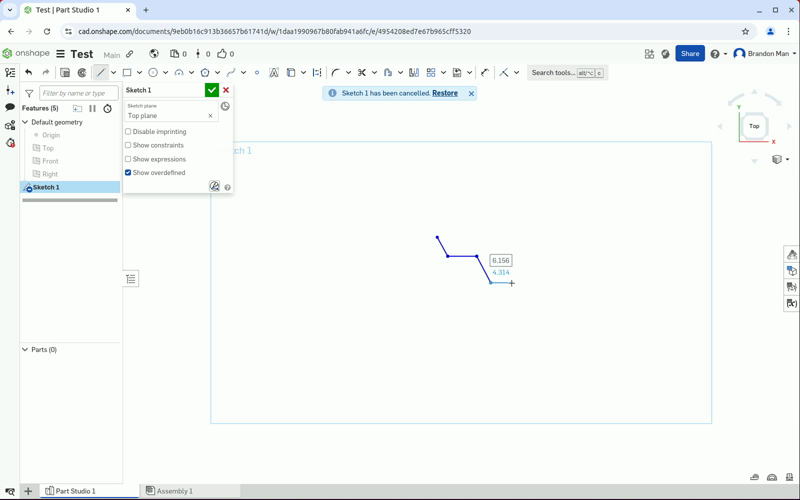
click(511, 282)
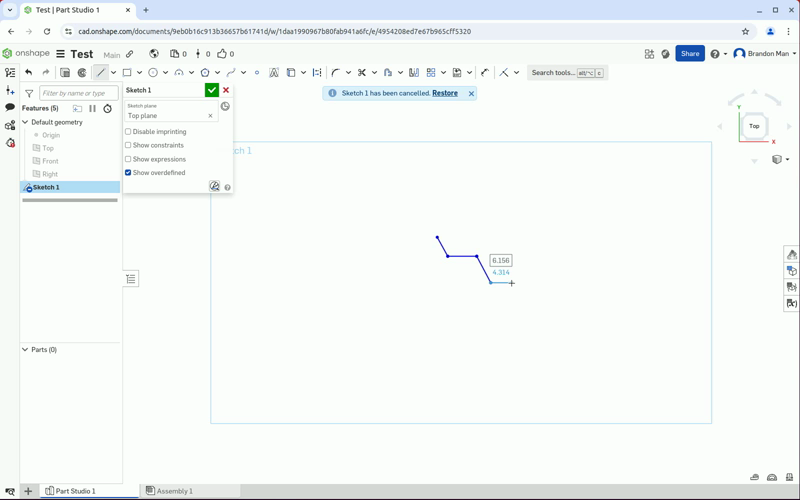
key_up(shift)
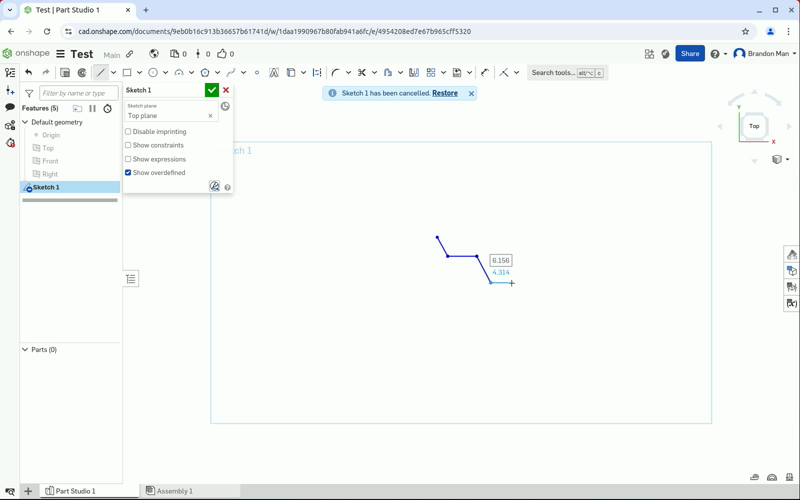
key_down(shift)
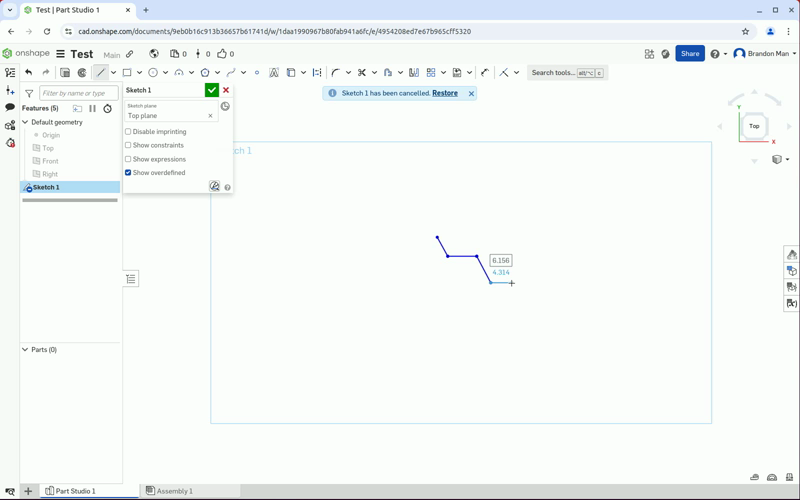
mouse_move(541, 282)
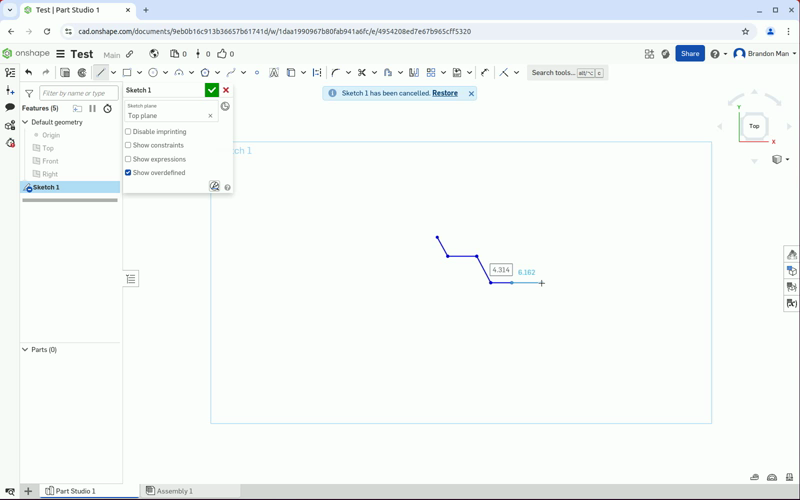
mouse_move(538, 236)
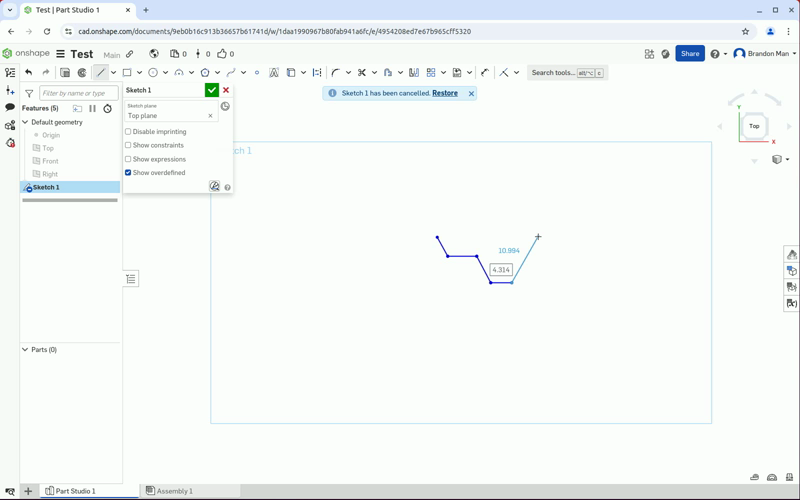
click(538, 236)
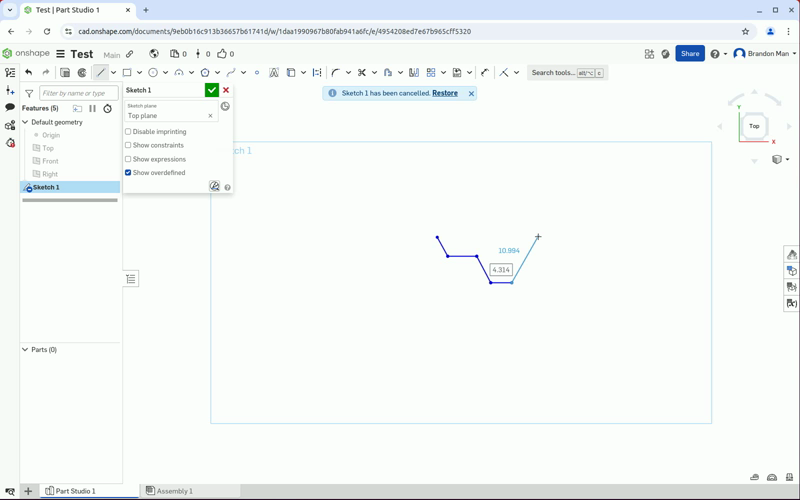
key_up(shift)
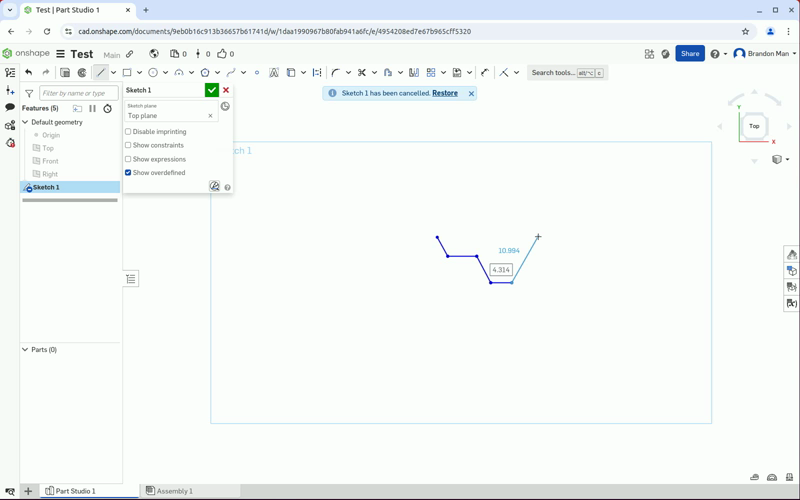
key_down(shift)
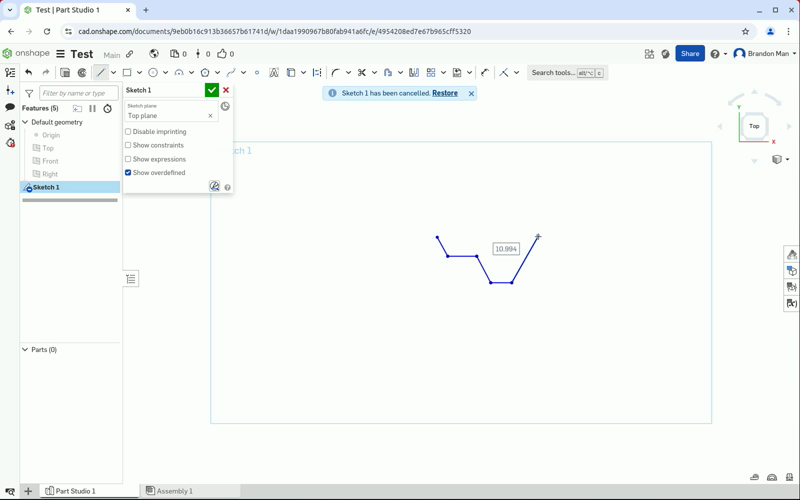
mouse_move(568, 236)
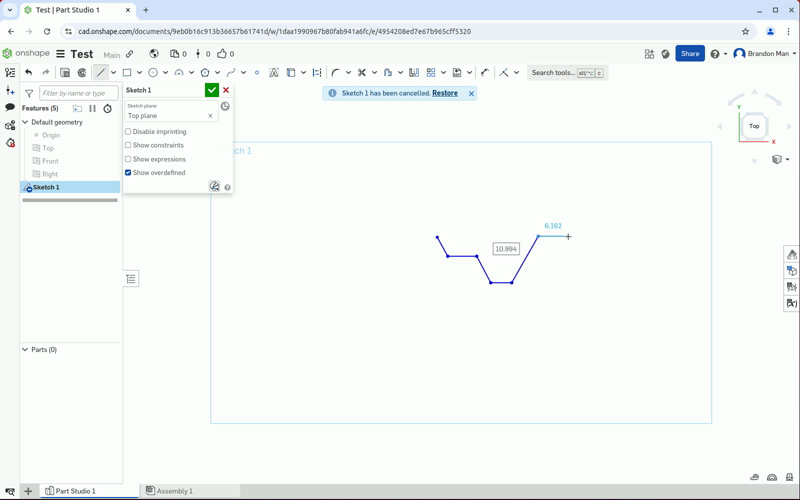
mouse_move(511, 192)
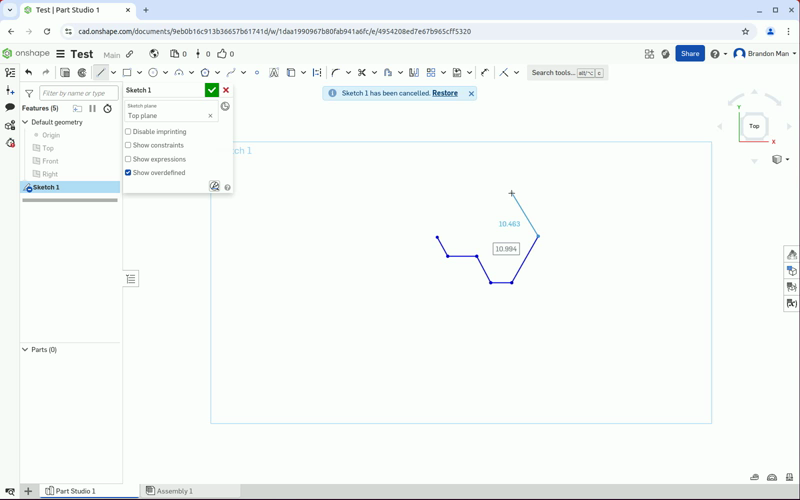
click(511, 192)
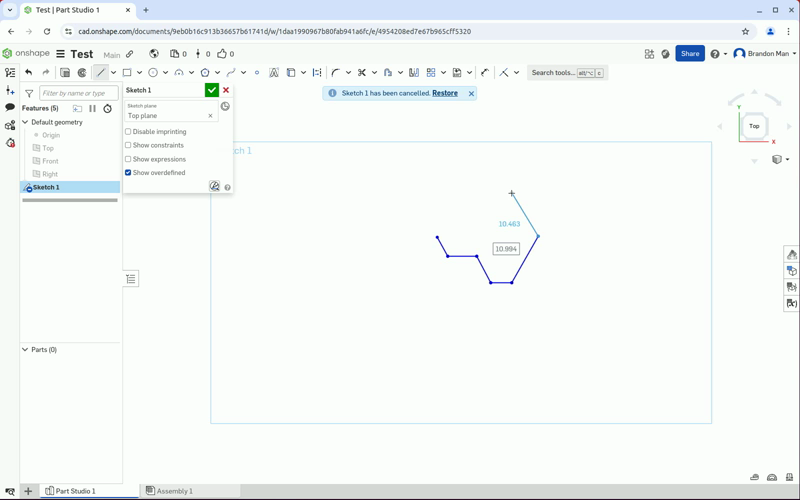
key_up(shift)
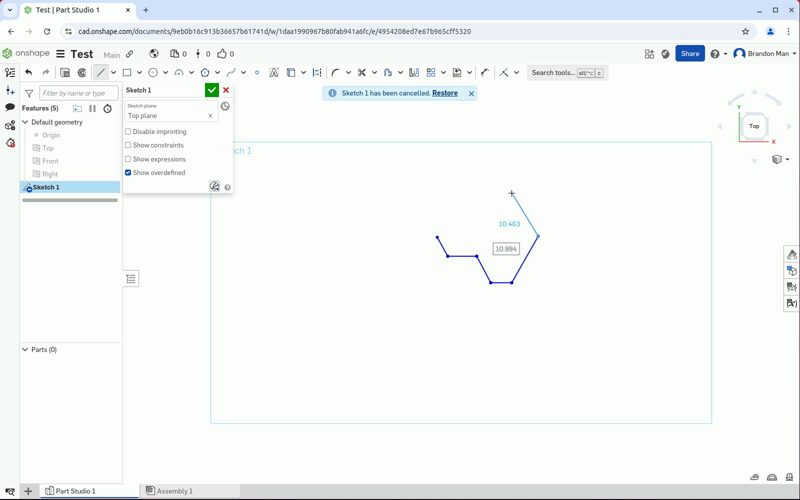
key_down(shift)
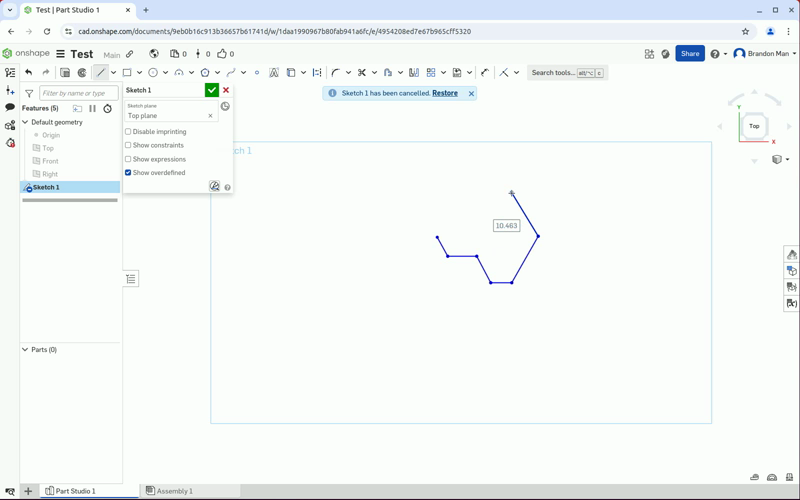
mouse_move(541, 192)
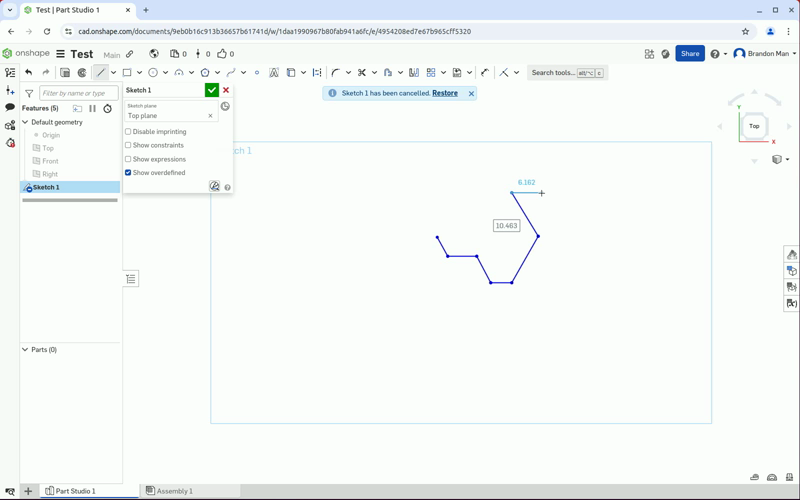
mouse_move(460, 192)
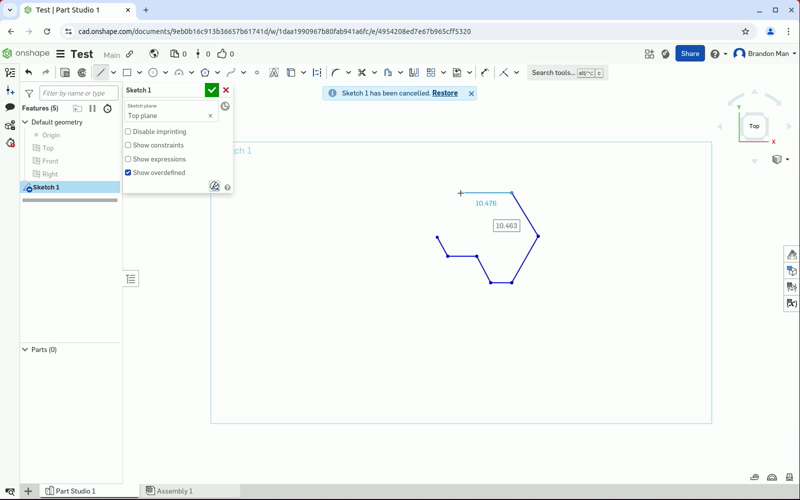
click(460, 192)
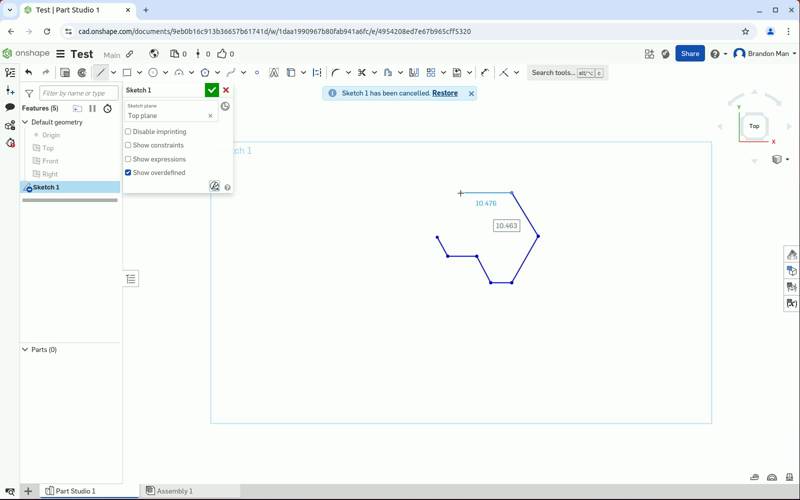
key_up(shift)
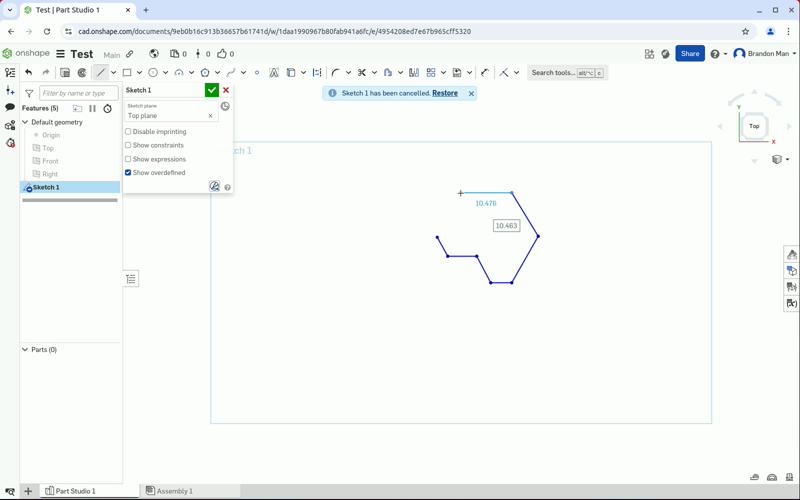
mouse_move(490, 192)
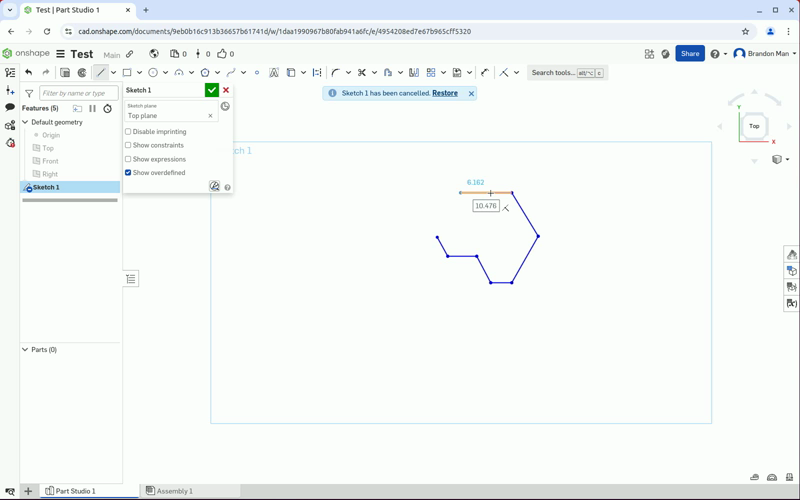
key_down(shift)
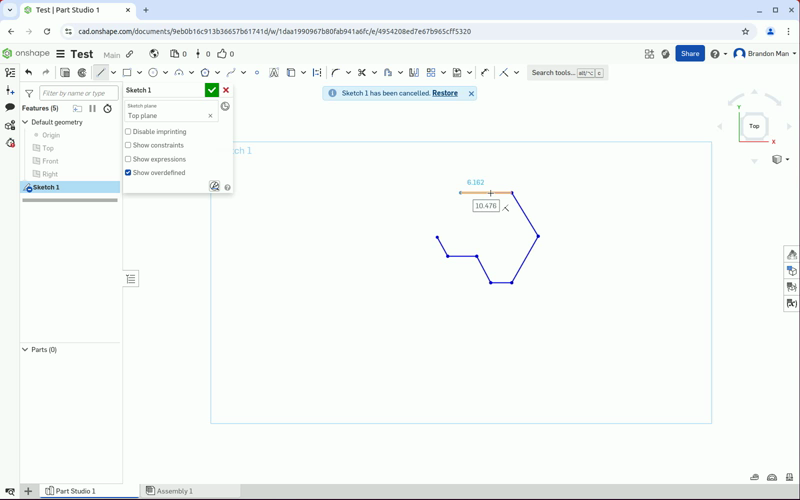
mouse_move(437, 237)
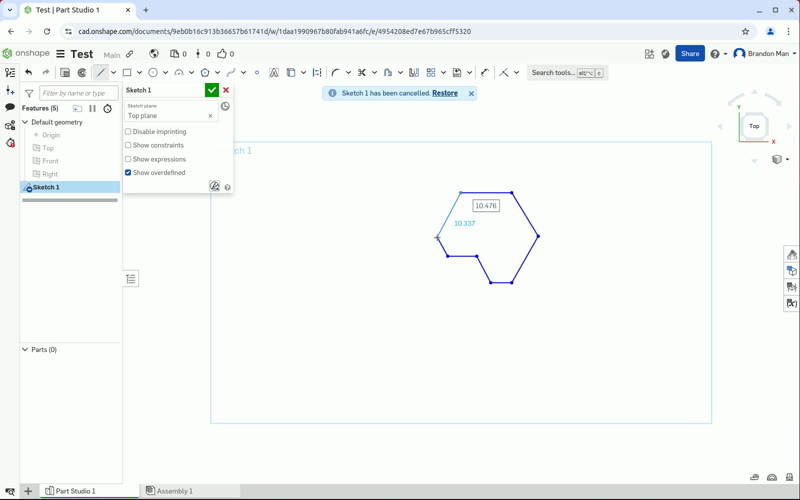
key_up(shift)
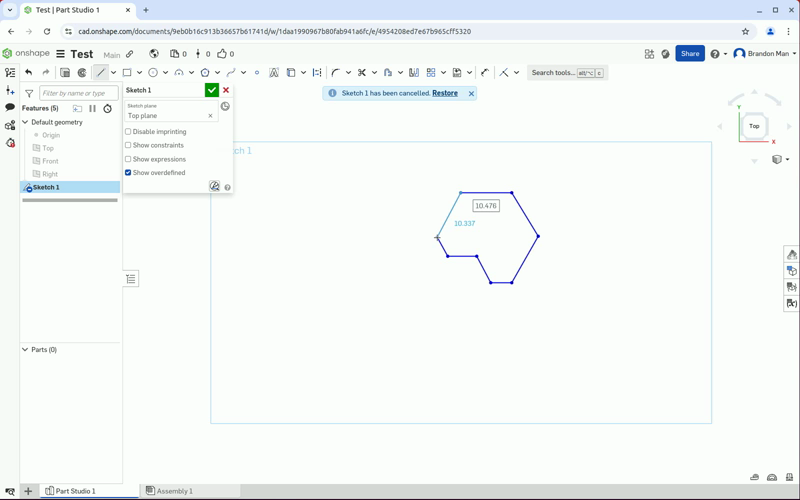
click(437, 237)
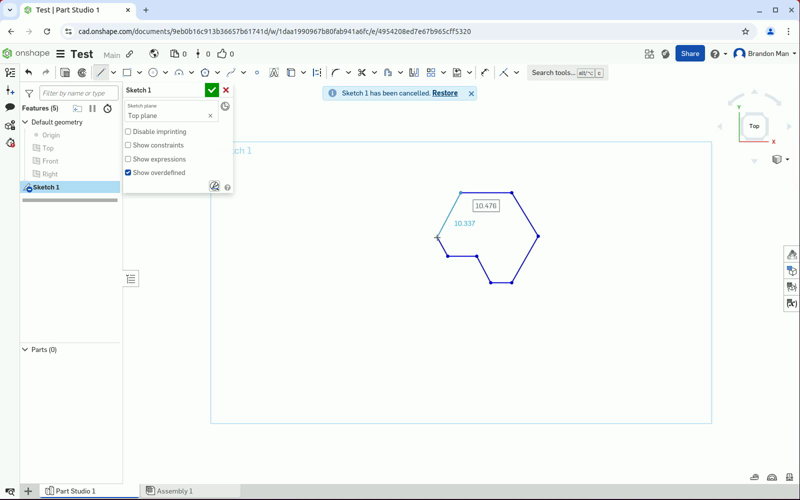
key(esc)
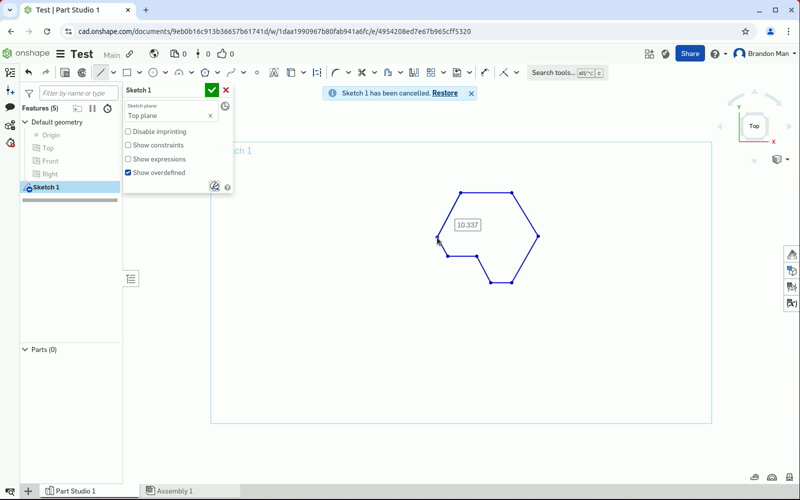
mouse_move(452, 251)
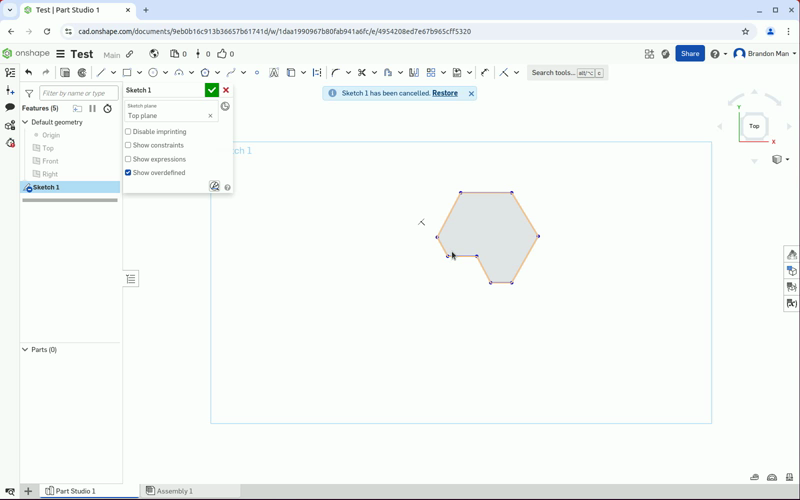
click(452, 251)
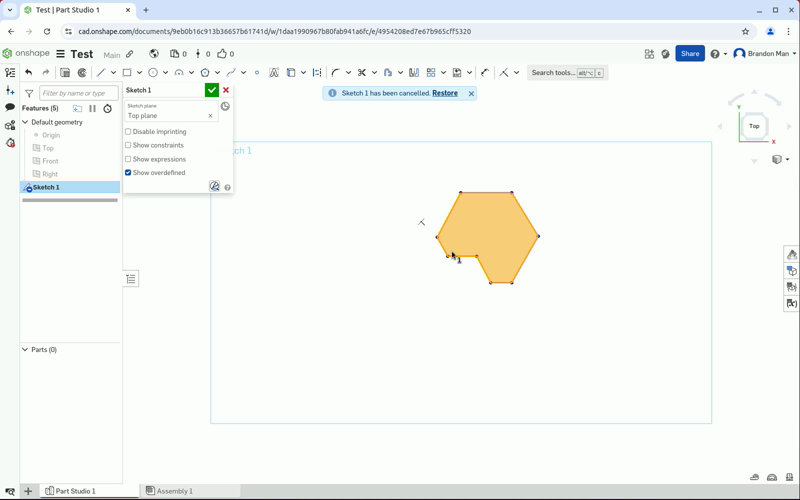
mouse_move(73, 352)
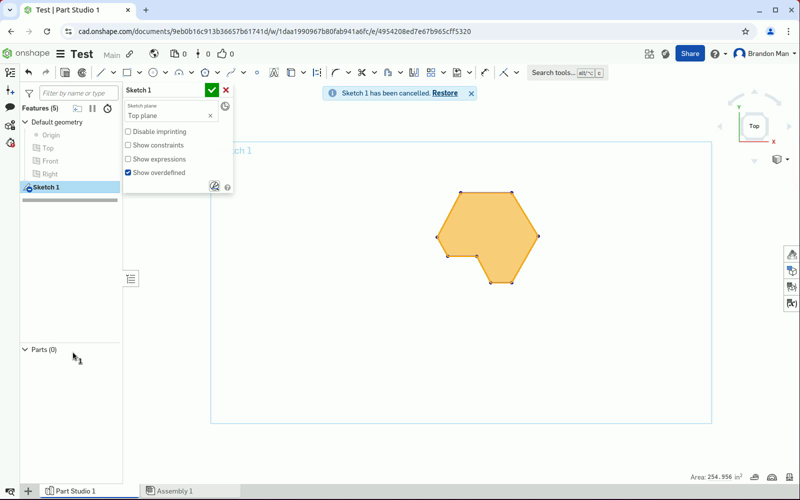
key(shift+y)
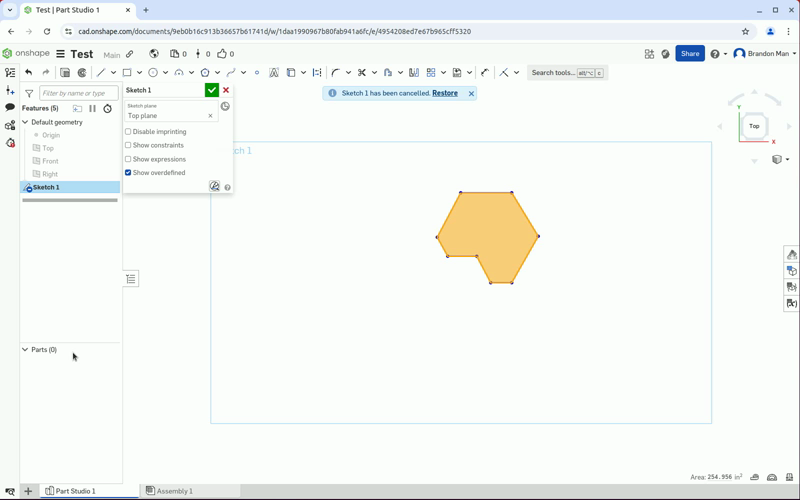
key(shift+e)
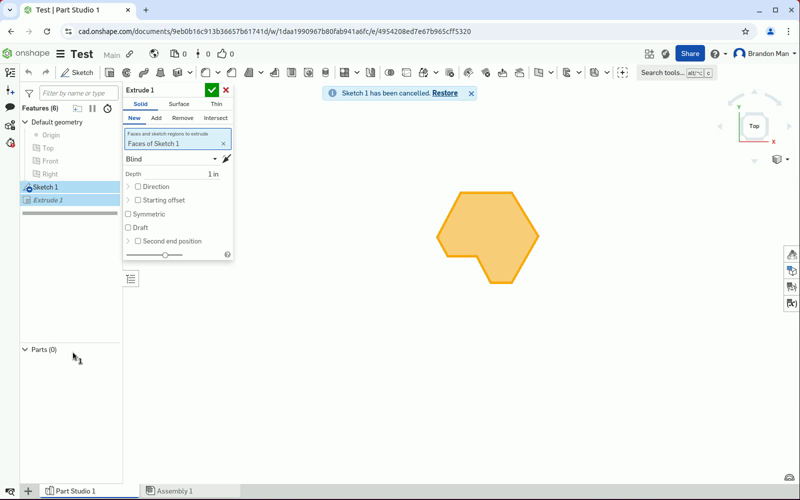
mouse_move(143, 106)
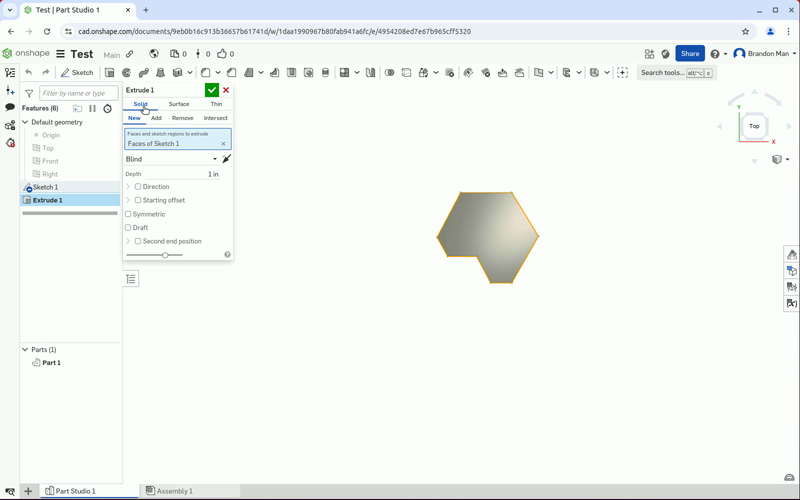
click(143, 106)
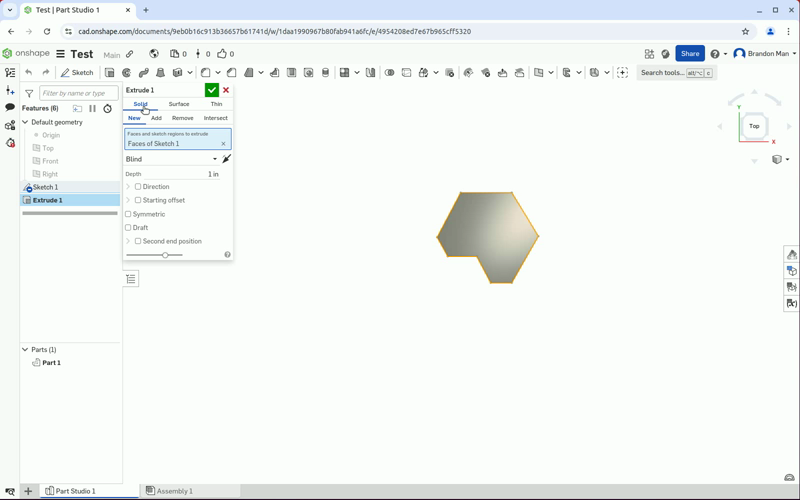
mouse_move(137, 120)
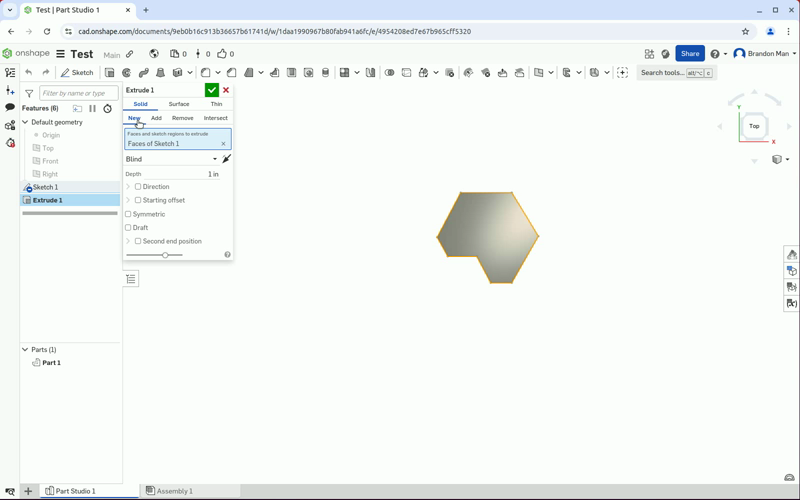
click(137, 120)
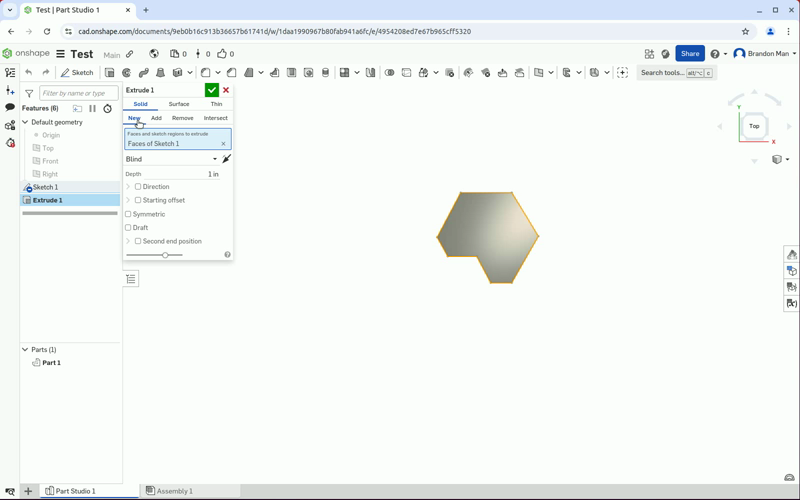
key(tab, 4)
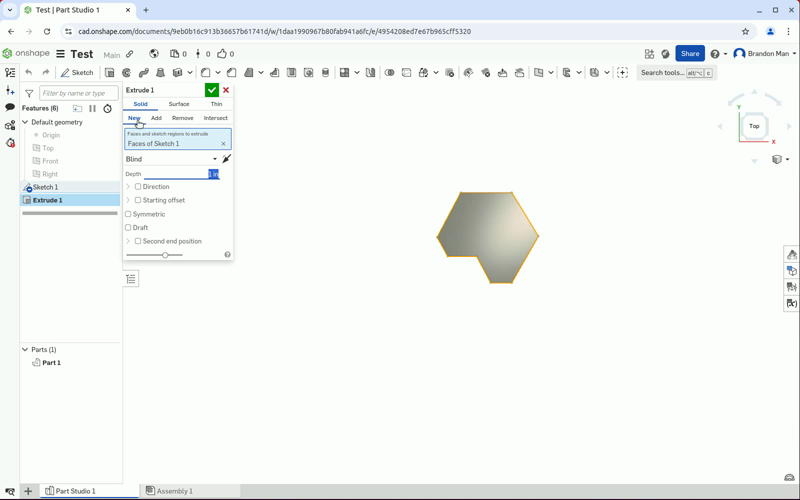
text(2.166)
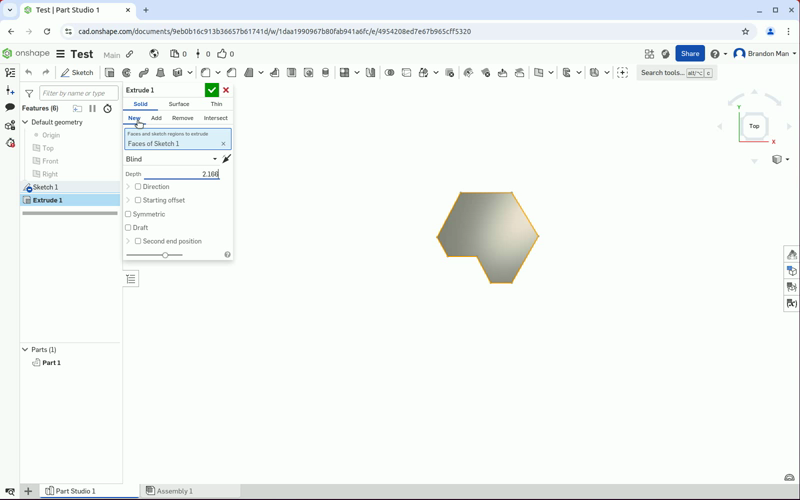
key(enter)
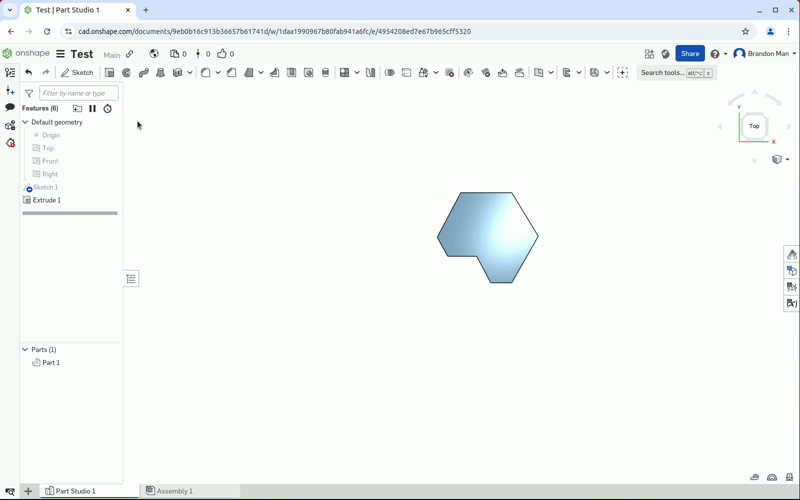
key(shift+h)
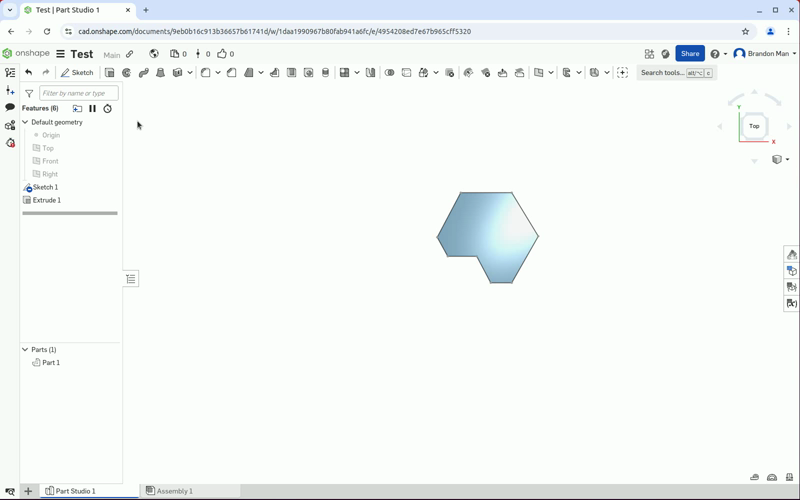
key(shift+h)
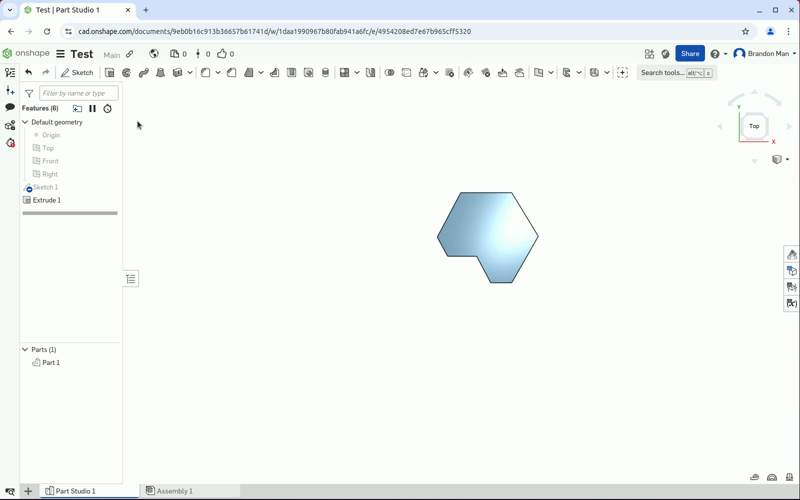
mouse_move(73, 189)
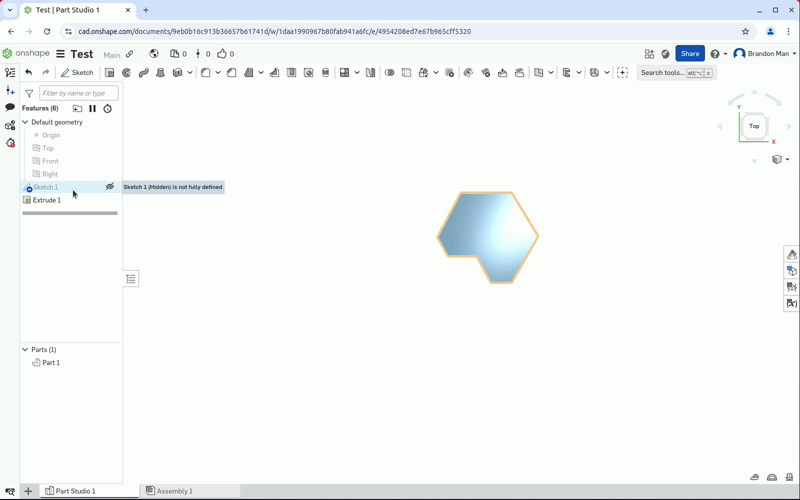
click(73, 189)
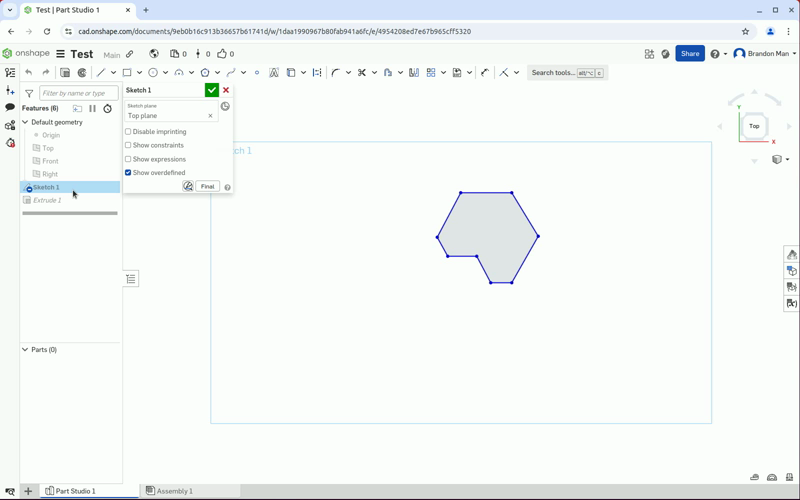
mouse_move(229, 92)
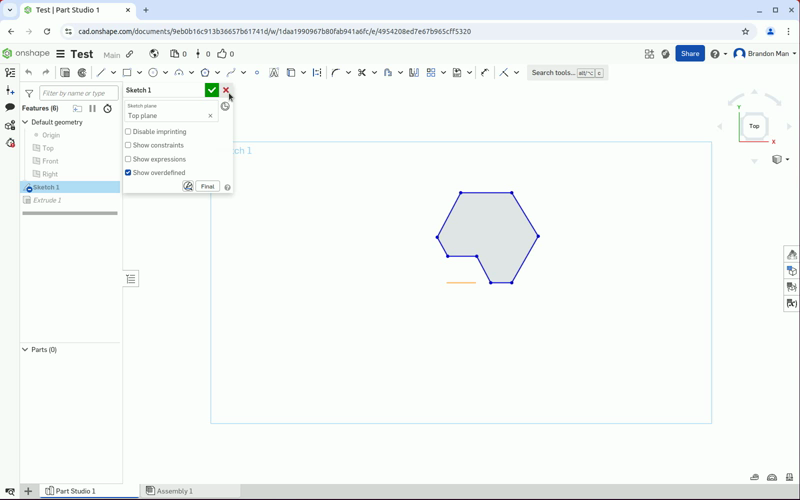
click(229, 92)
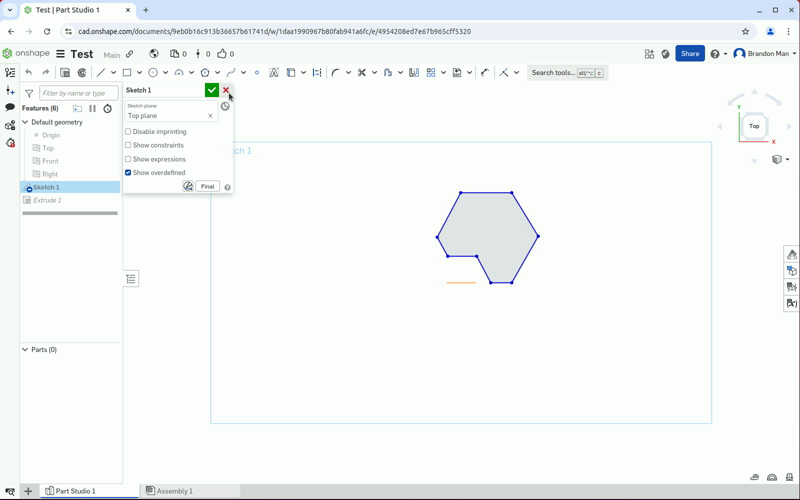
key(shift+s)
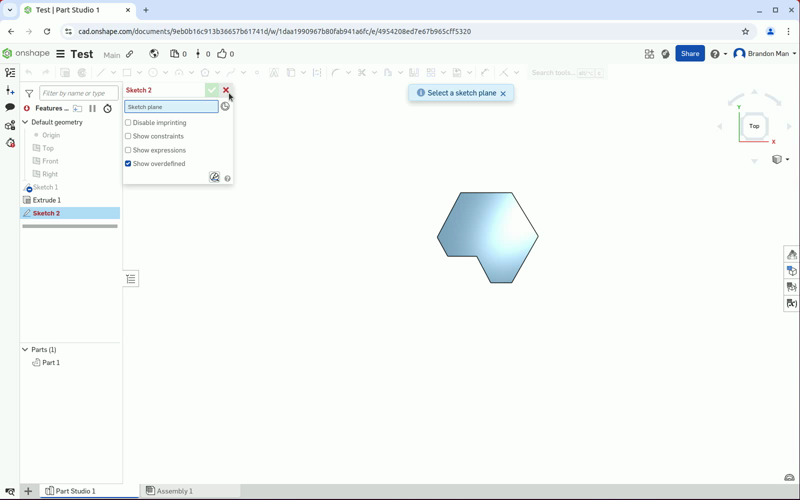
mouse_move(73, 150)
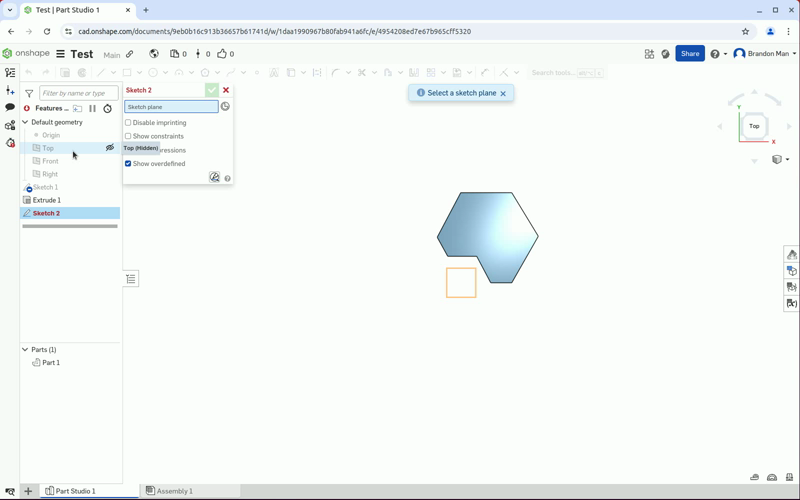
click(73, 150)
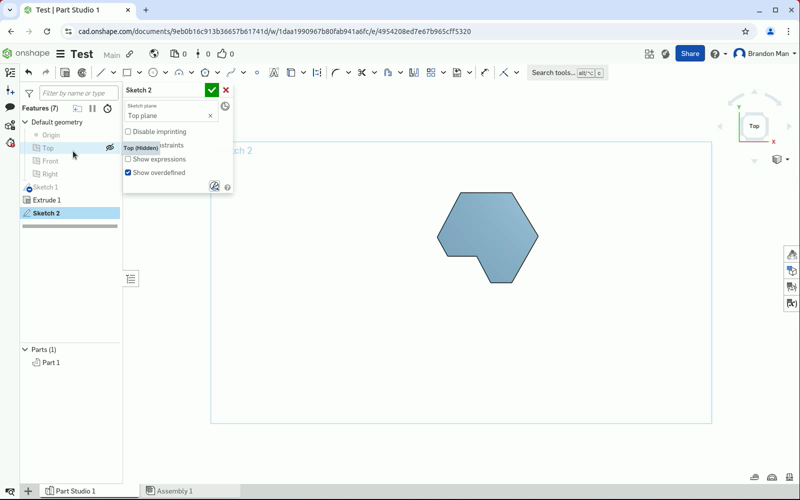
mouse_move(73, 352)
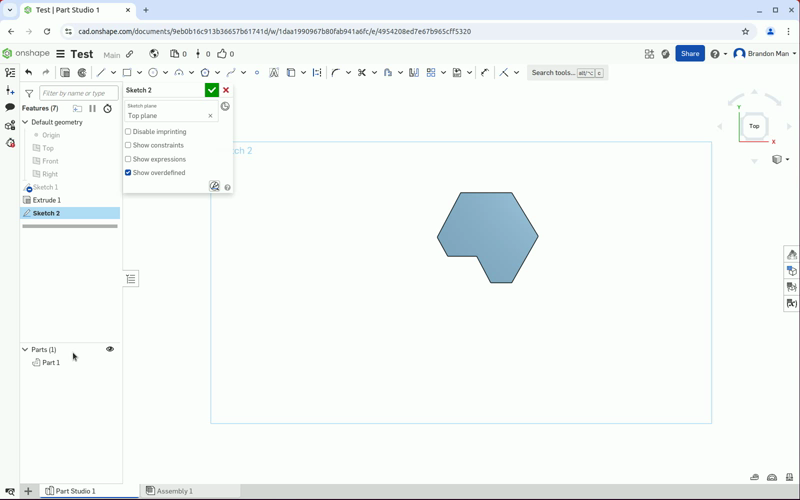
key(y)
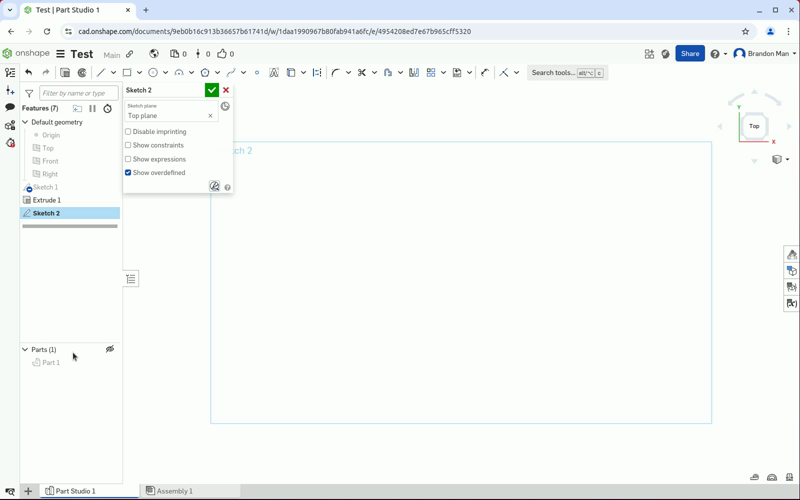
key(l)
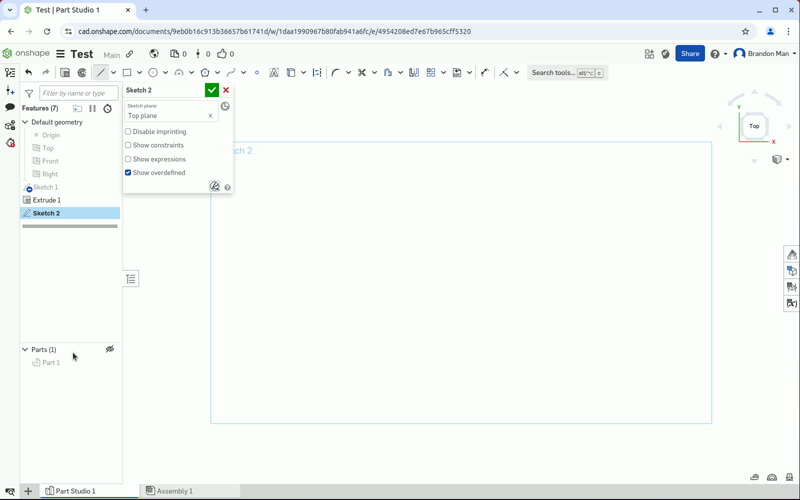
key_down(shift)
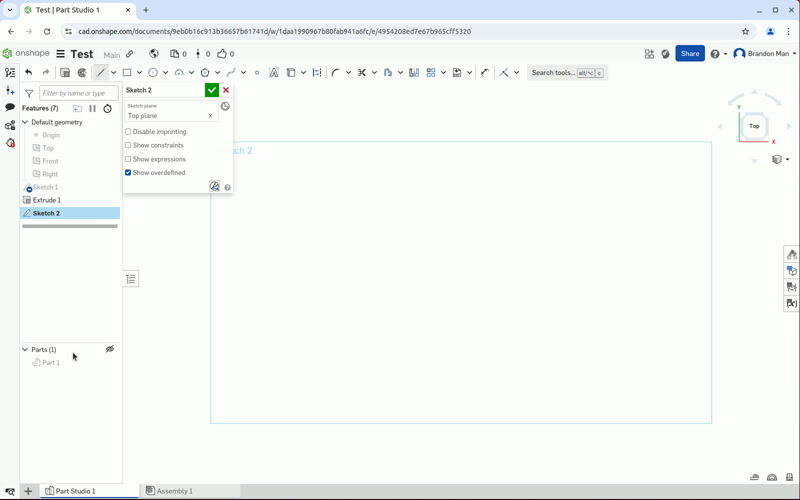
mouse_move(356, 284)
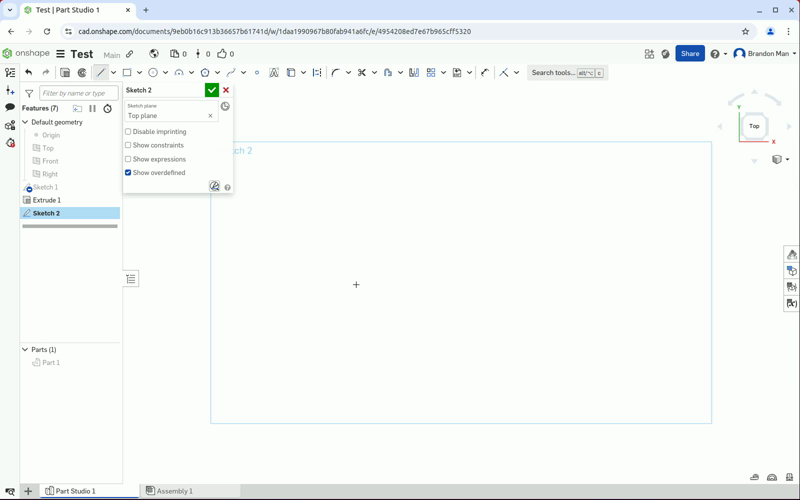
click(356, 284)
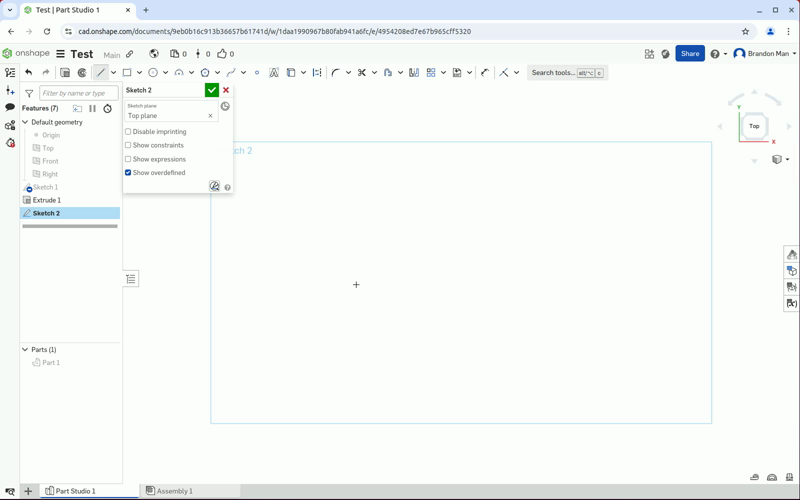
key_up(shift)
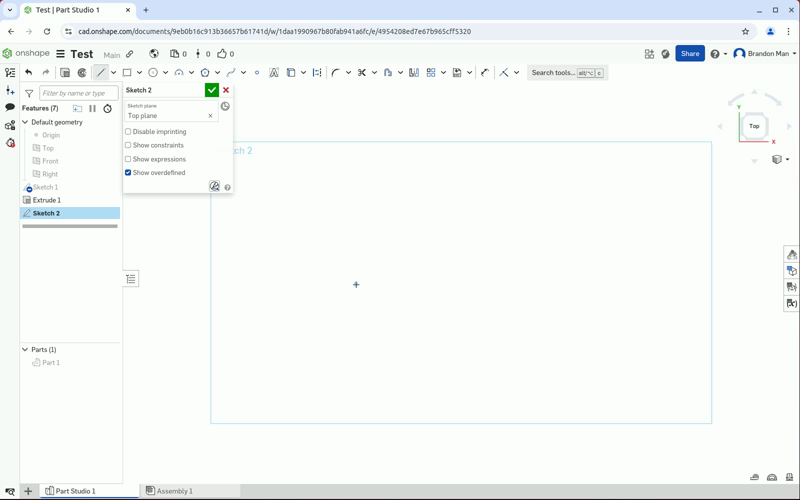
key_down(shift)
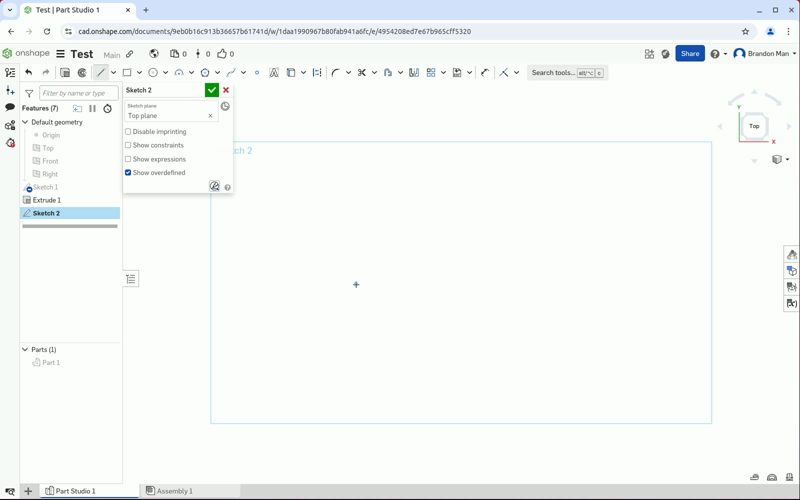
mouse_move(386, 284)
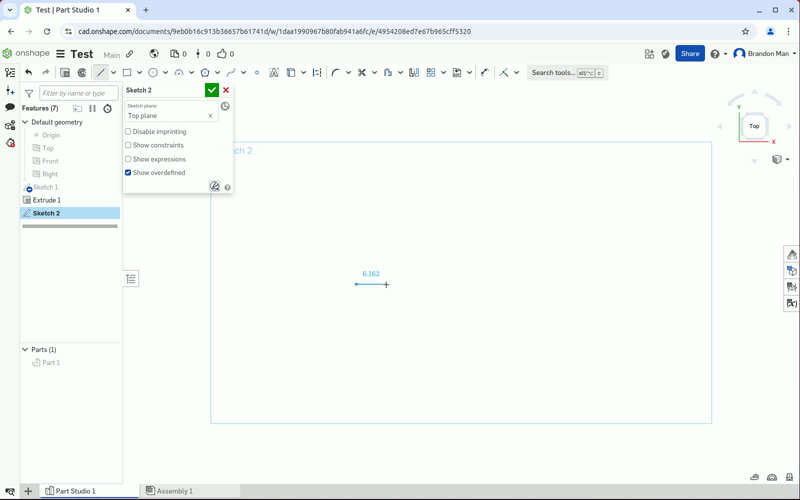
mouse_move(381, 327)
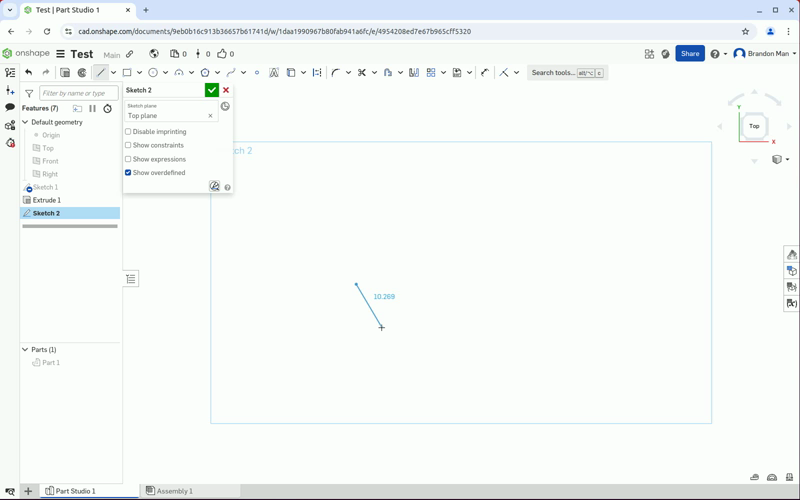
click(381, 327)
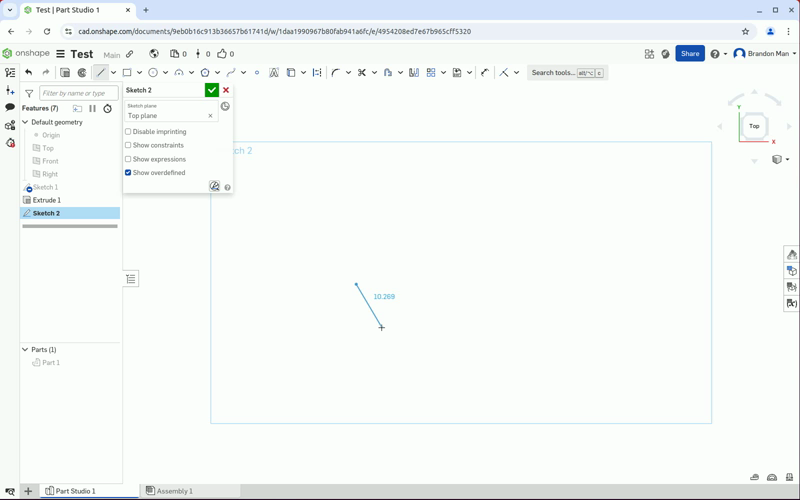
key_up(shift)
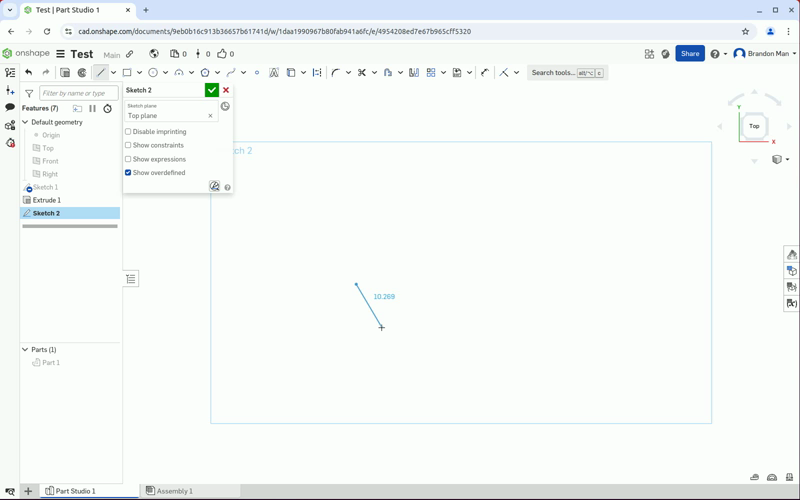
key_down(shift)
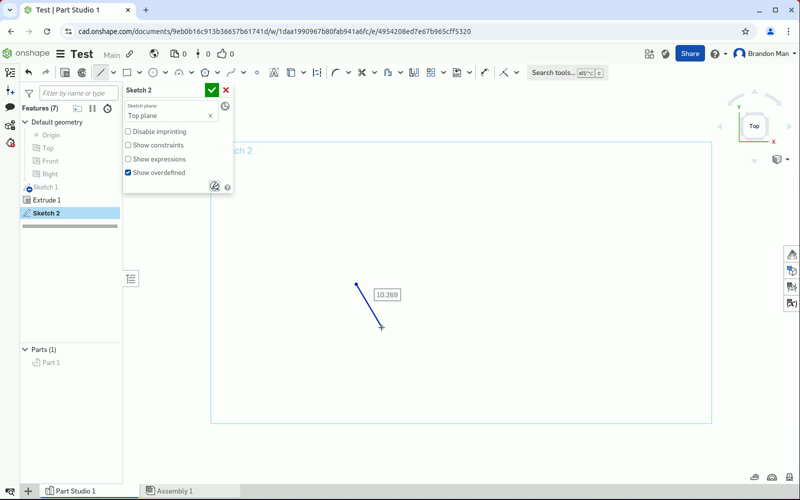
mouse_move(411, 327)
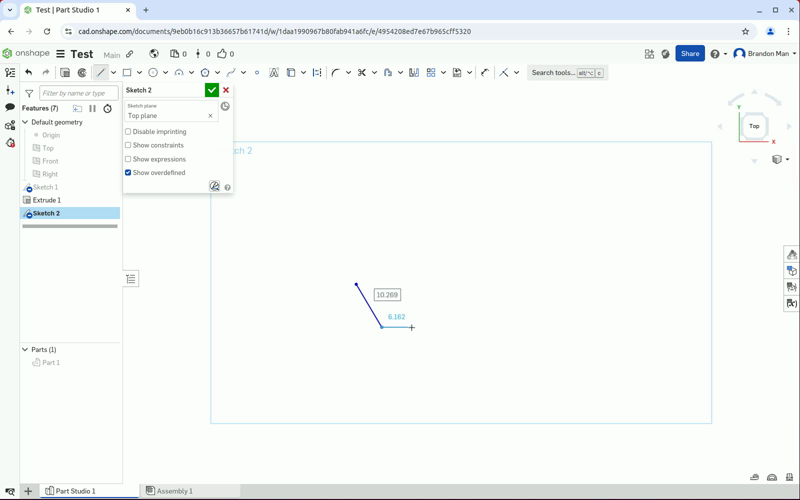
mouse_move(432, 324)
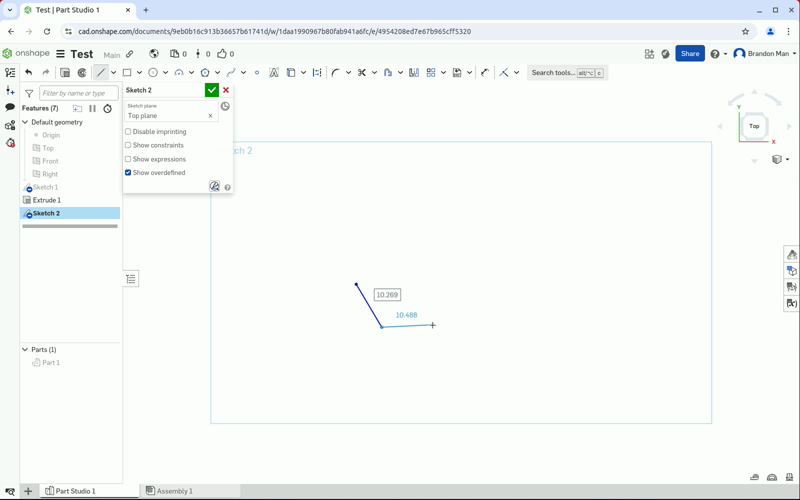
click(432, 324)
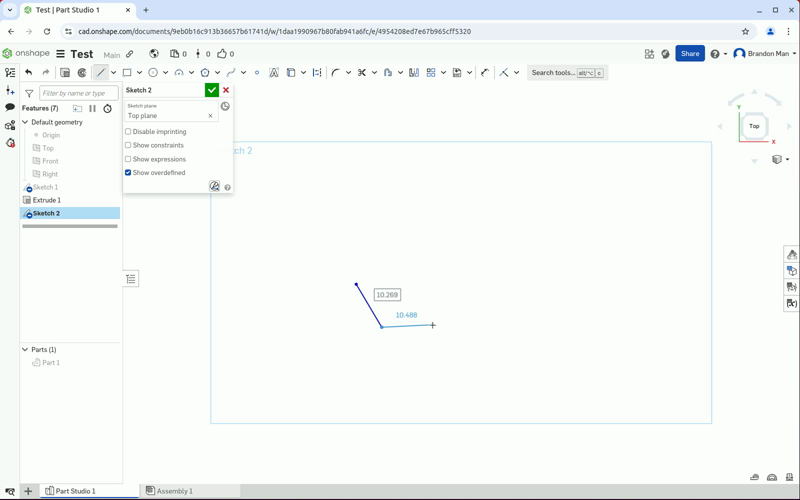
key_up(shift)
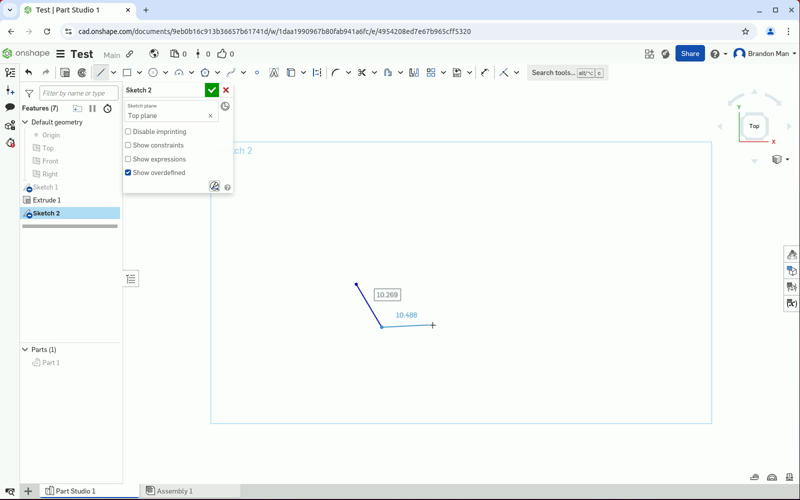
key_down(shift)
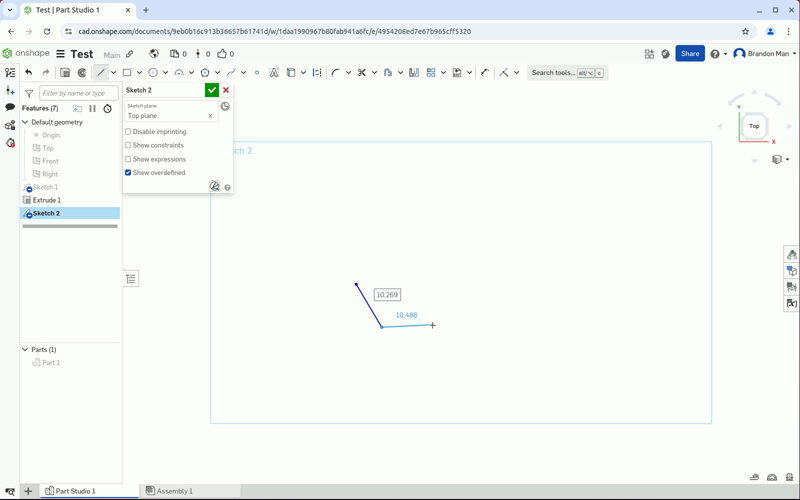
mouse_move(462, 324)
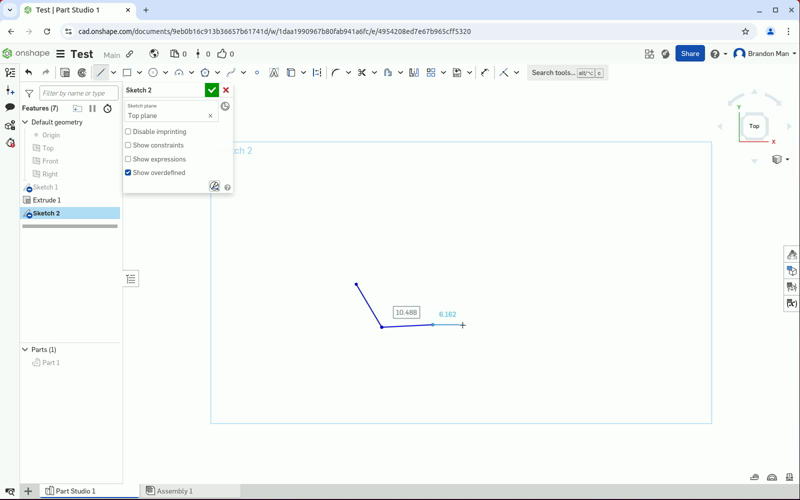
mouse_move(444, 307)
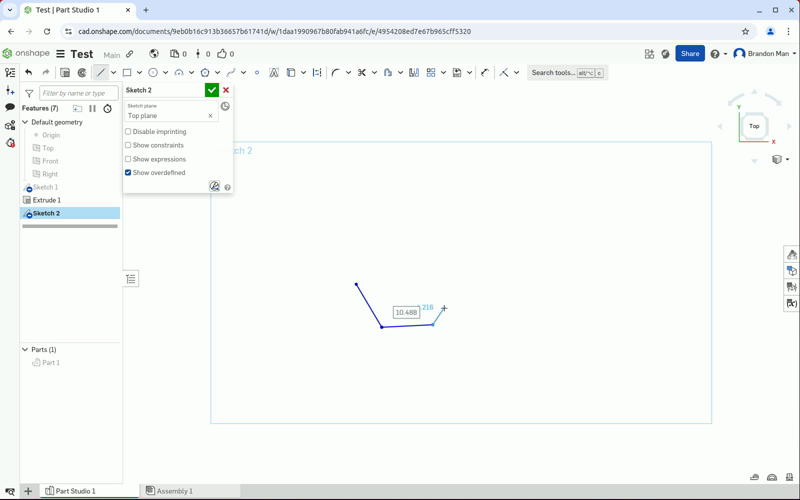
click(444, 307)
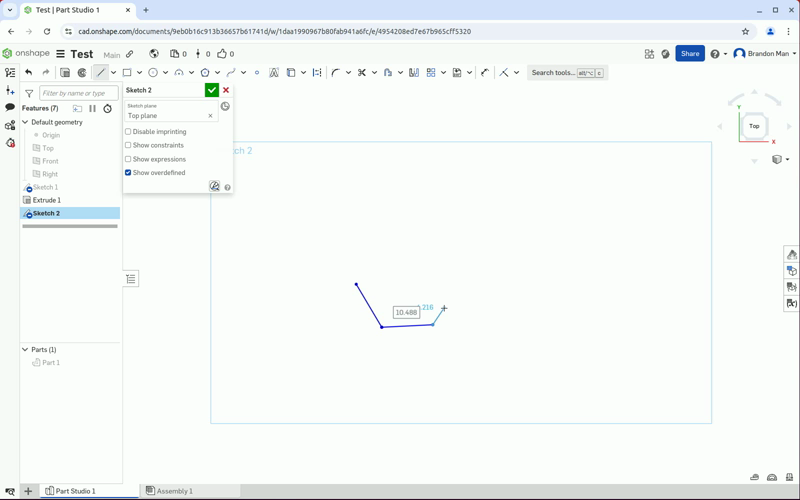
key_up(shift)
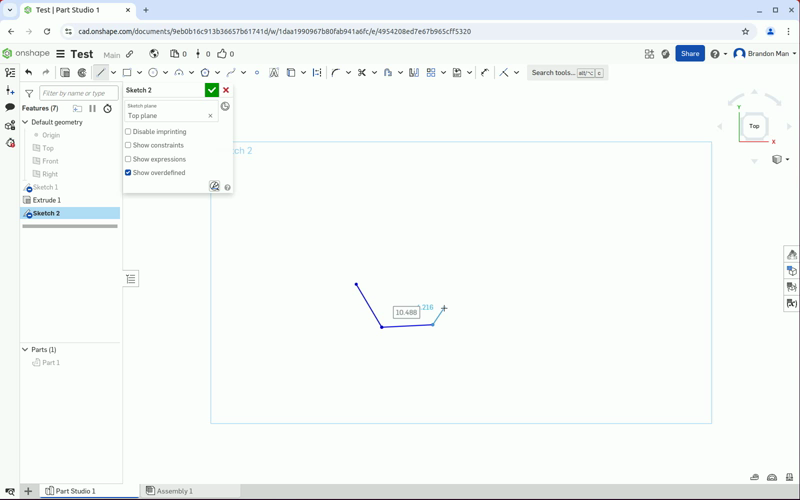
key_down(shift)
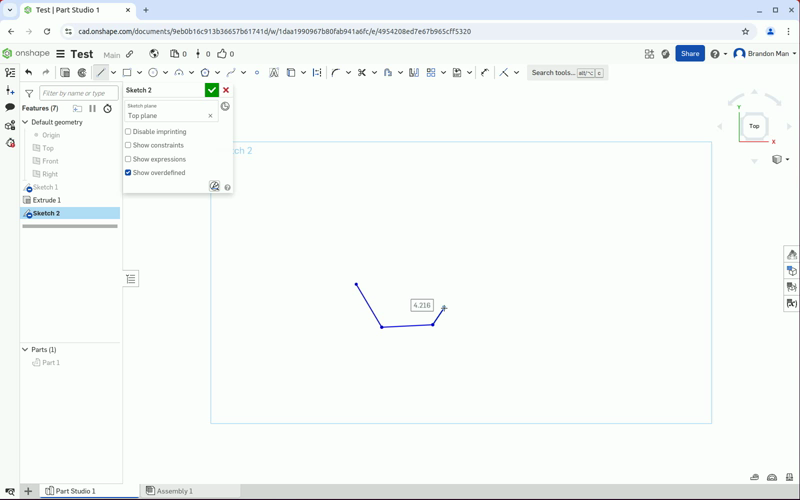
mouse_move(474, 307)
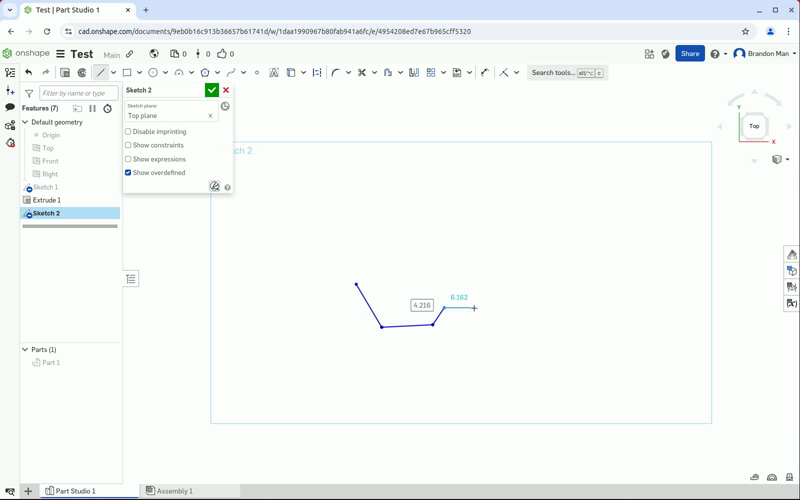
mouse_move(429, 283)
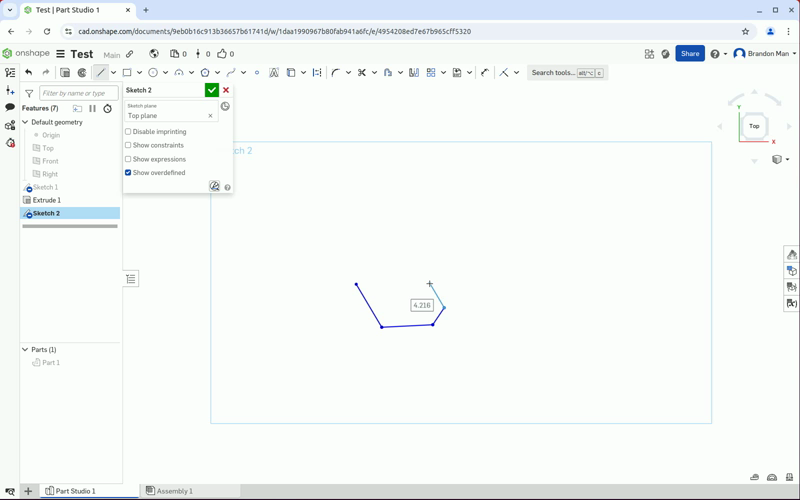
click(429, 283)
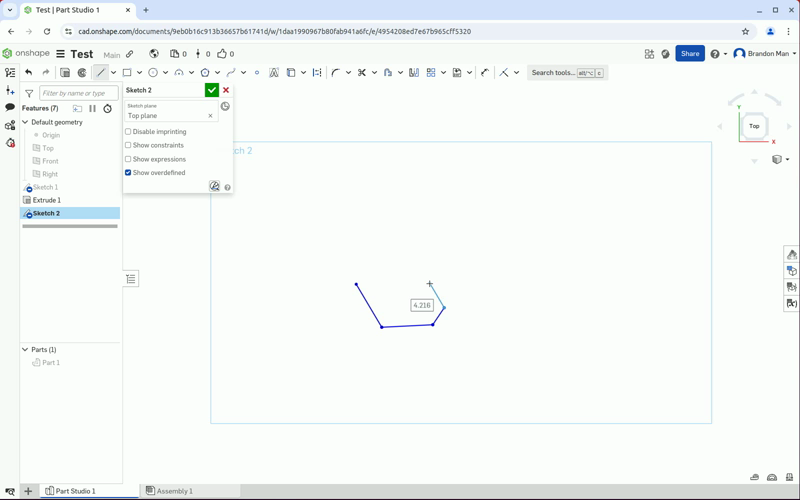
key_up(shift)
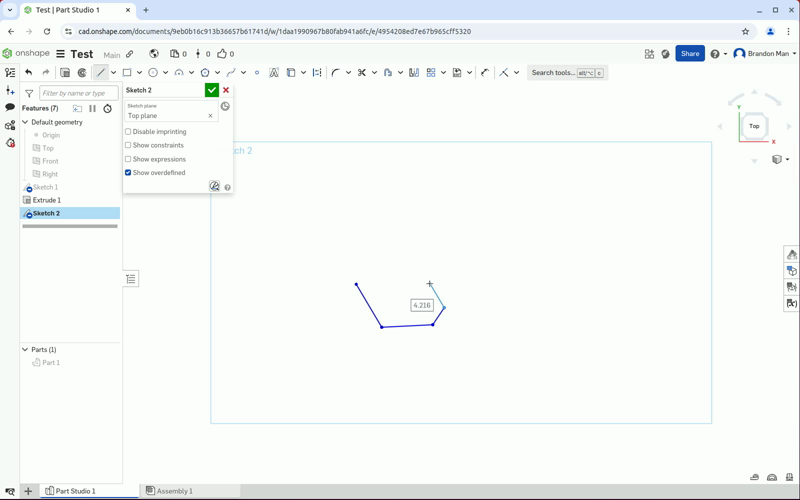
key_down(shift)
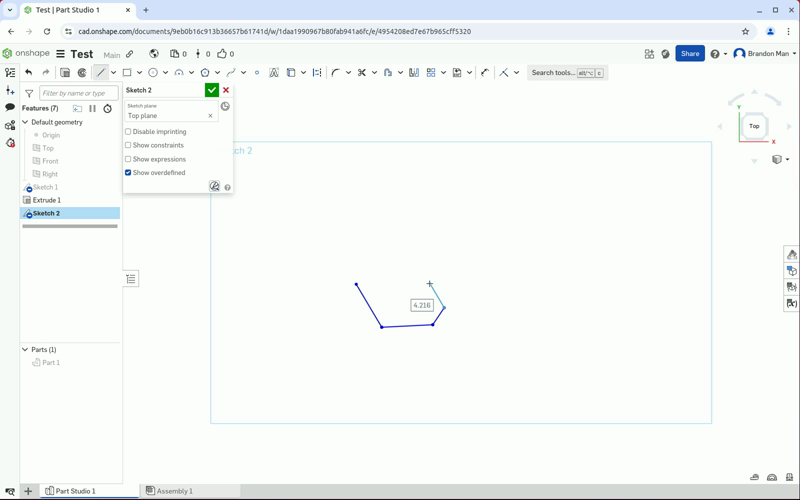
mouse_move(459, 283)
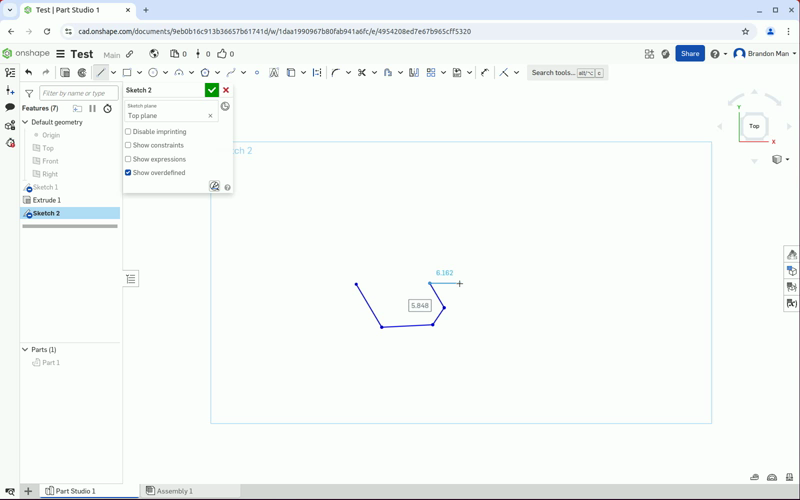
mouse_move(445, 257)
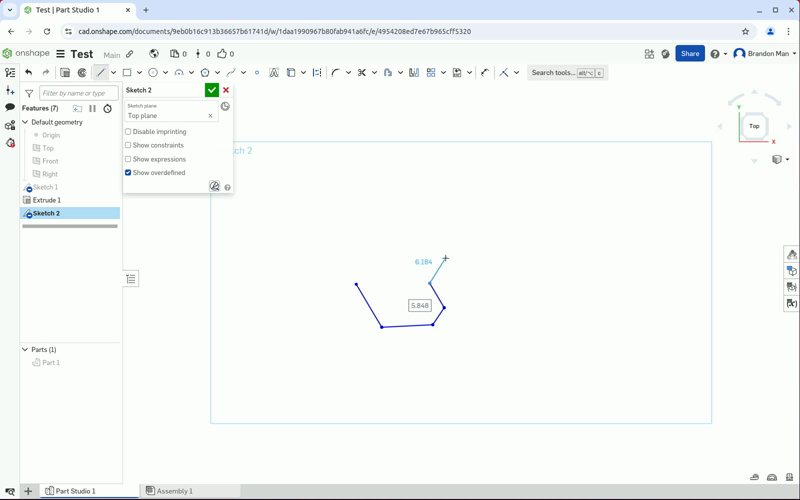
click(445, 257)
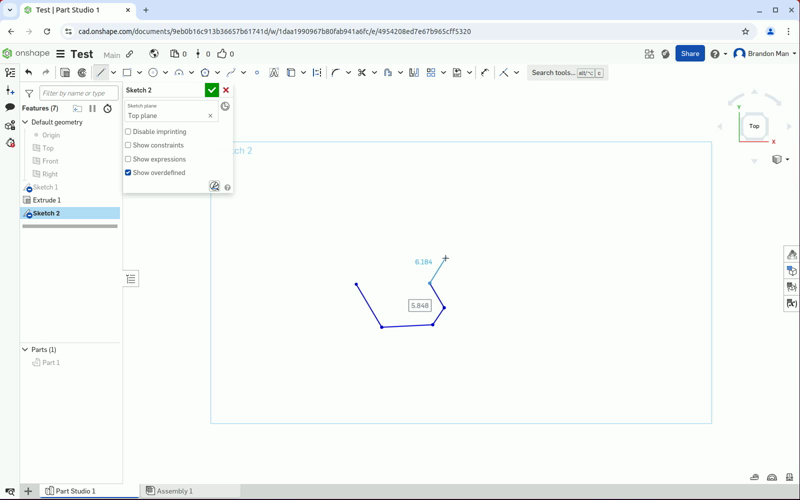
key_up(shift)
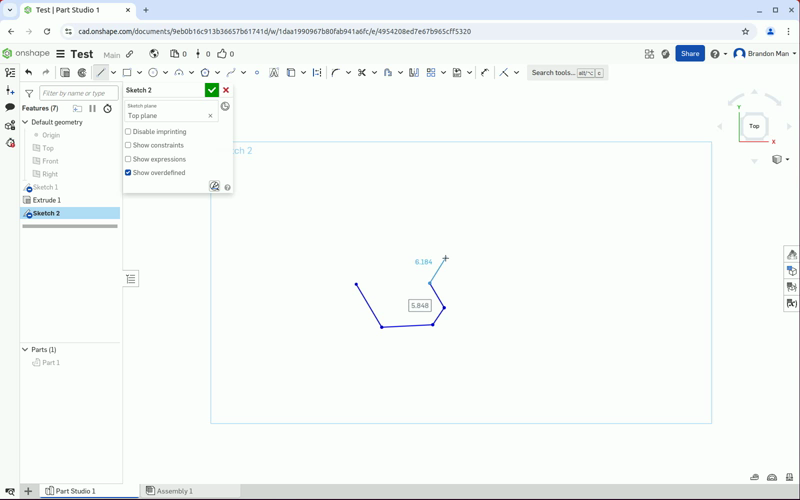
key_down(shift)
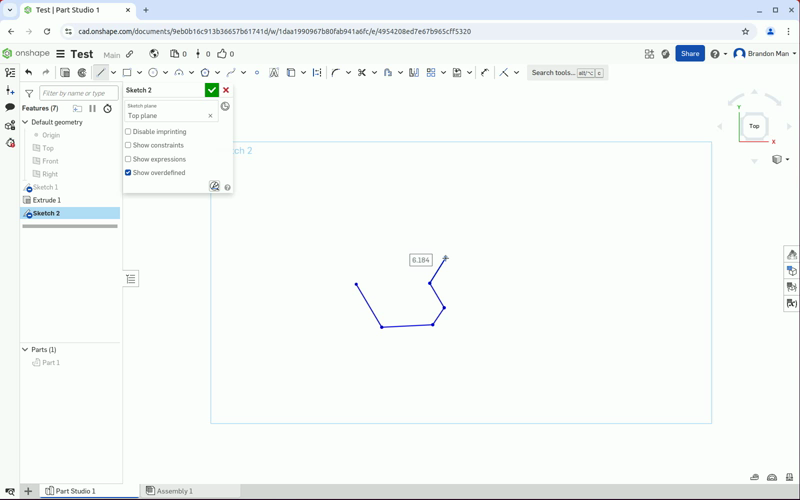
mouse_move(475, 257)
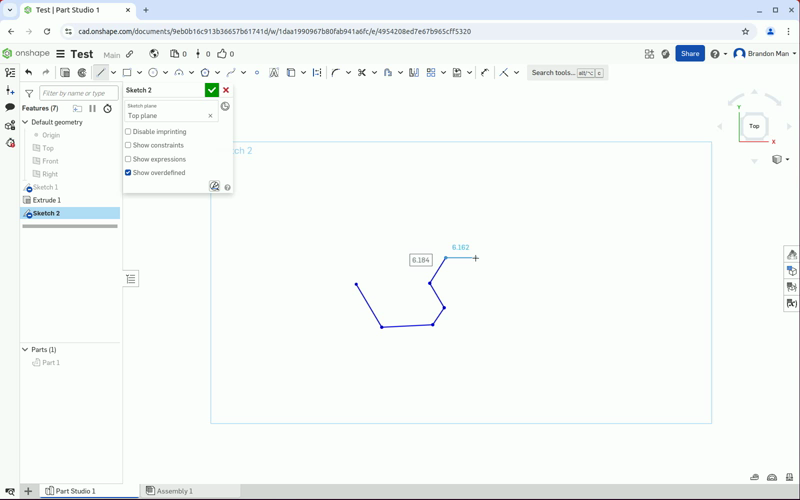
mouse_move(435, 239)
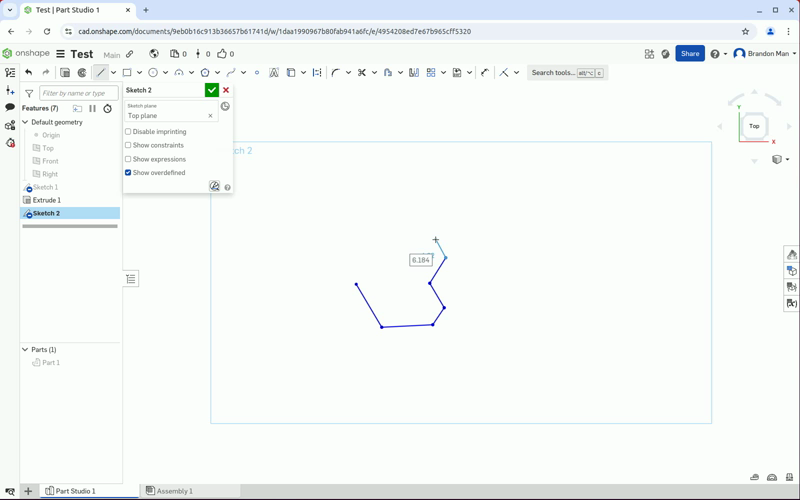
click(435, 239)
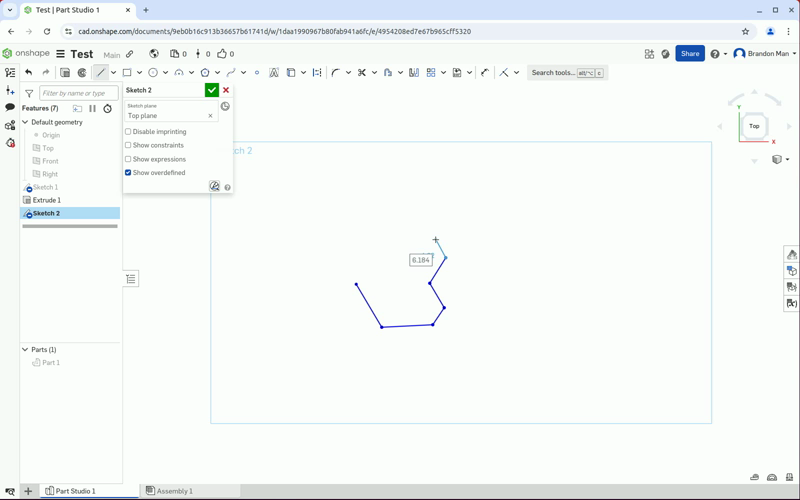
key_up(shift)
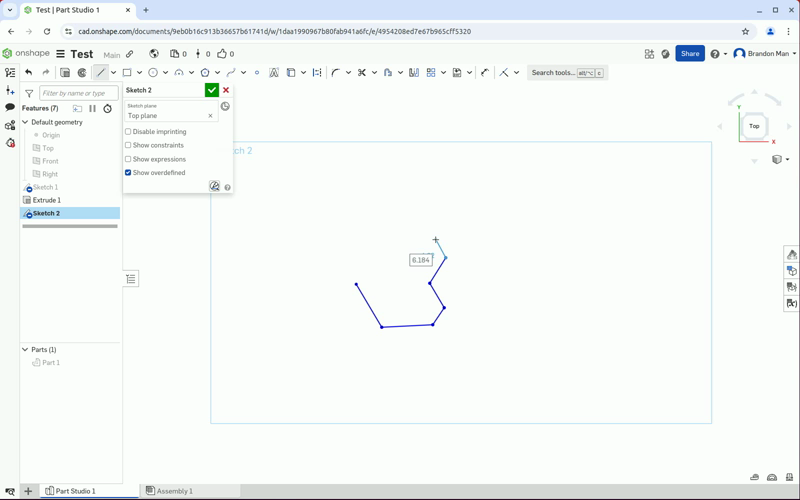
key_down(shift)
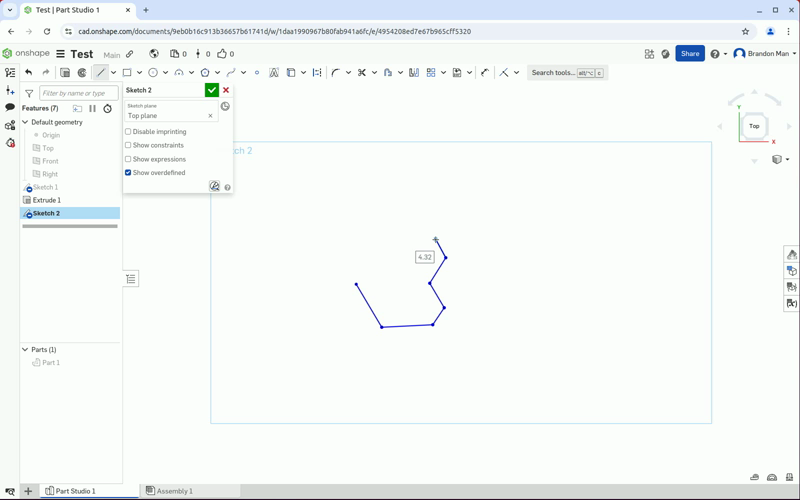
mouse_move(465, 239)
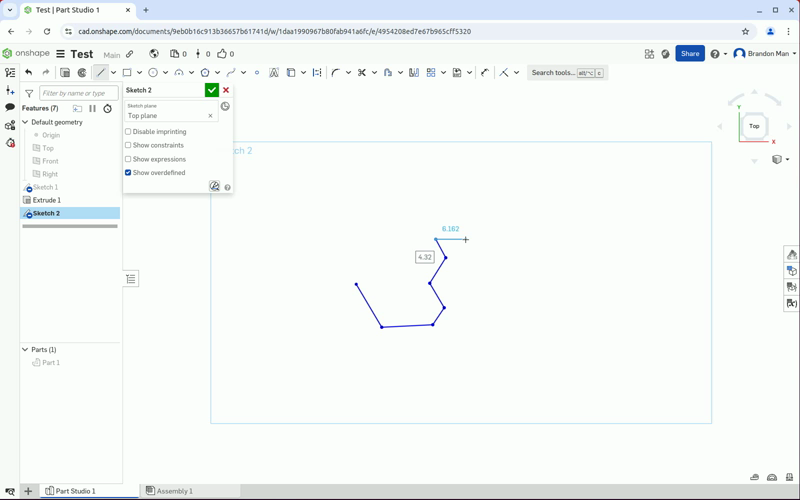
mouse_move(381, 239)
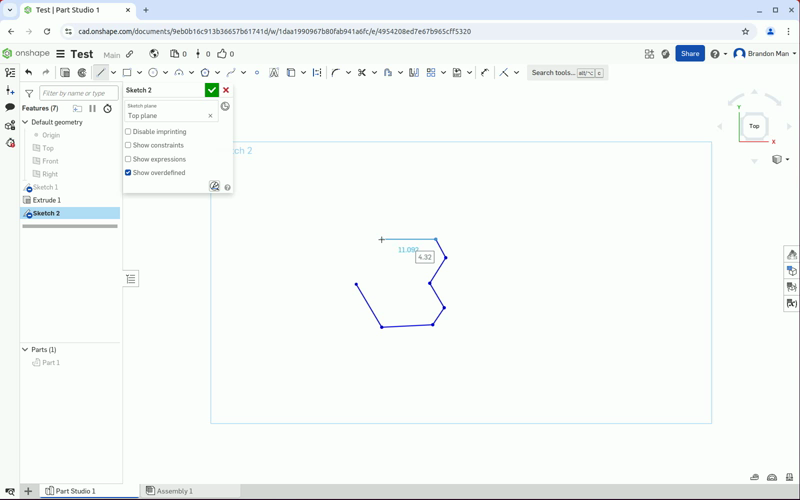
click(381, 239)
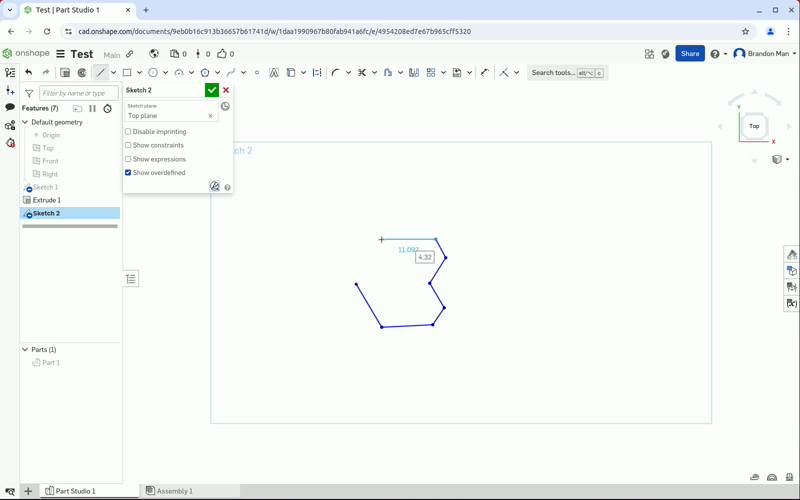
key_up(shift)
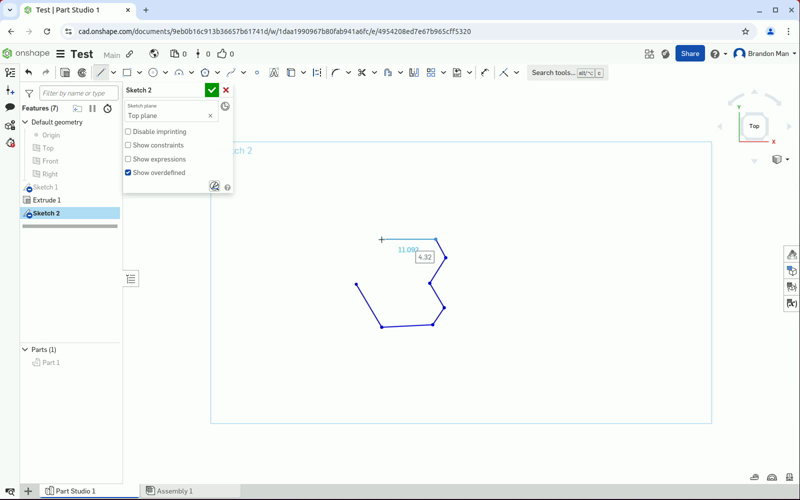
mouse_move(411, 239)
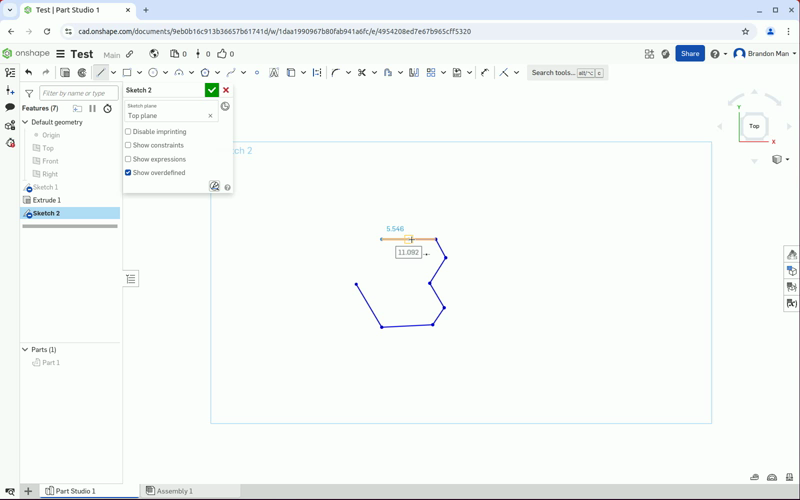
key_down(shift)
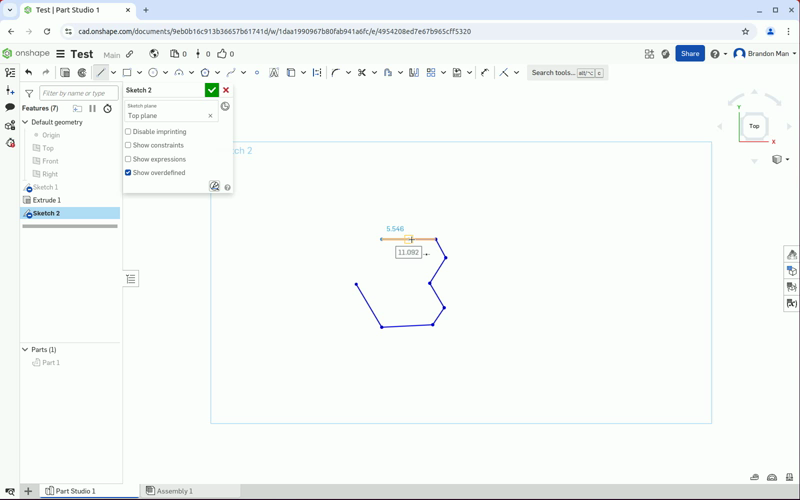
mouse_move(356, 284)
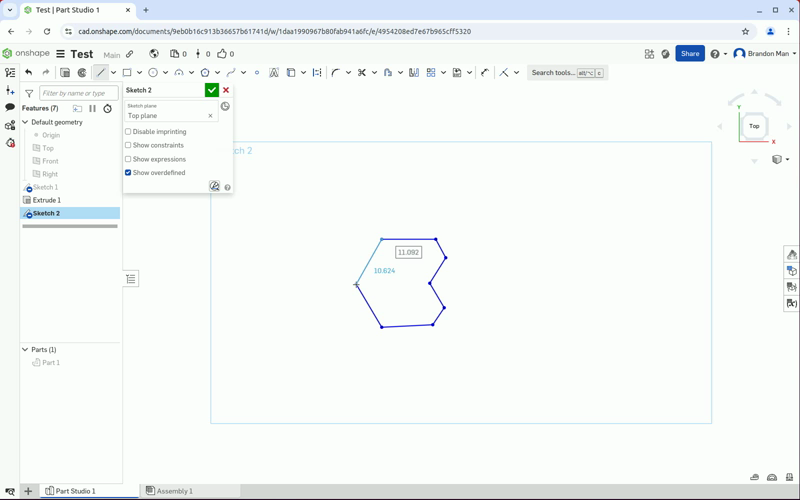
key_up(shift)
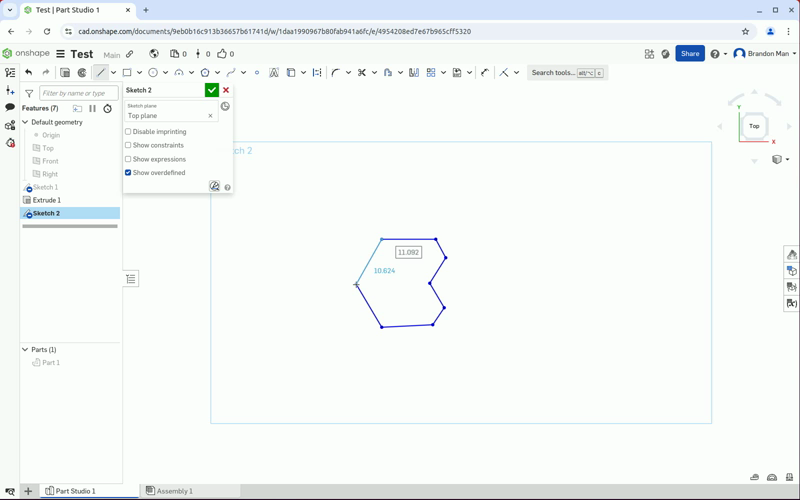
click(356, 284)
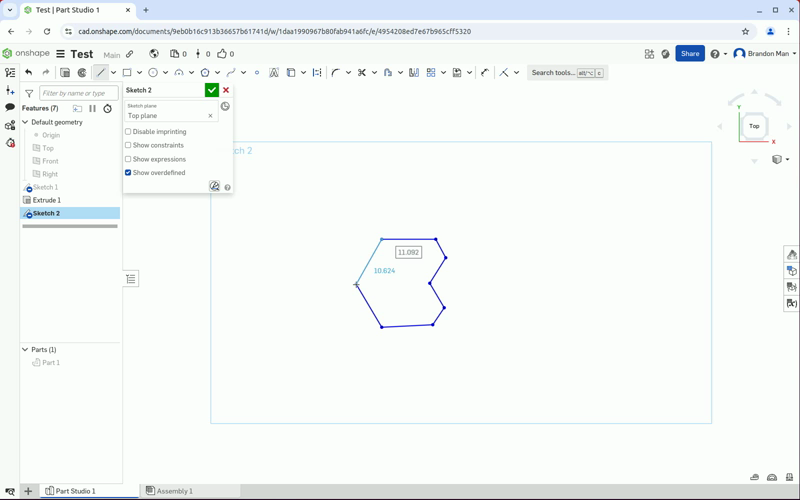
key(esc)
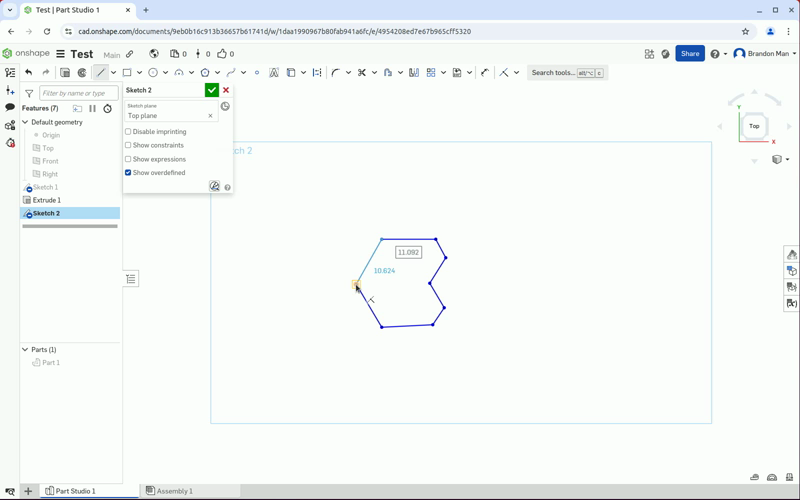
mouse_move(402, 289)
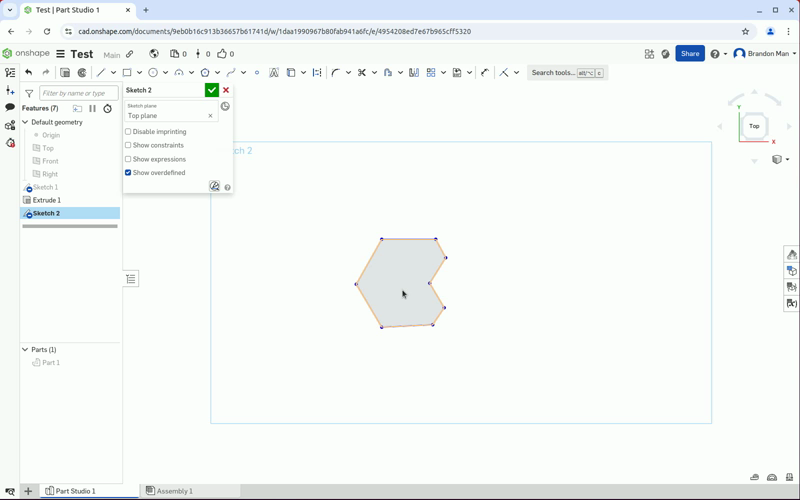
click(402, 289)
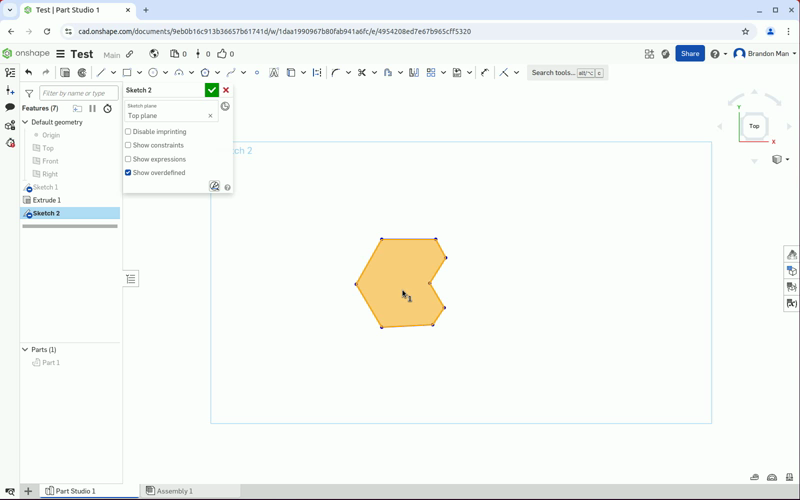
mouse_move(73, 352)
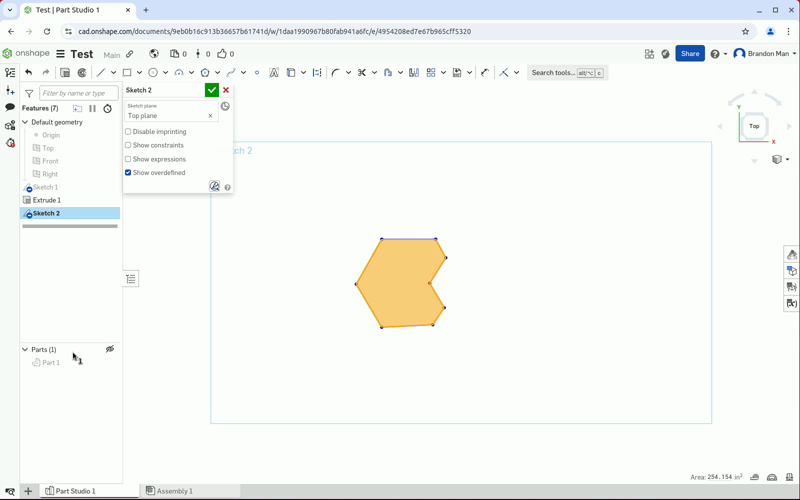
key(shift+y)
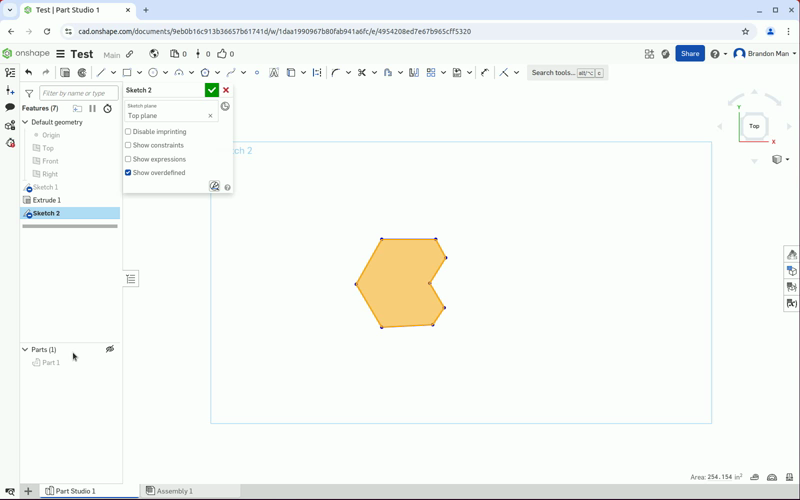
key(shift+e)
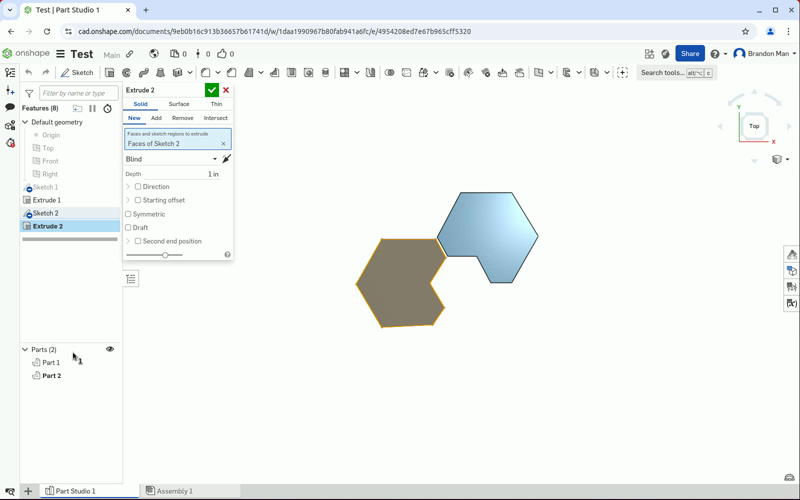
mouse_move(143, 106)
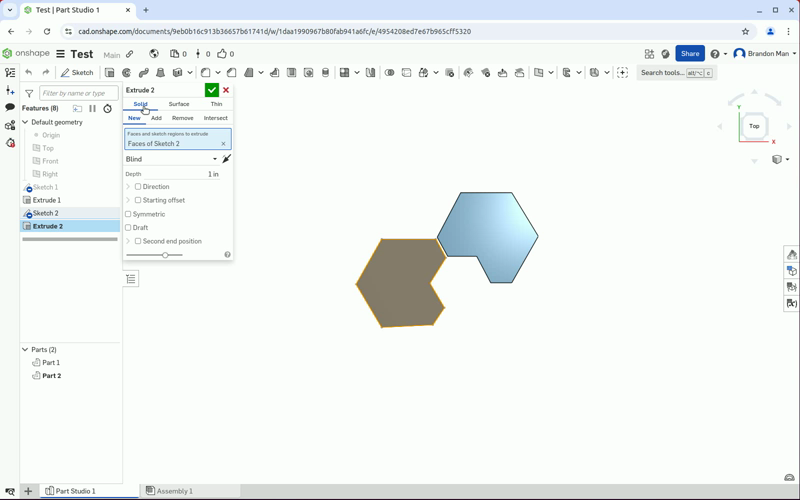
click(143, 106)
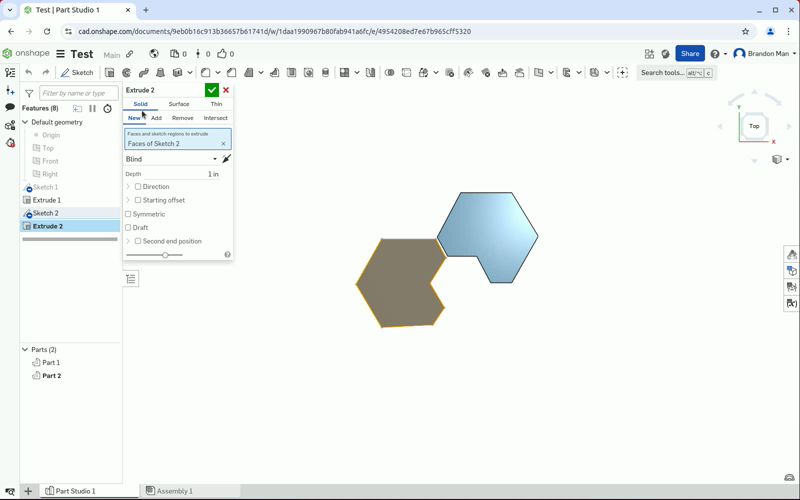
mouse_move(137, 120)
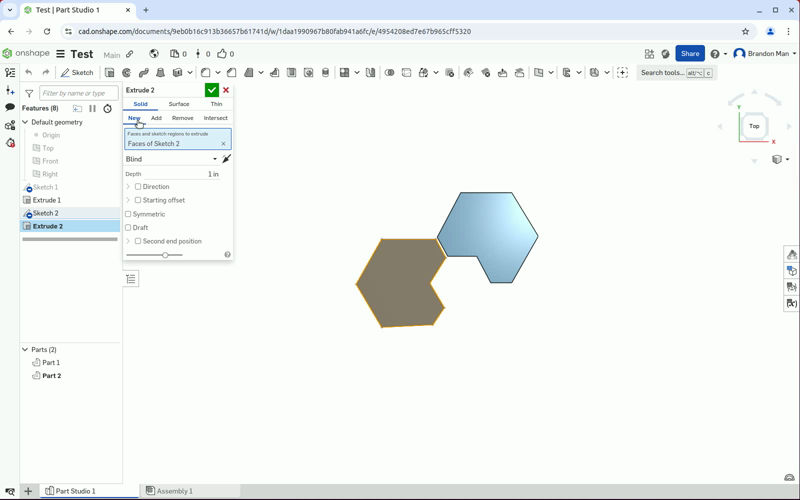
click(137, 120)
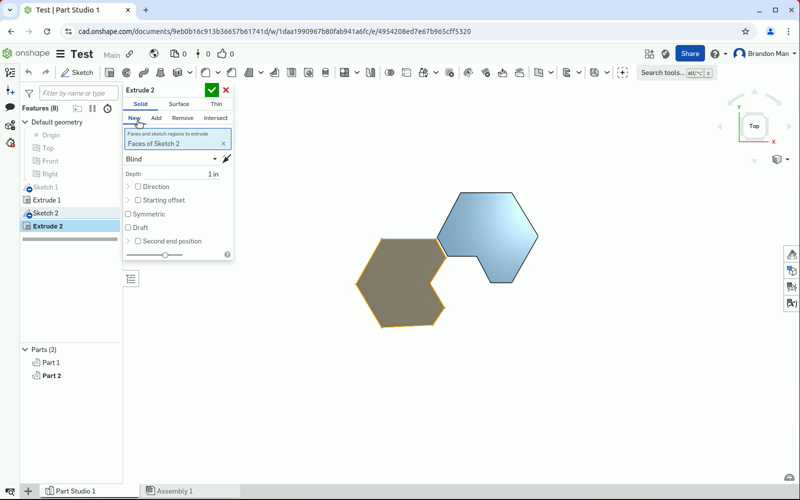
key(tab, 4)
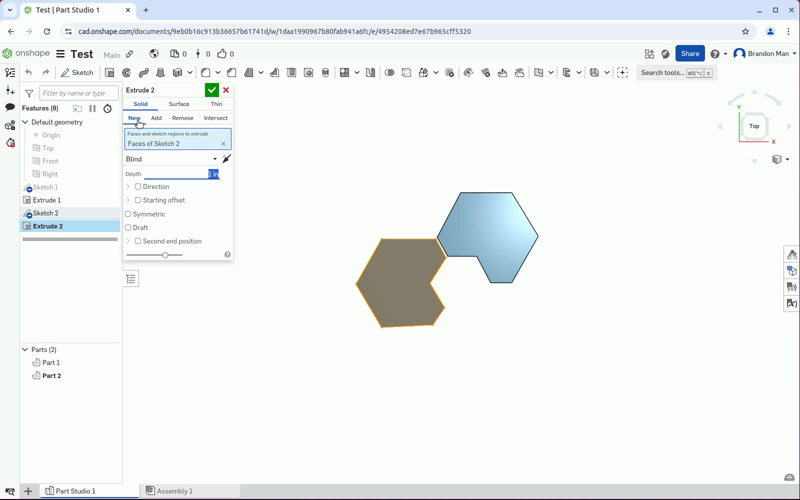
text(2.166)
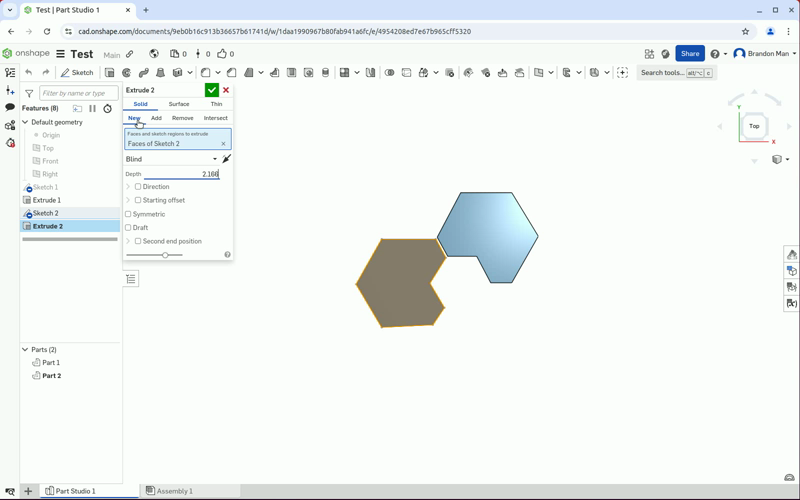
key(enter)
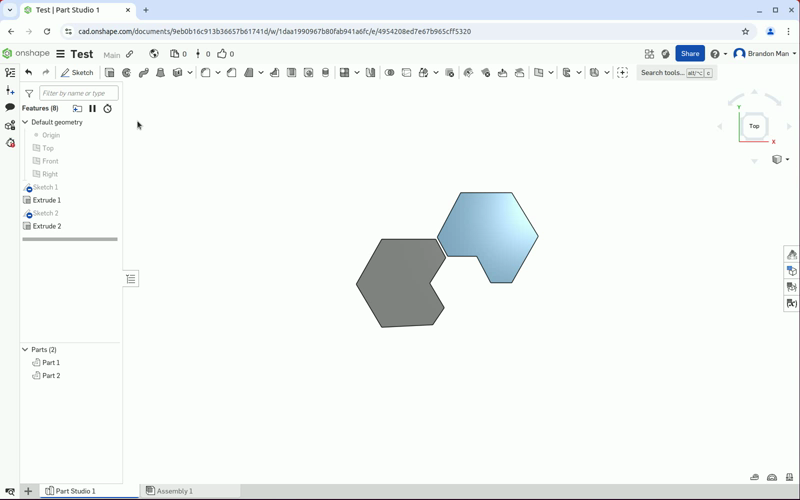
key(shift+h)
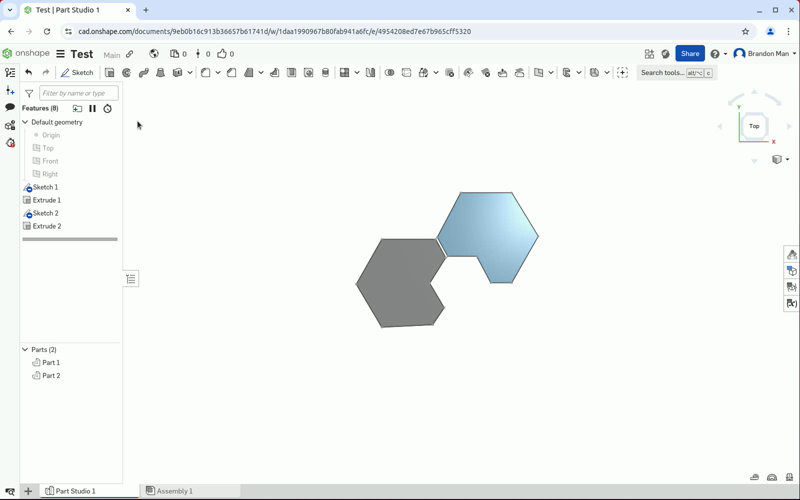
key(shift+h)
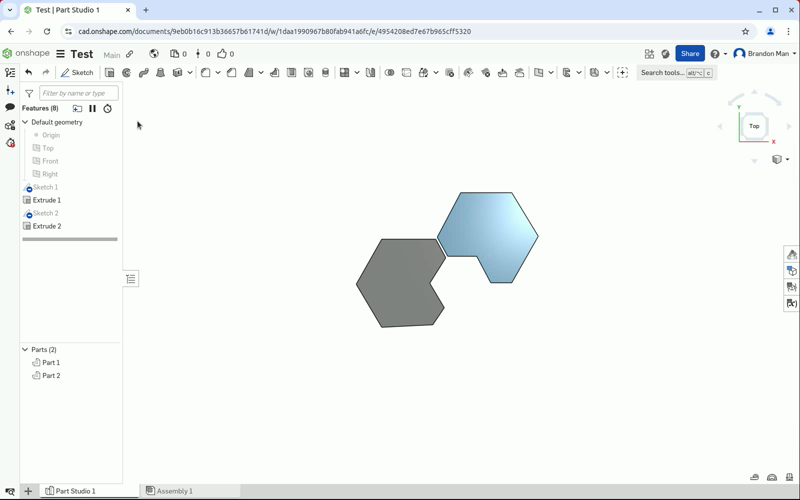
mouse_move(73, 189)
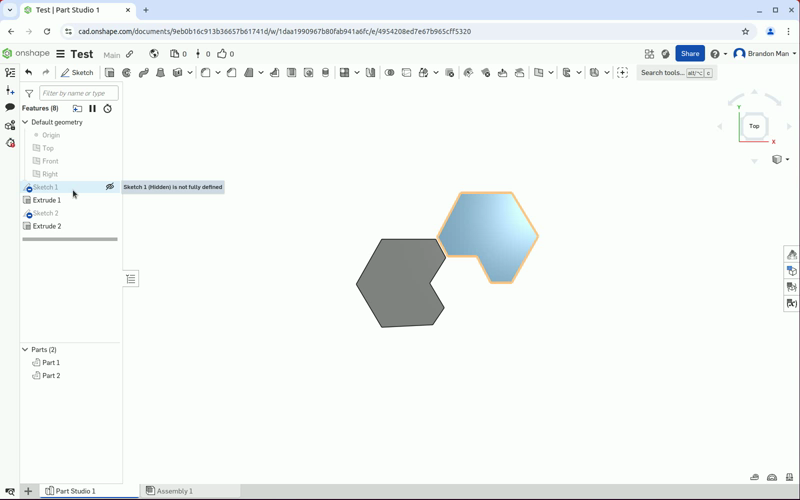
click(73, 189)
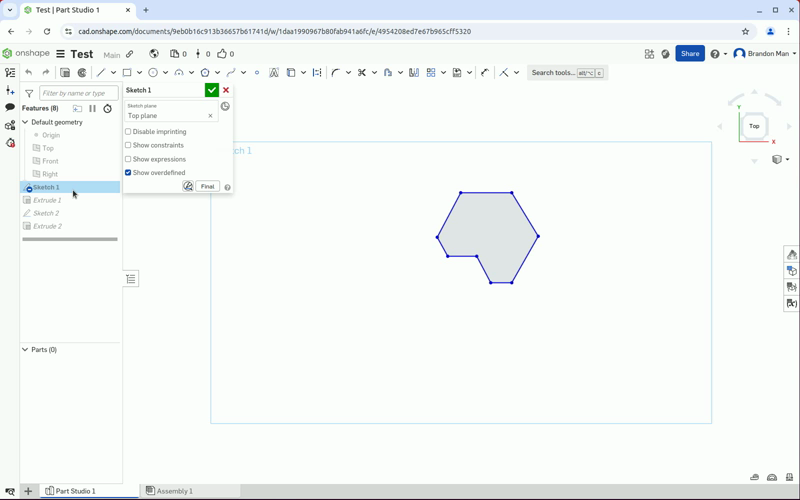
mouse_move(229, 92)
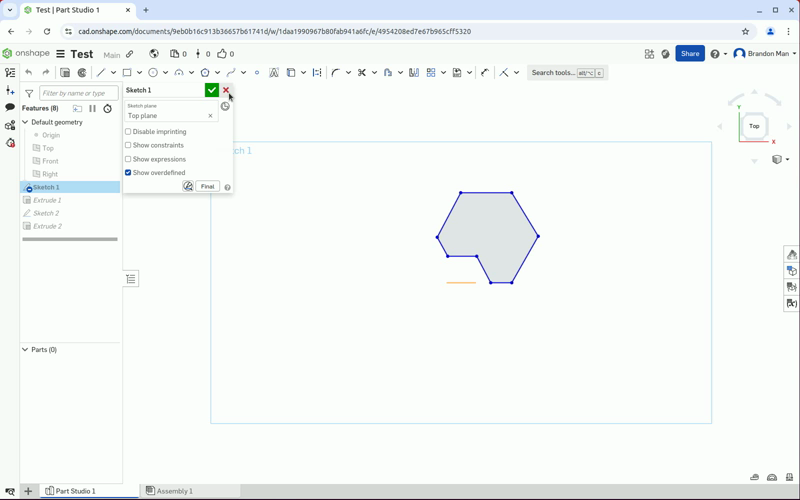
click(229, 92)
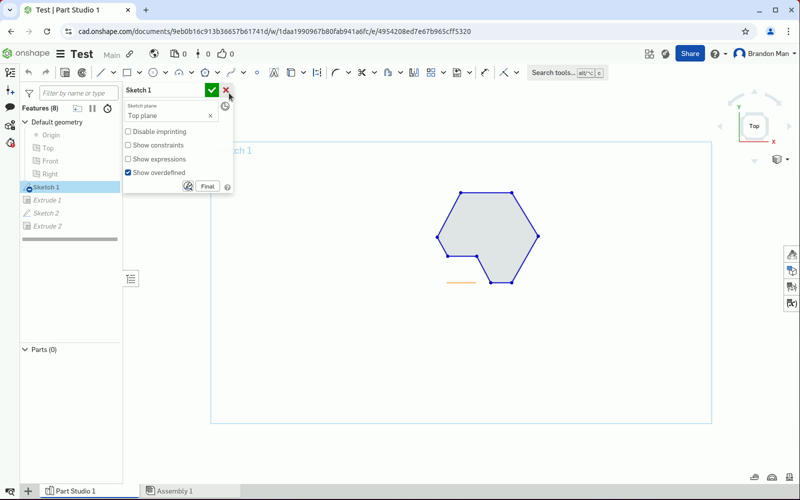
key(shift+s)
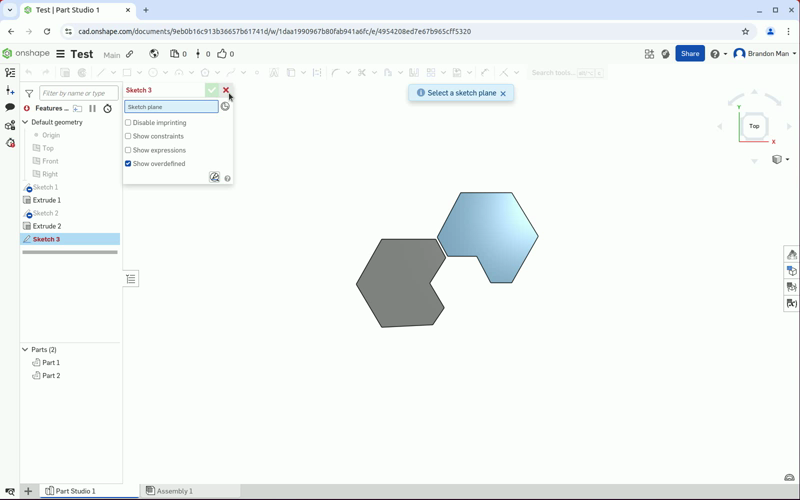
mouse_move(73, 150)
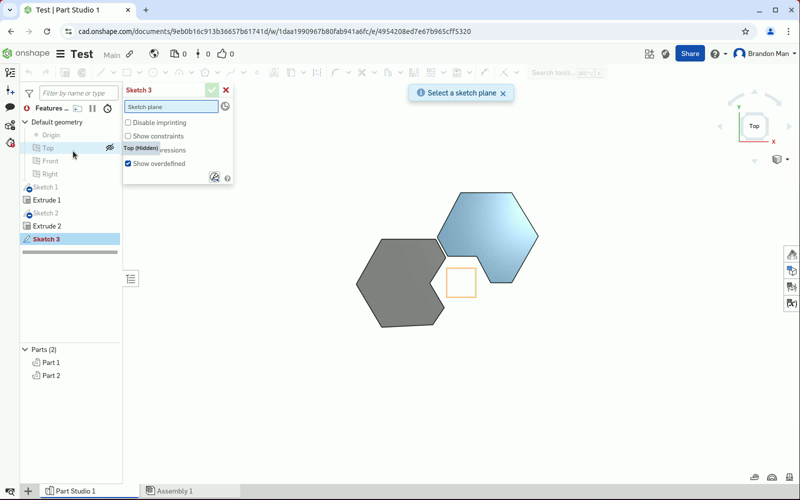
click(73, 150)
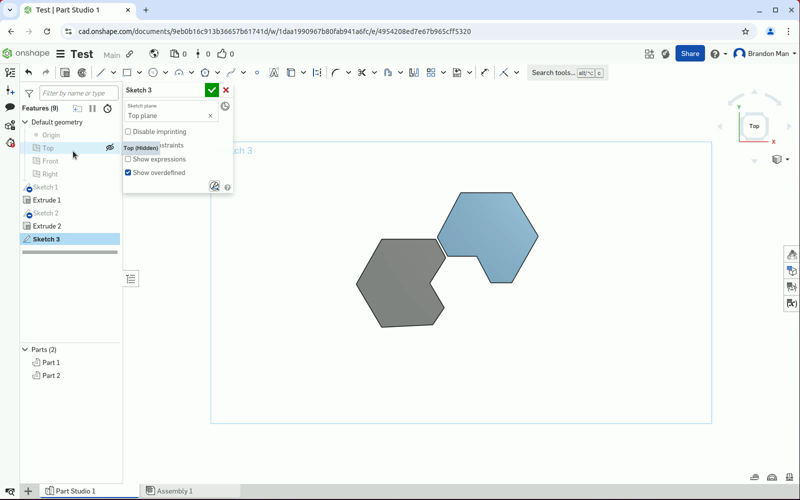
mouse_move(73, 352)
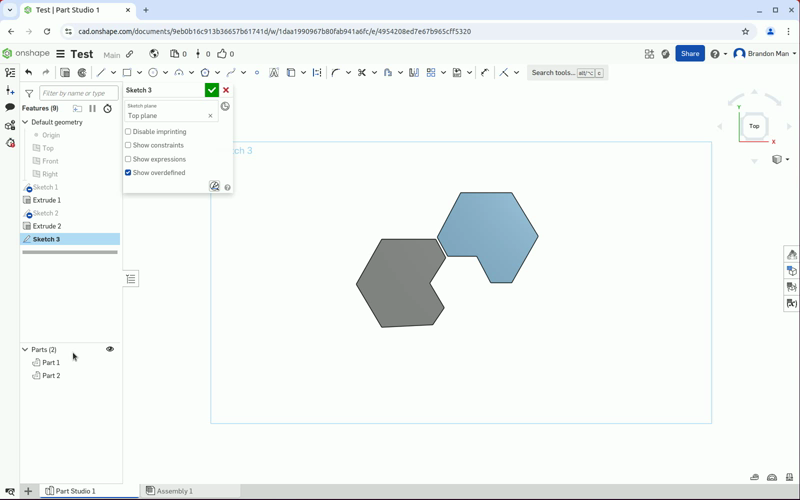
key(y)
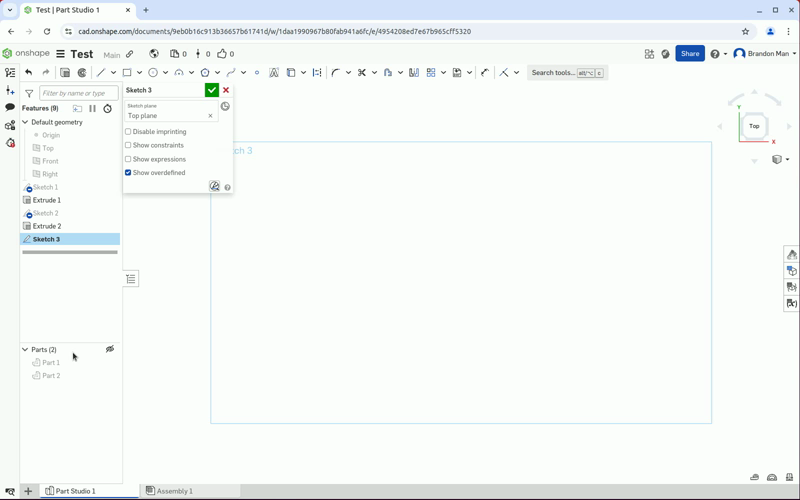
key(l)
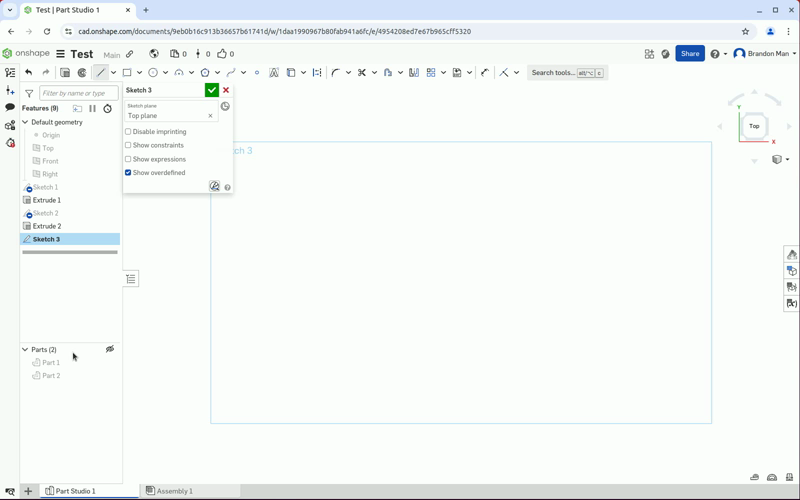
key_down(shift)
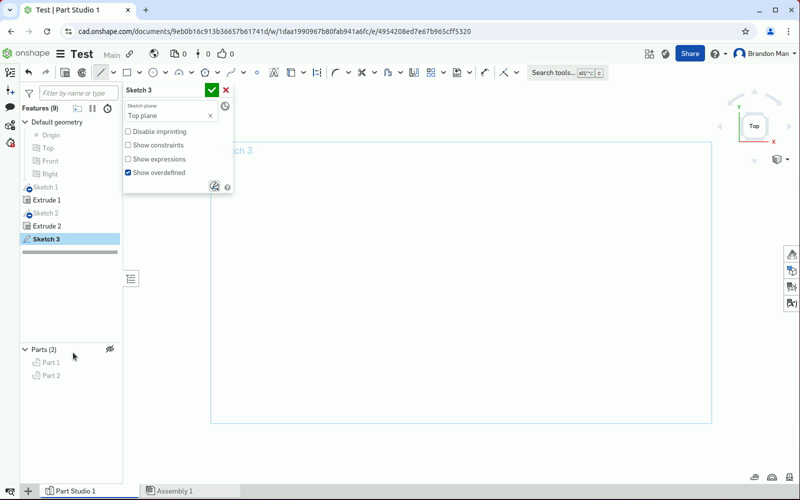
mouse_move(437, 332)
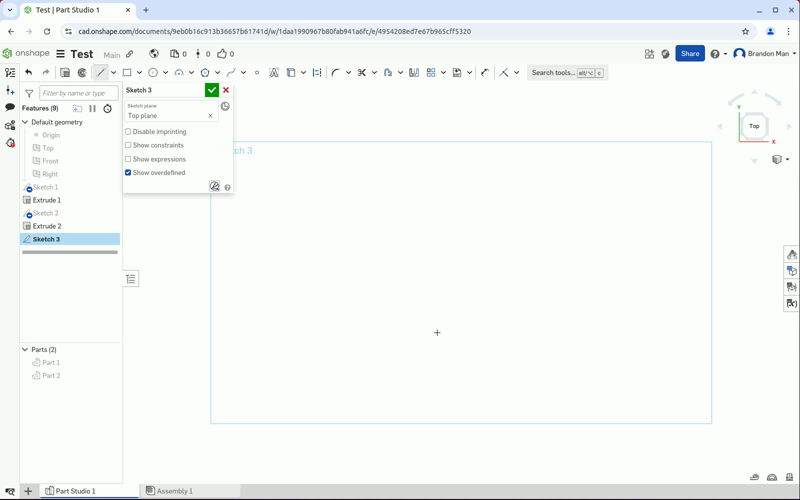
click(437, 332)
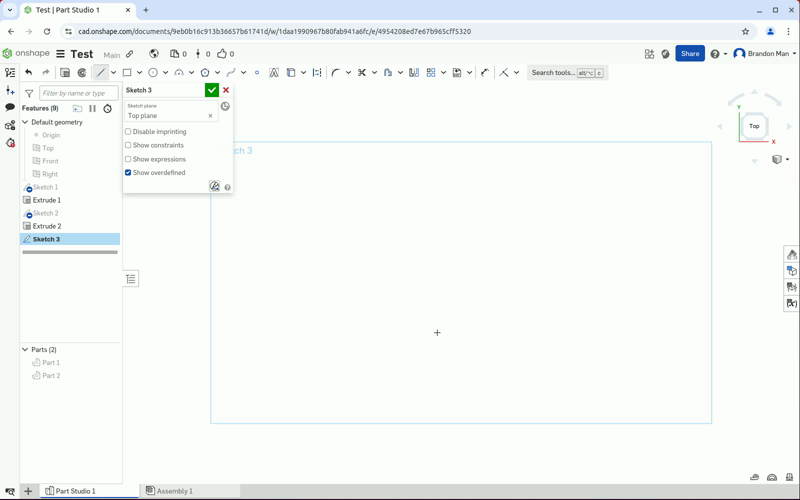
key_up(shift)
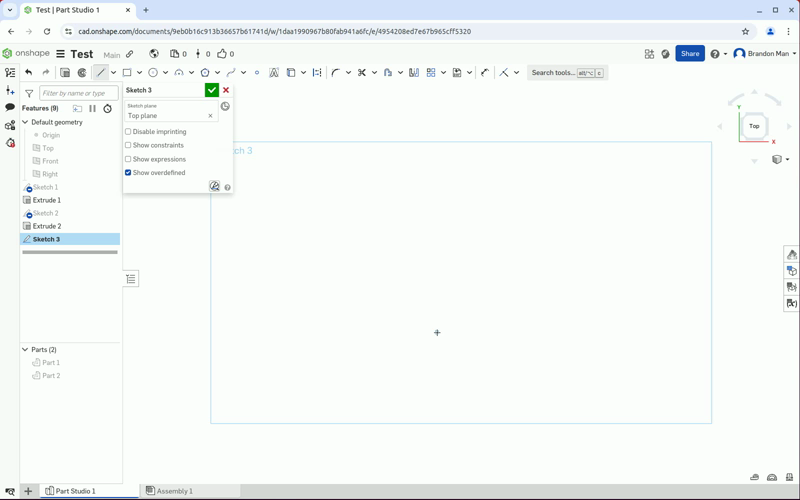
key_down(shift)
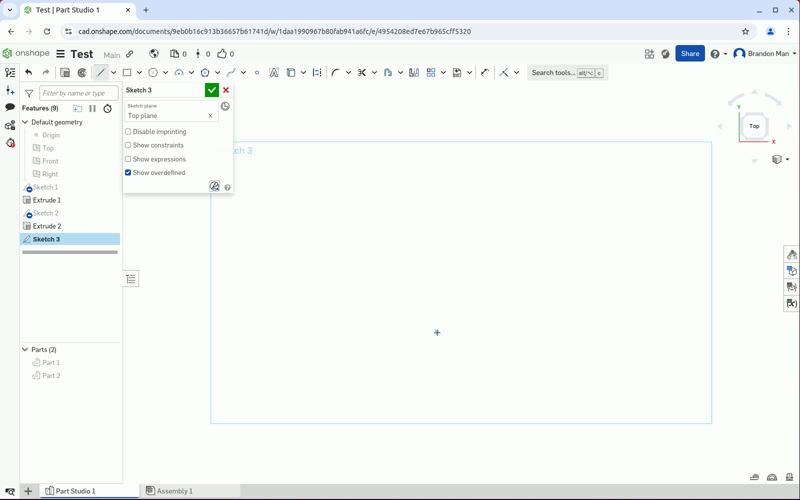
mouse_move(467, 332)
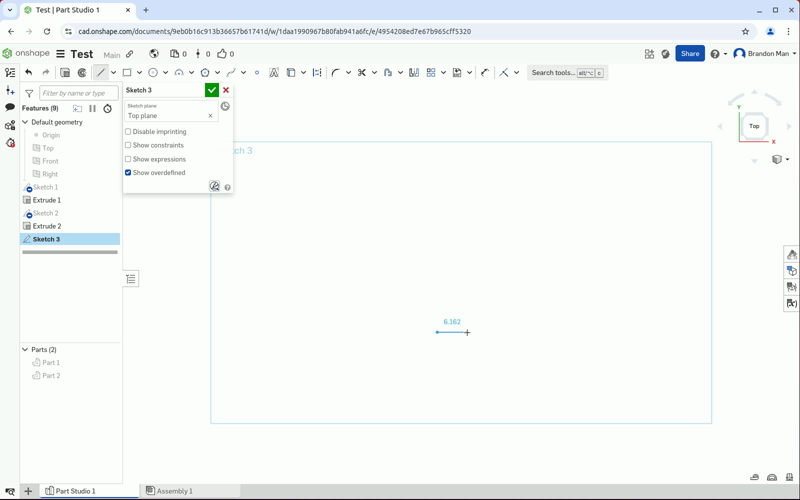
mouse_move(464, 377)
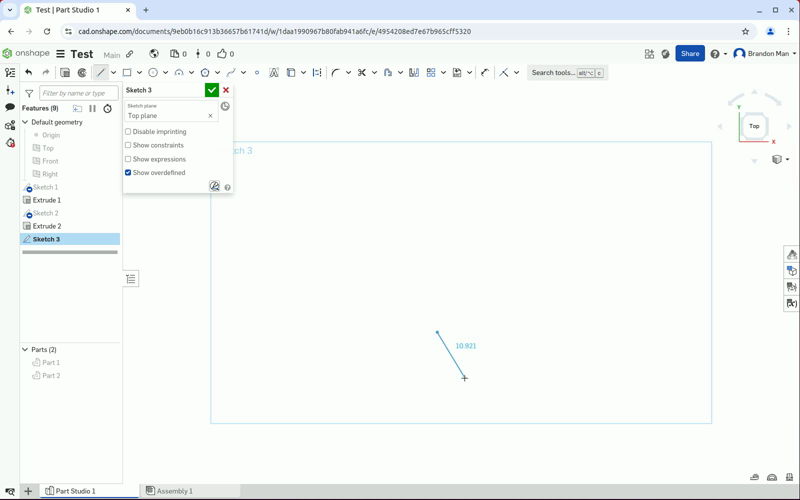
click(464, 377)
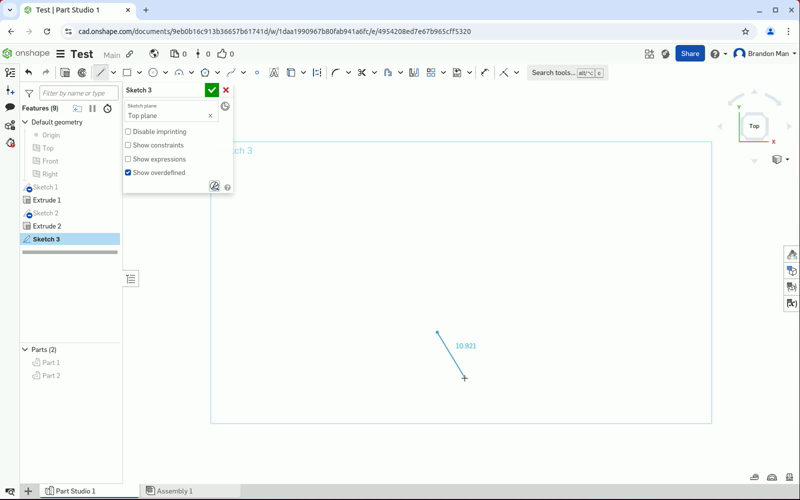
key_up(shift)
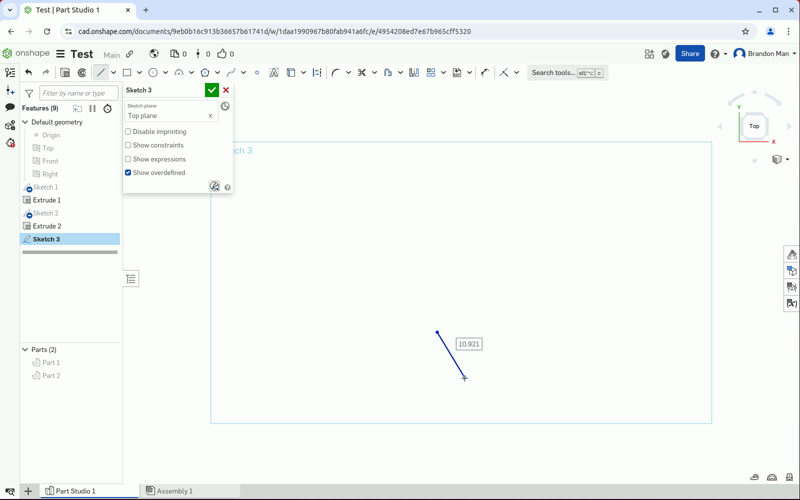
key_down(shift)
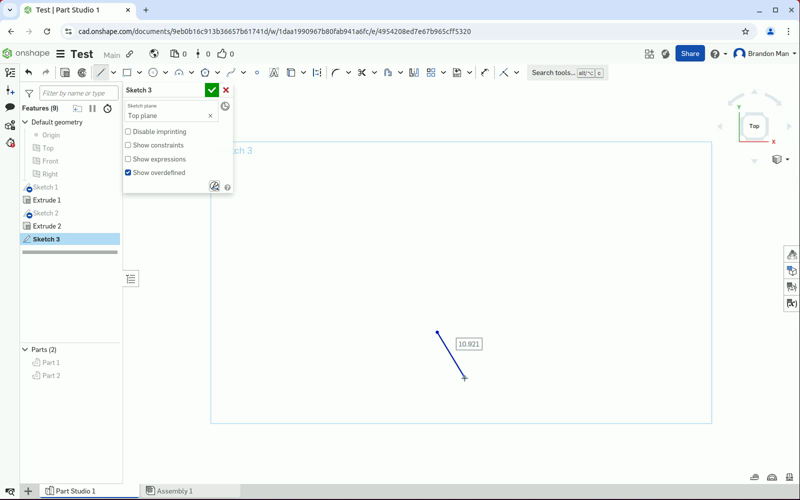
mouse_move(494, 377)
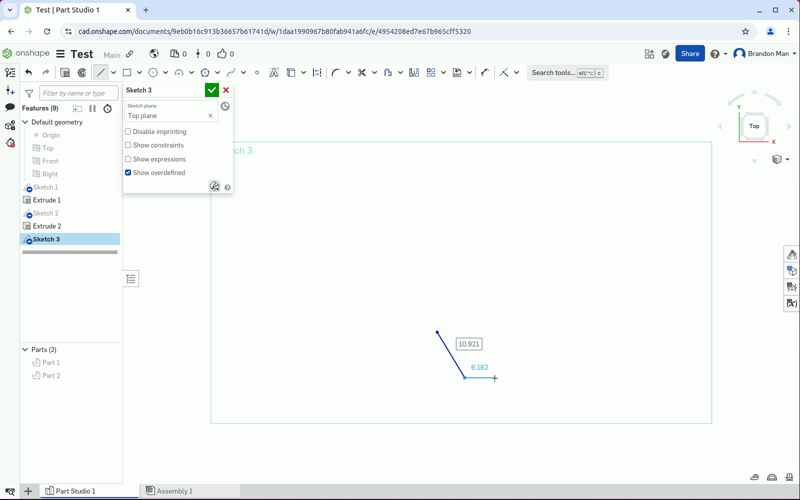
mouse_move(514, 376)
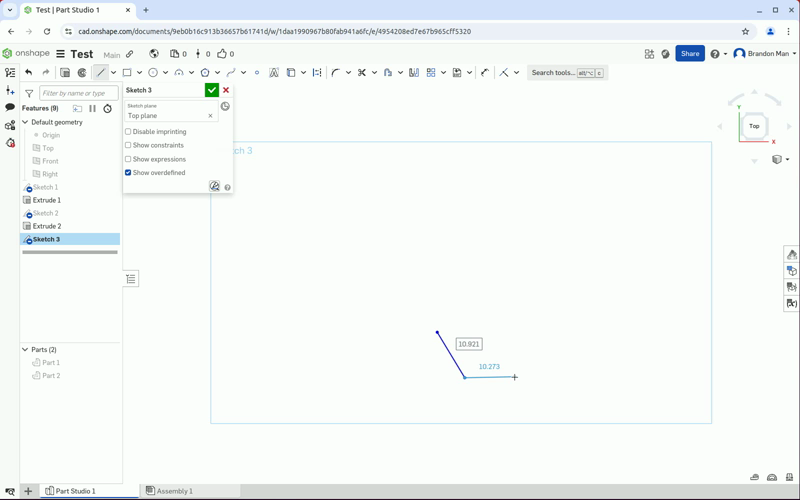
click(514, 376)
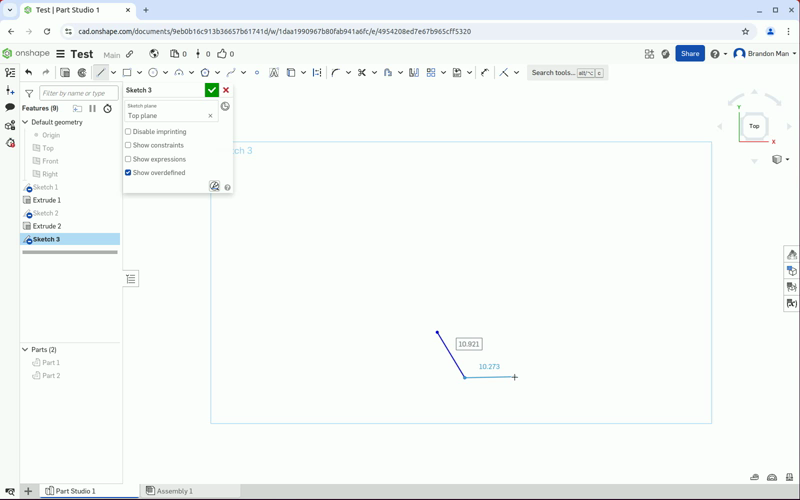
key_up(shift)
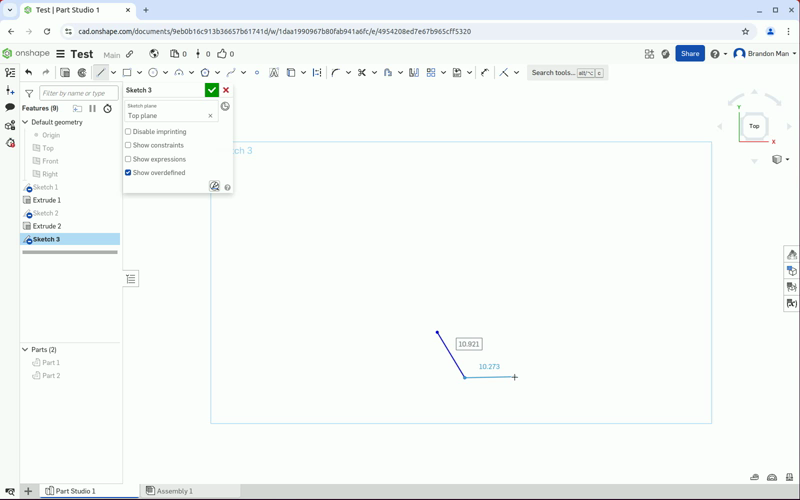
key_down(shift)
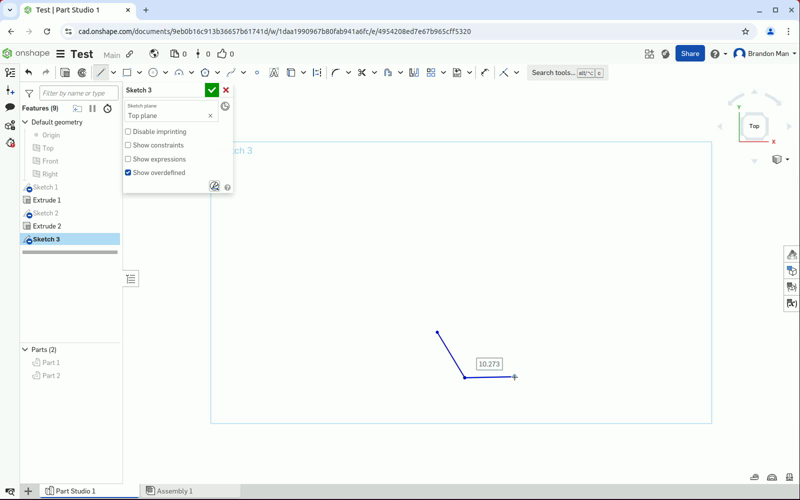
mouse_move(544, 376)
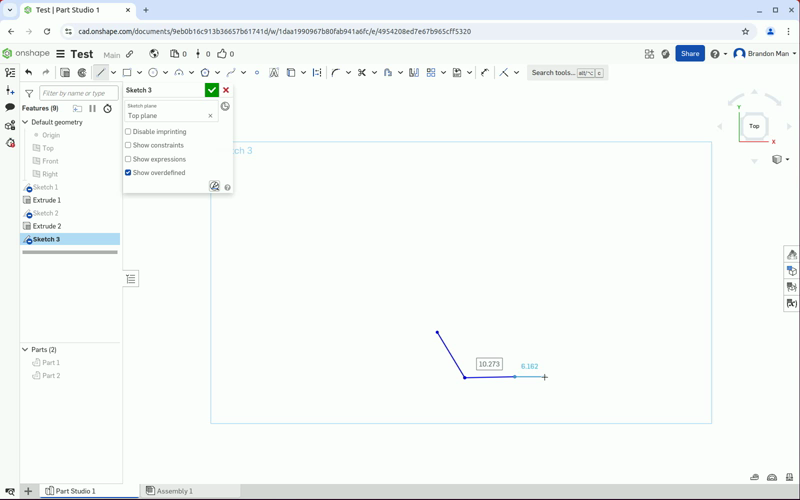
mouse_move(540, 332)
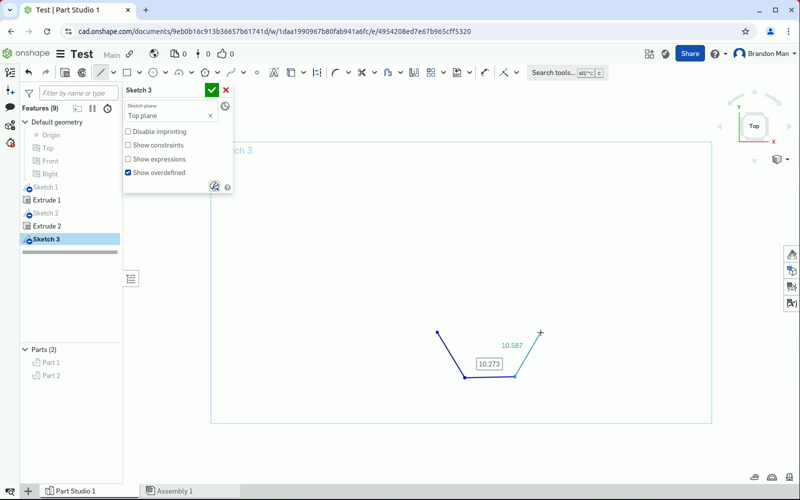
click(540, 332)
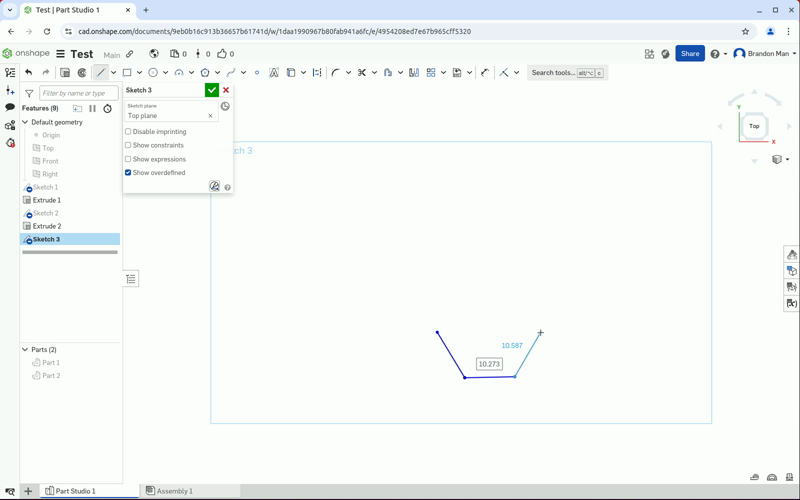
key_up(shift)
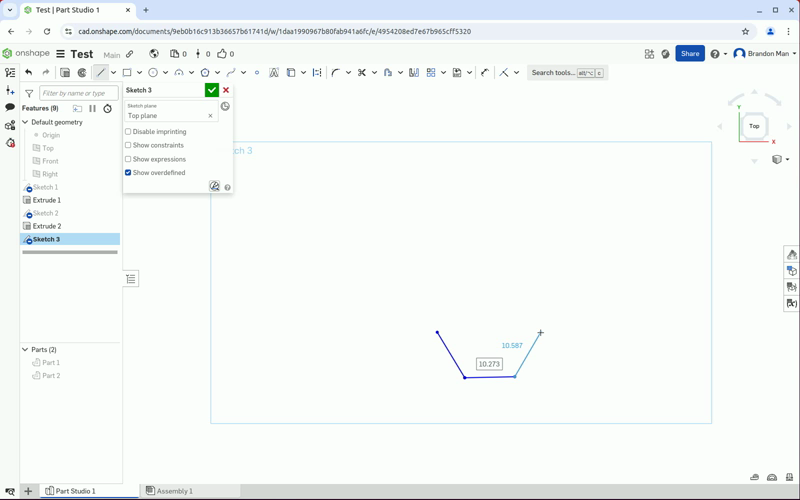
key_down(shift)
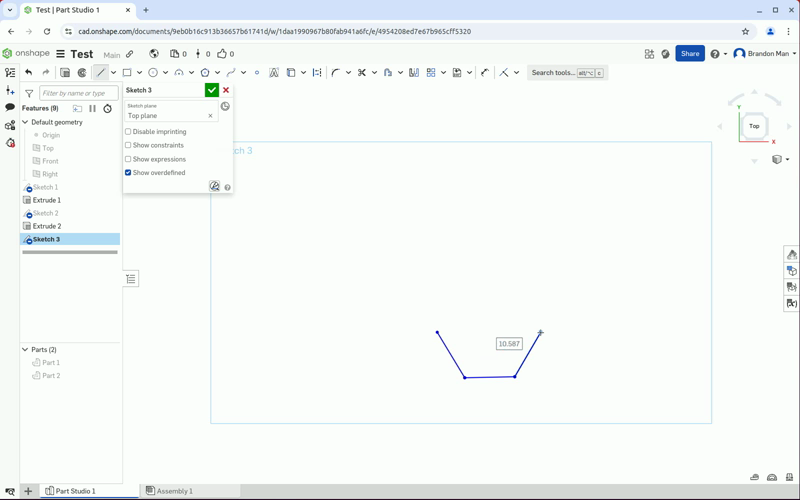
mouse_move(570, 332)
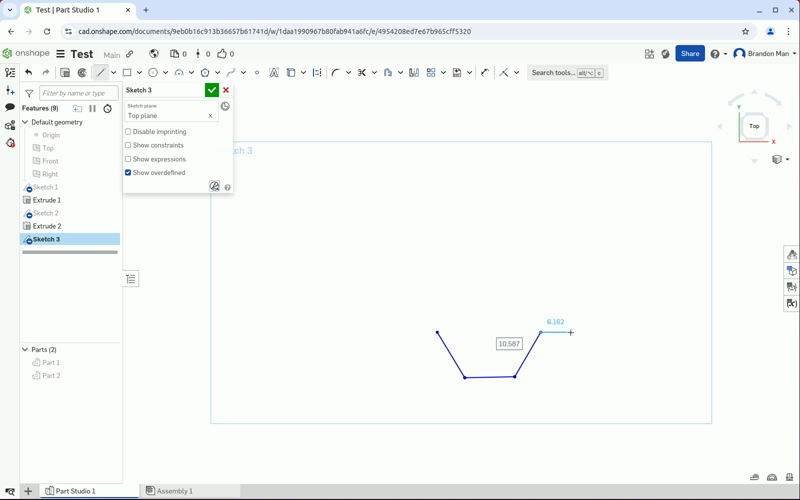
mouse_move(513, 290)
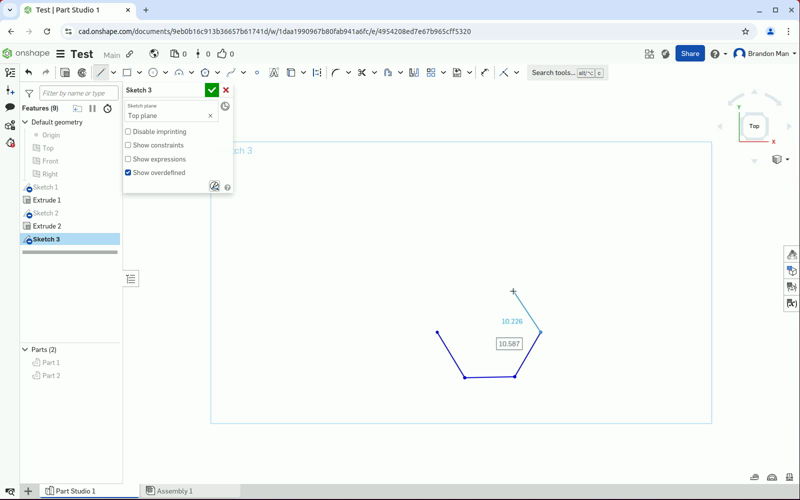
click(513, 290)
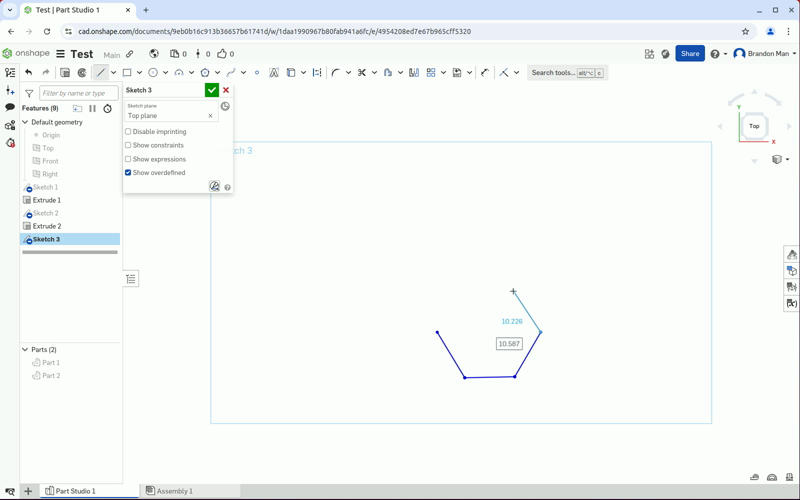
key_up(shift)
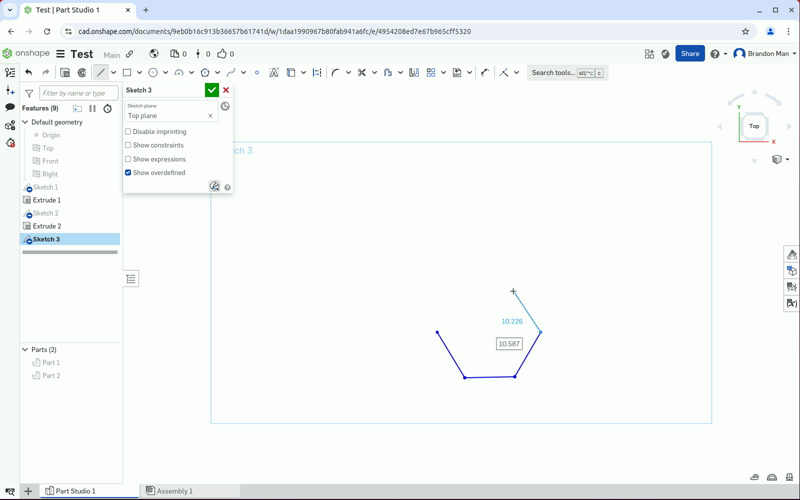
key_down(shift)
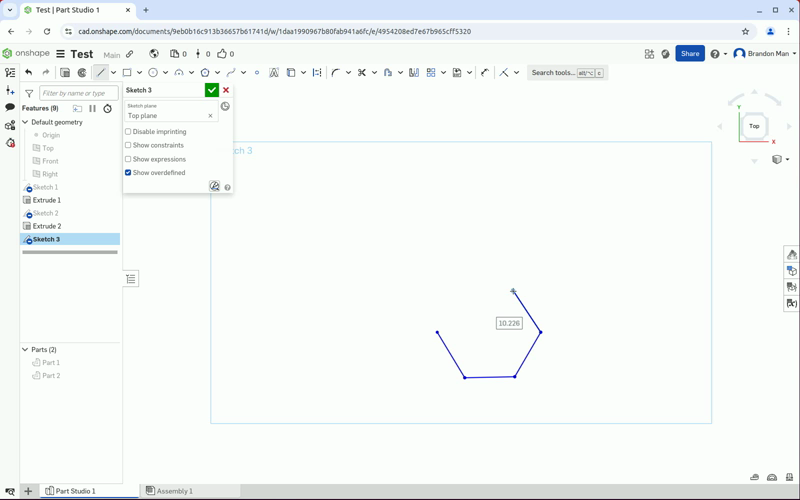
mouse_move(543, 290)
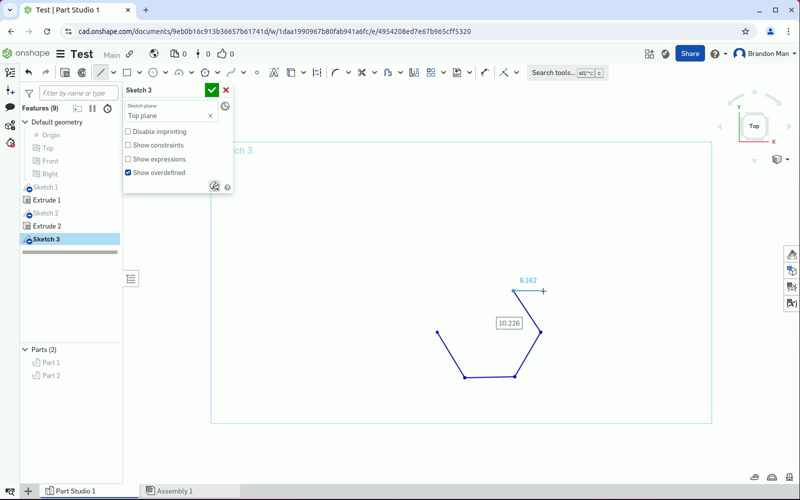
mouse_move(491, 290)
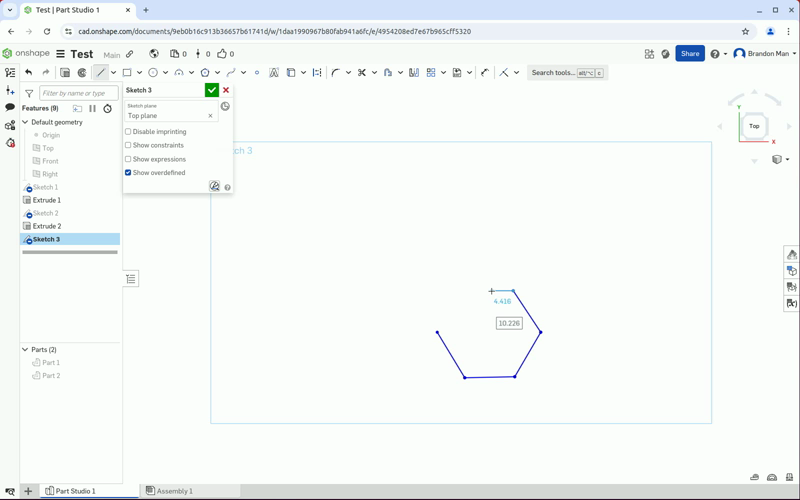
click(491, 290)
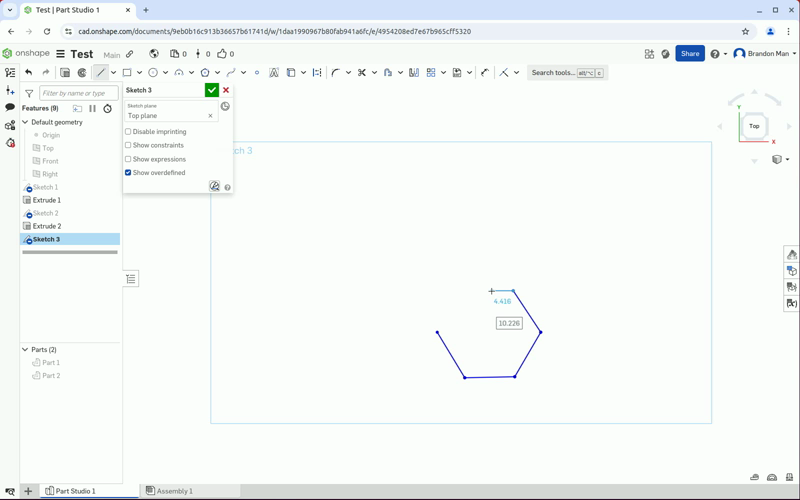
key_up(shift)
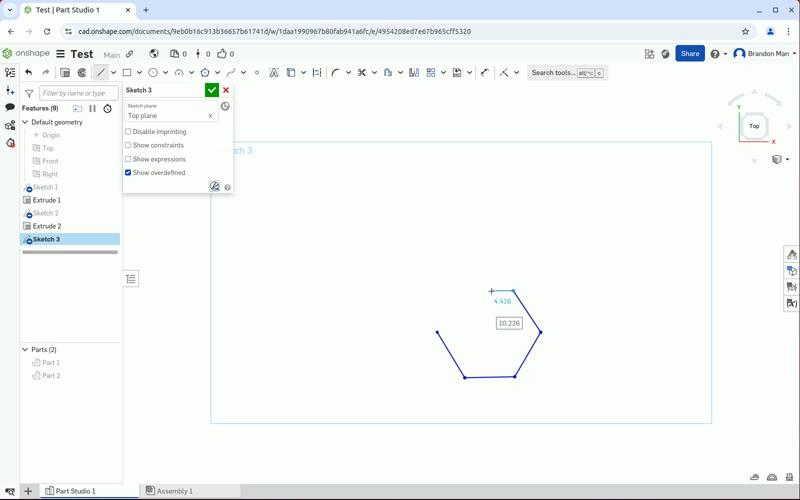
key_down(shift)
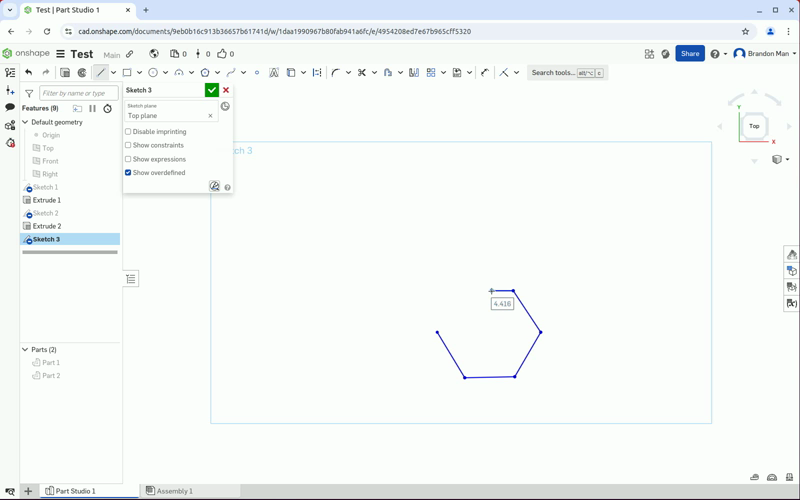
mouse_move(521, 290)
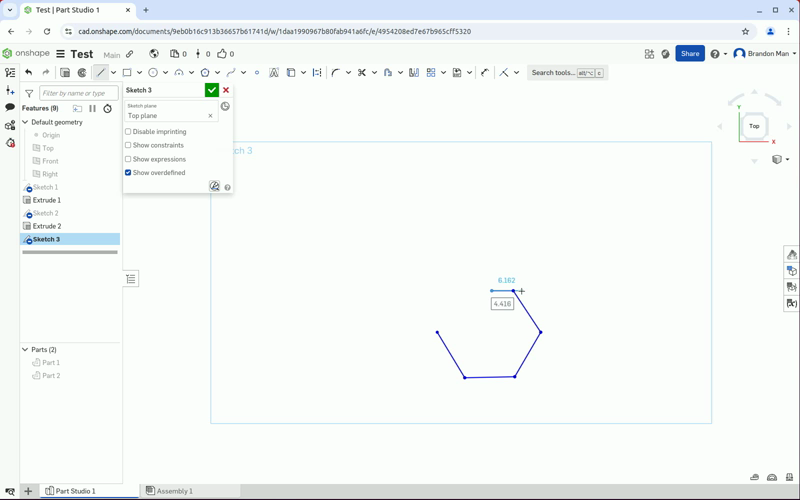
mouse_move(477, 314)
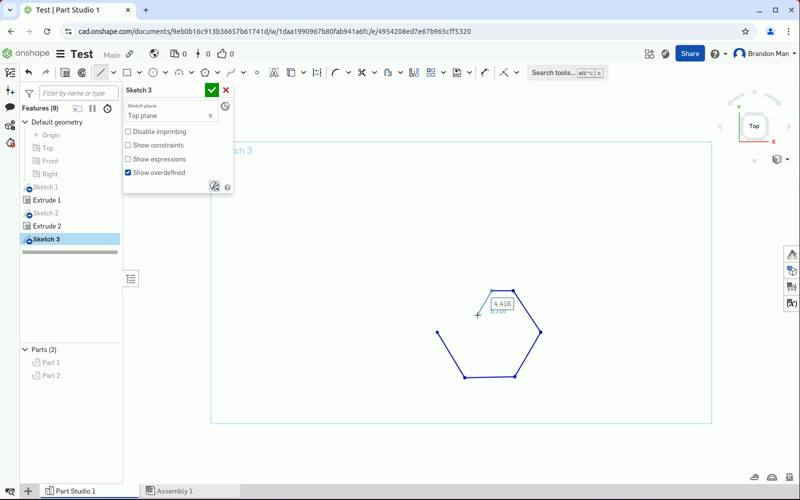
click(477, 314)
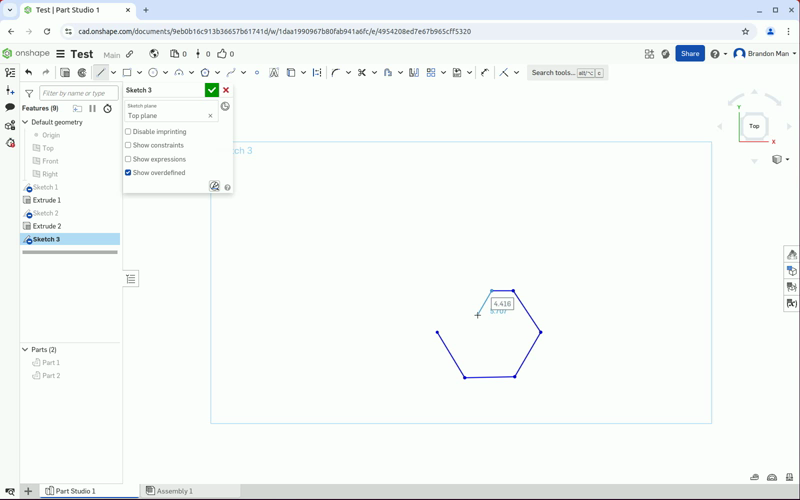
key_up(shift)
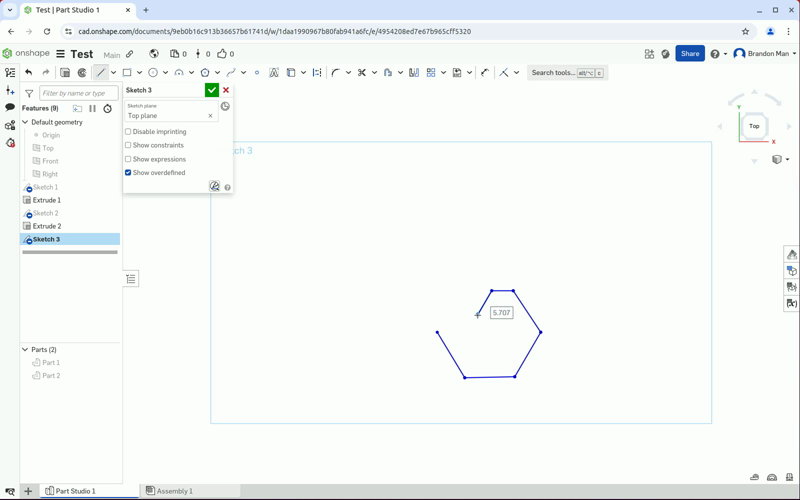
key_down(shift)
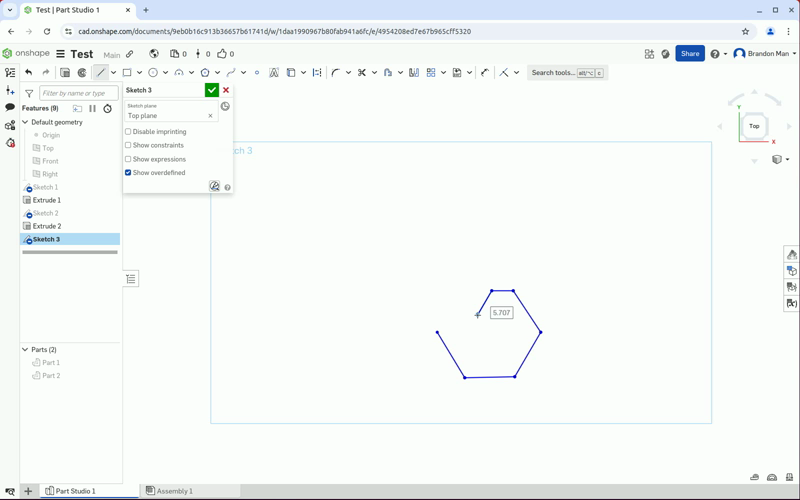
mouse_move(507, 314)
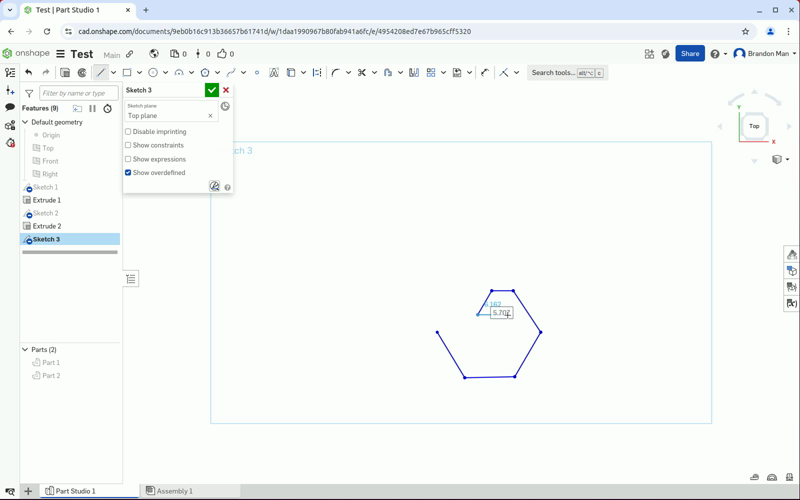
mouse_move(448, 313)
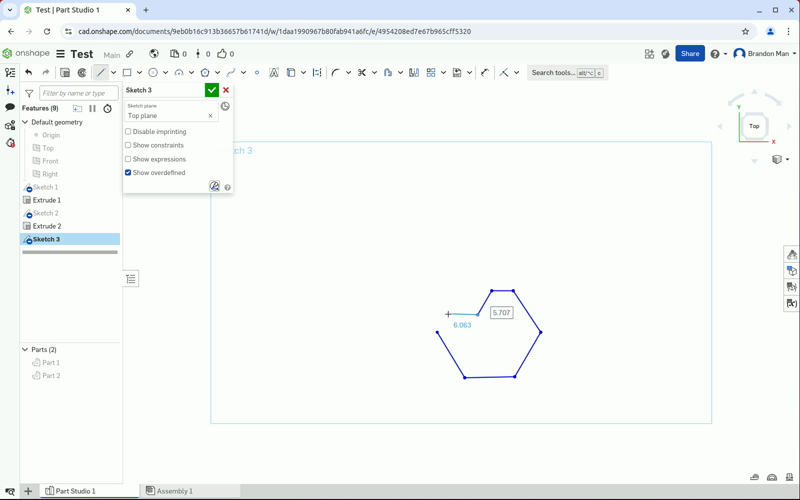
click(448, 313)
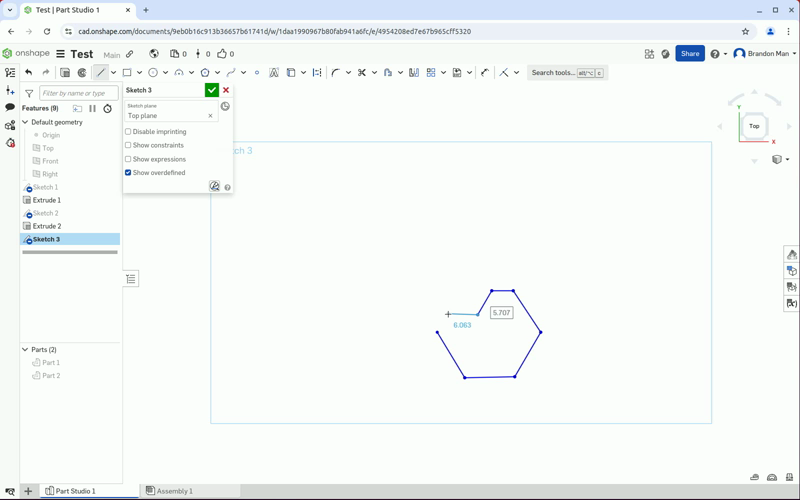
key_up(shift)
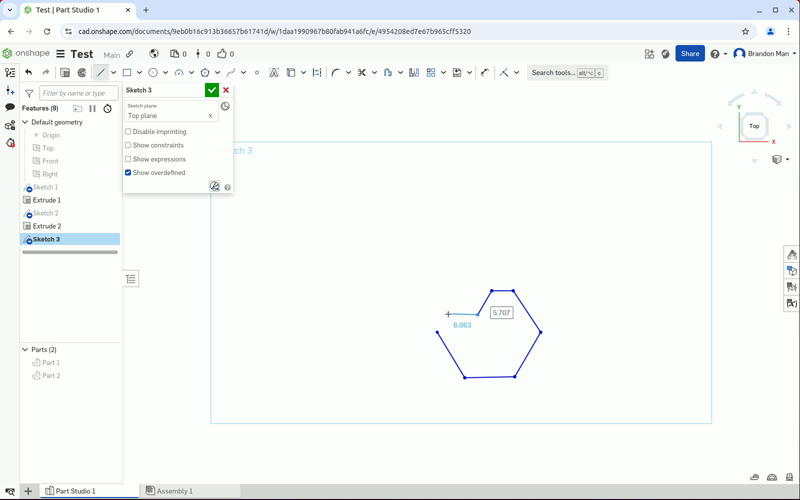
mouse_move(478, 313)
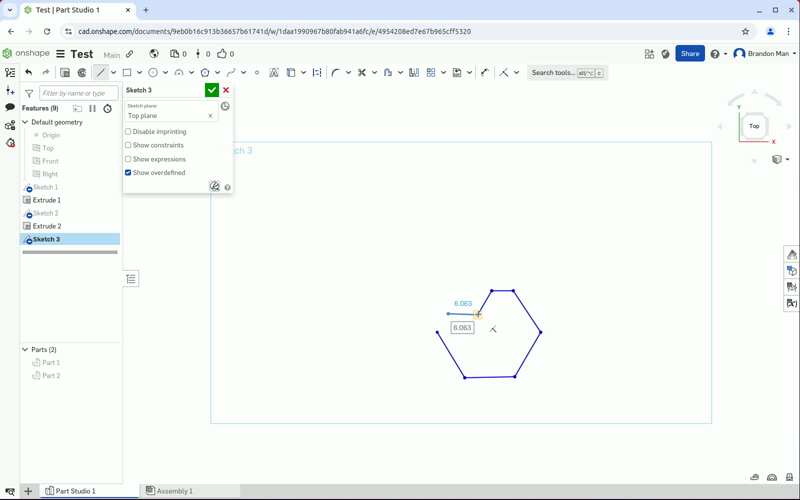
key_down(shift)
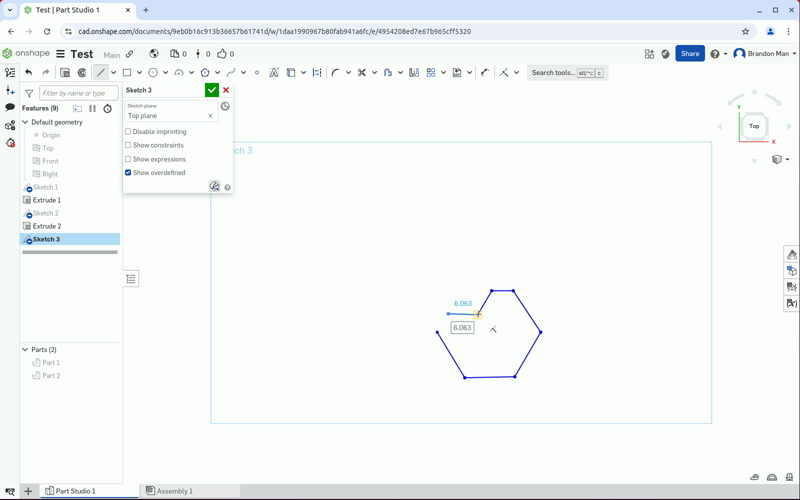
mouse_move(437, 332)
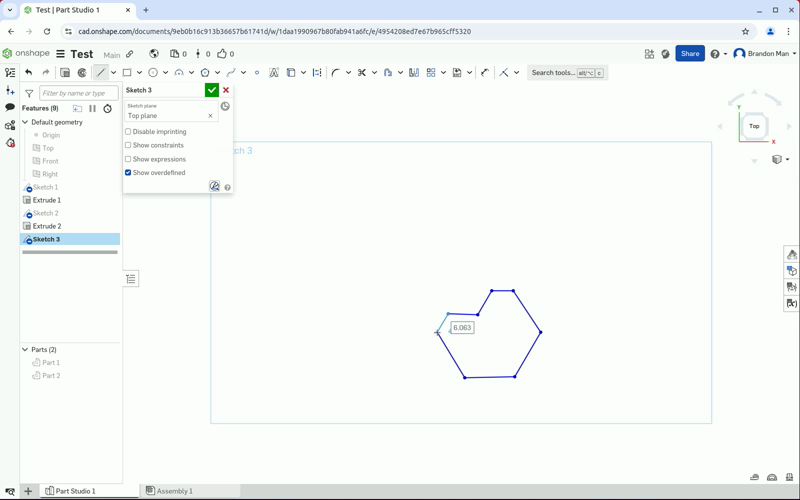
key_up(shift)
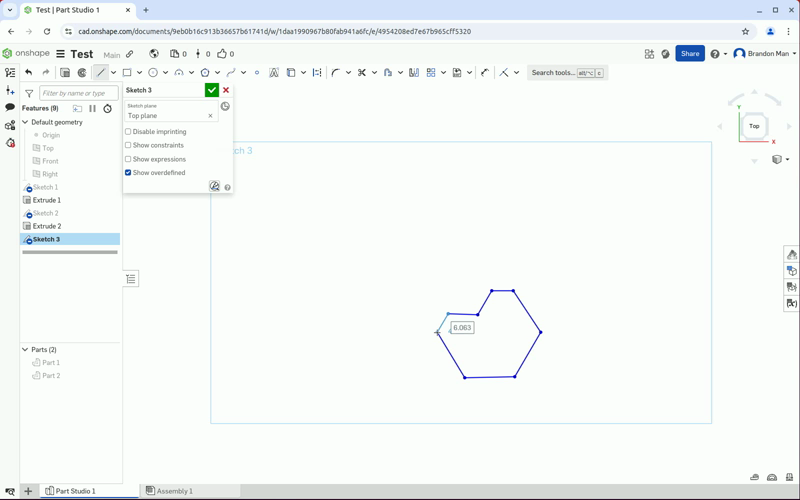
click(437, 332)
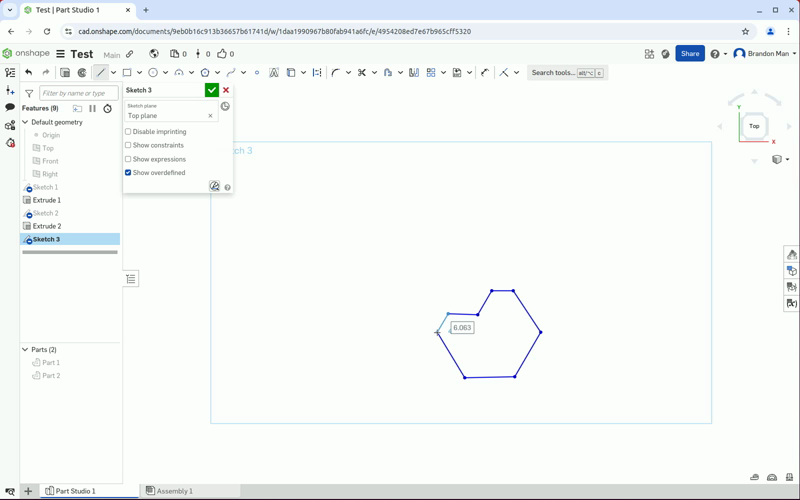
key(esc)
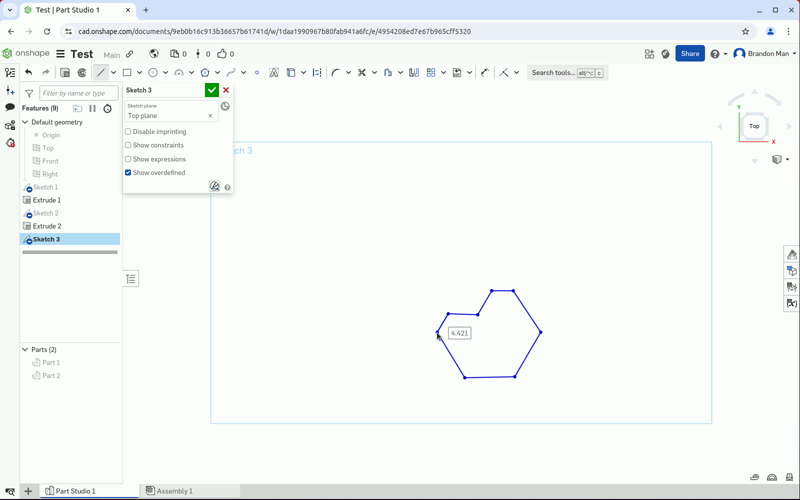
mouse_move(484, 334)
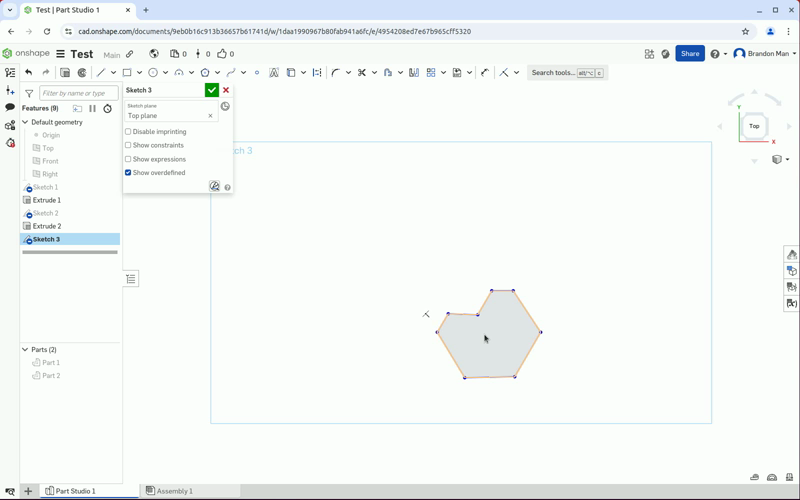
click(484, 334)
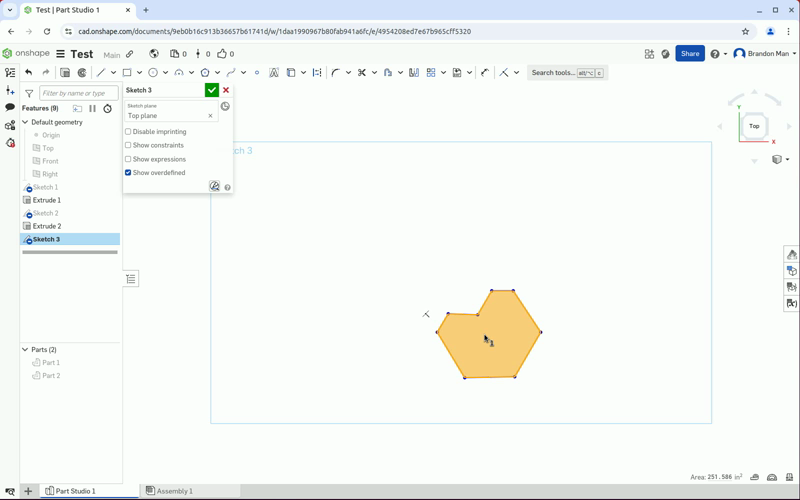
mouse_move(73, 352)
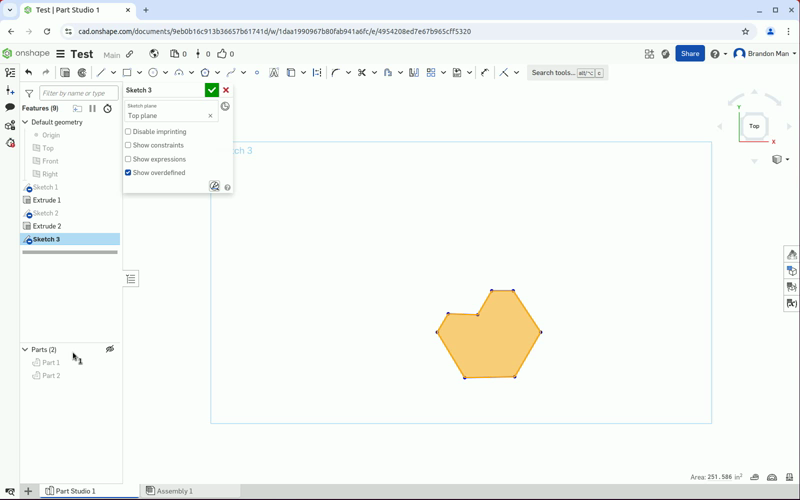
key(shift+y)
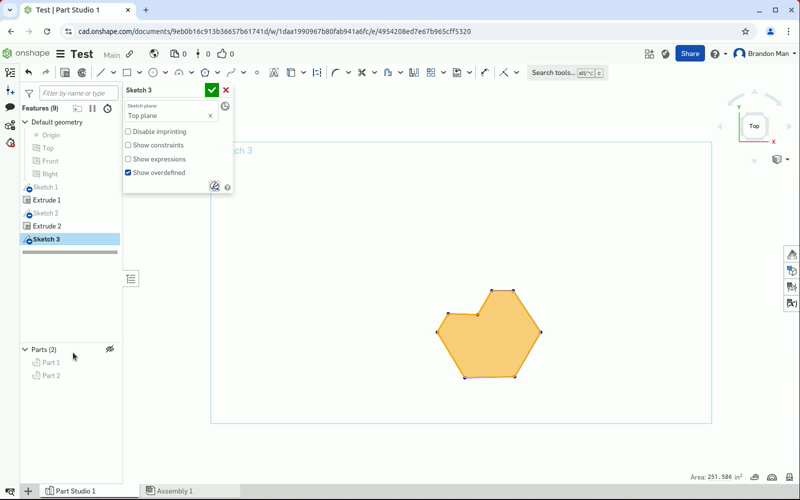
key(shift+e)
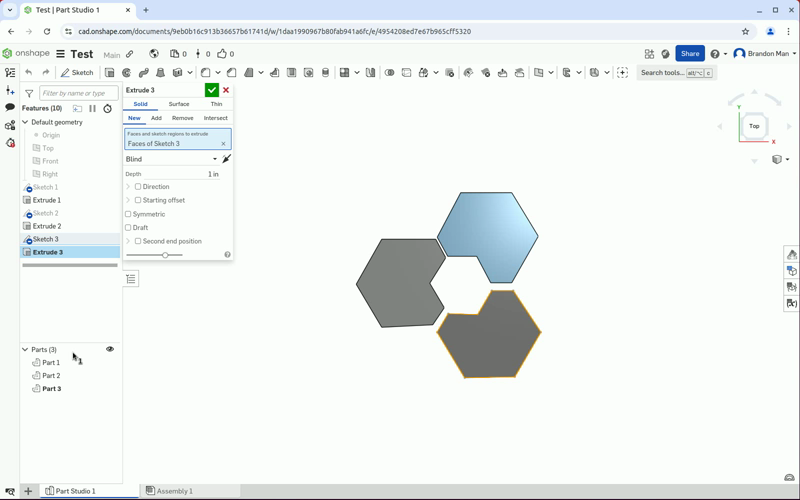
mouse_move(143, 106)
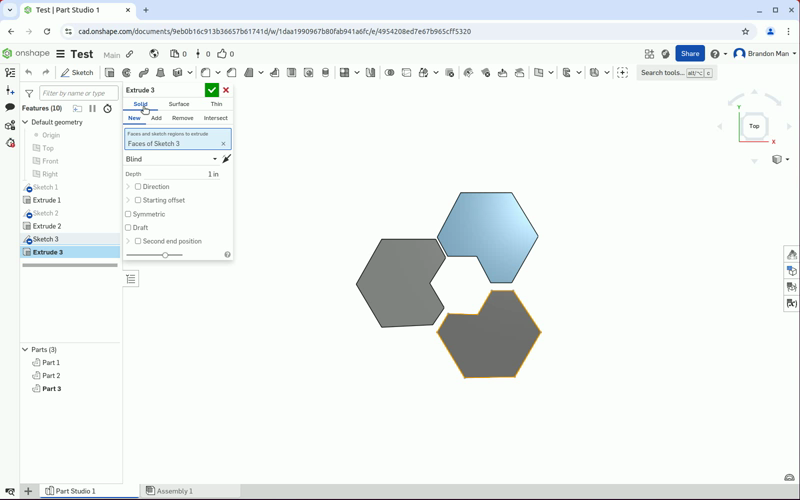
click(143, 106)
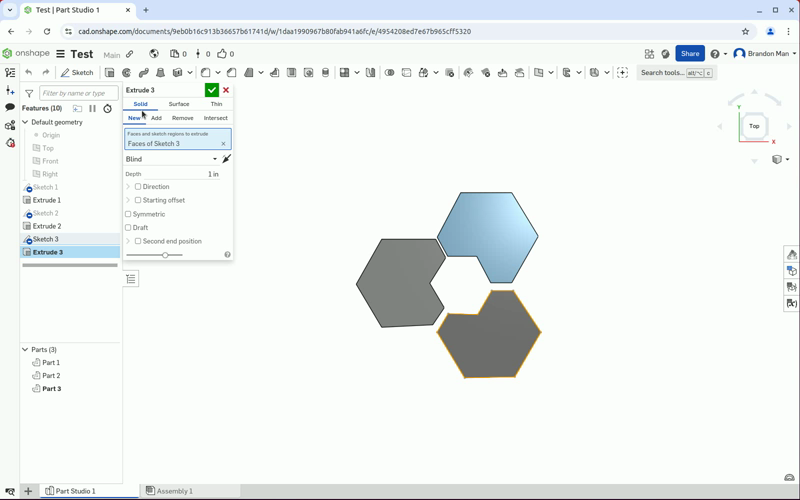
mouse_move(137, 120)
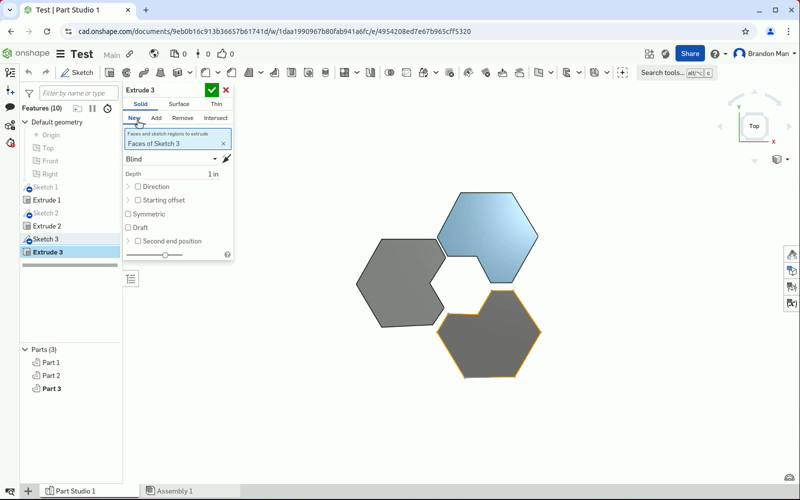
click(137, 120)
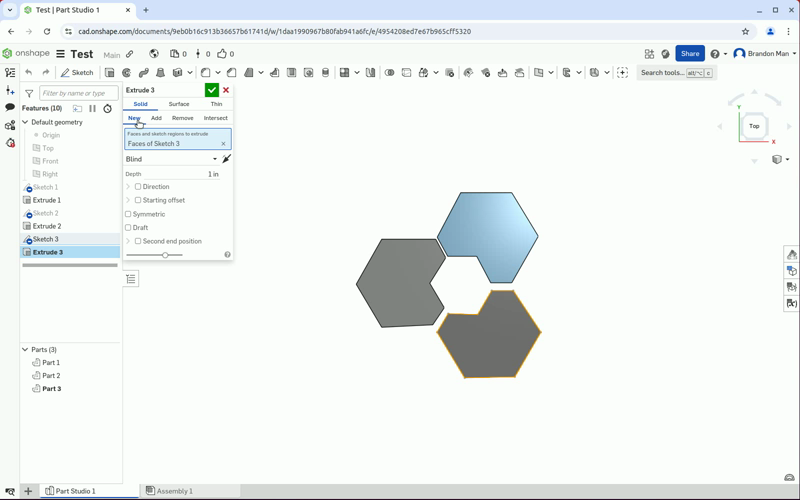
key(tab, 4)
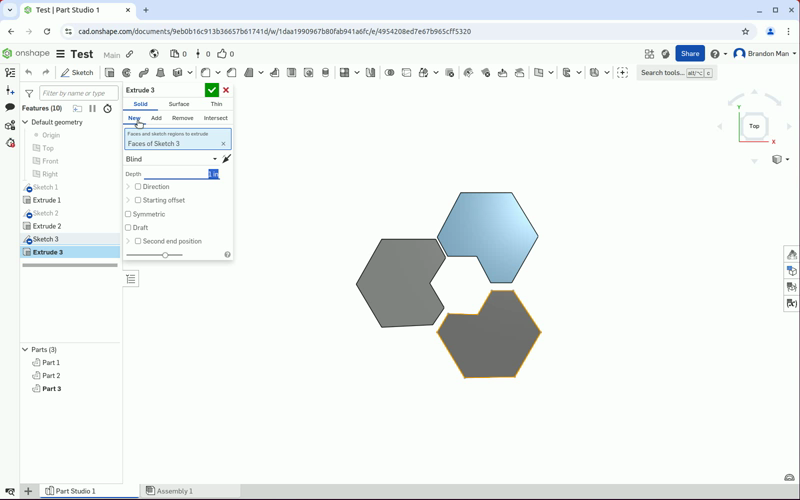
text(2.166)
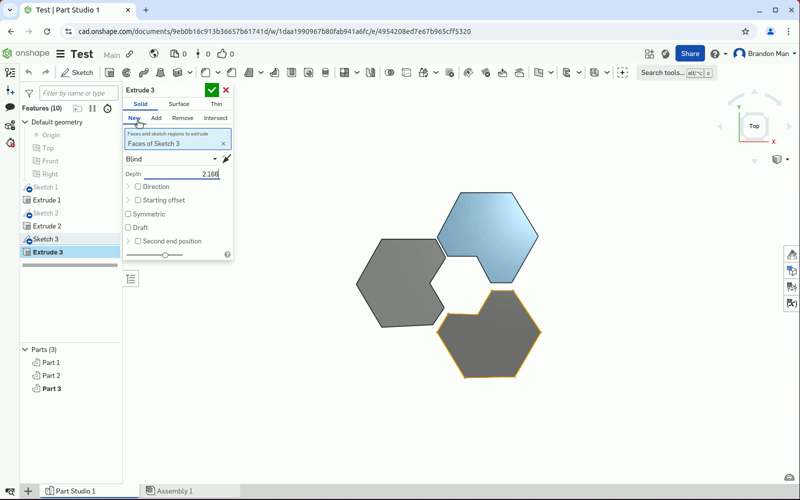
key(enter)
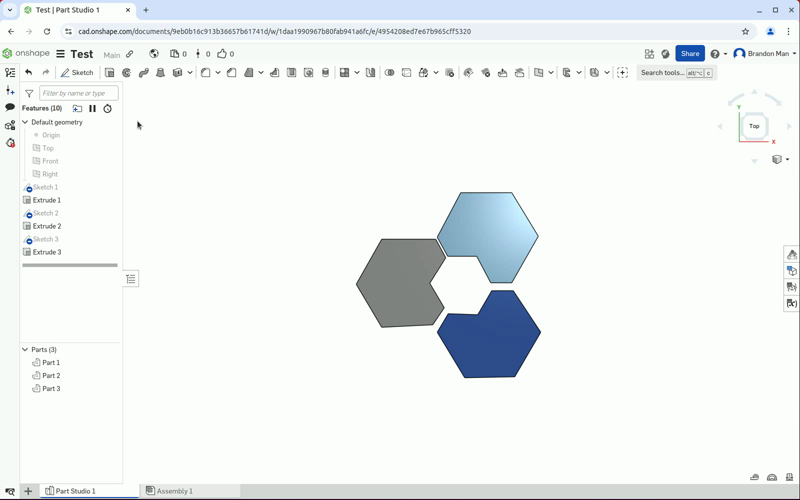
key(shift+h)
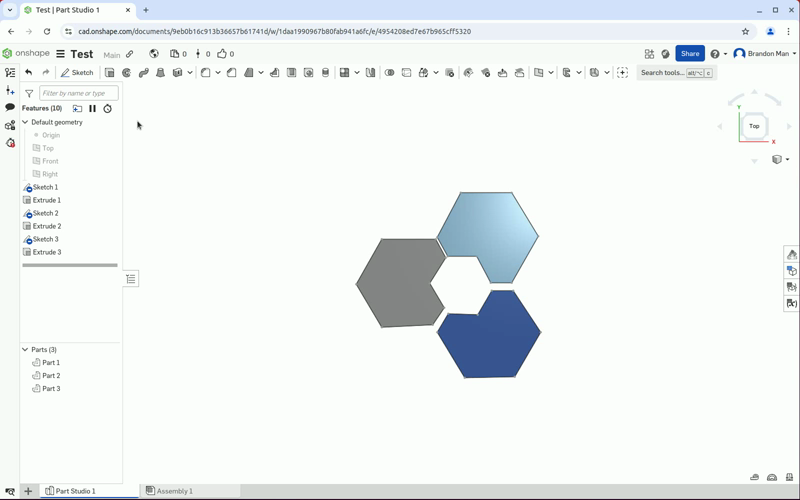
key(shift+h)
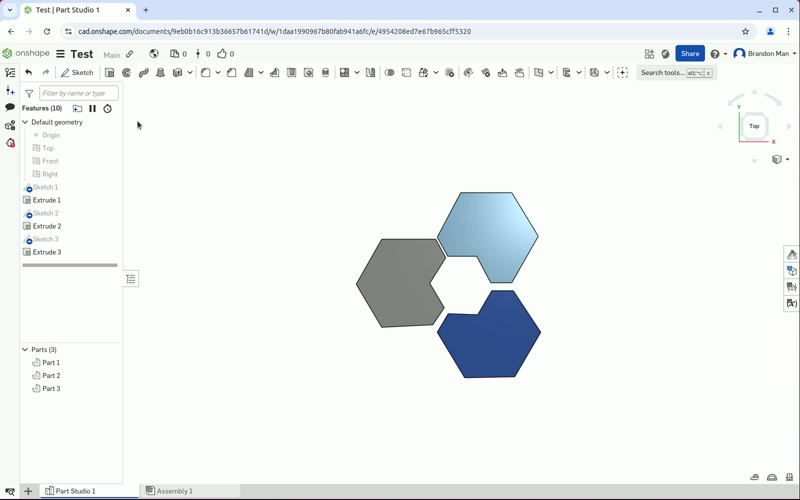
mouse_move(73, 189)
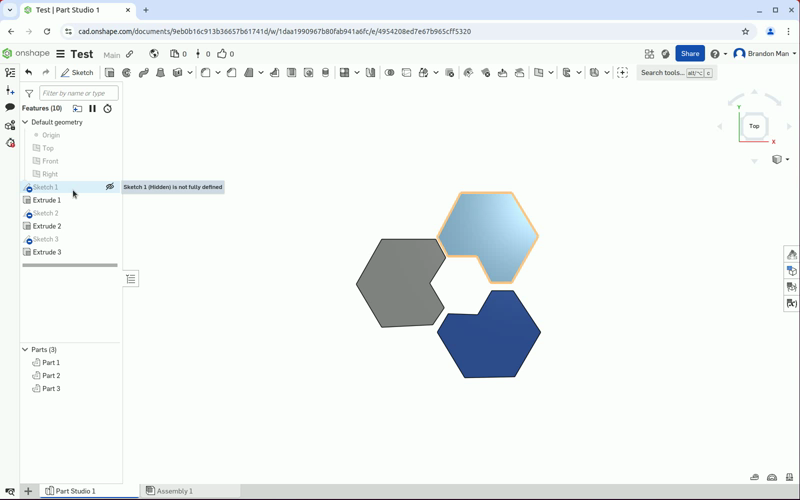
click(73, 189)
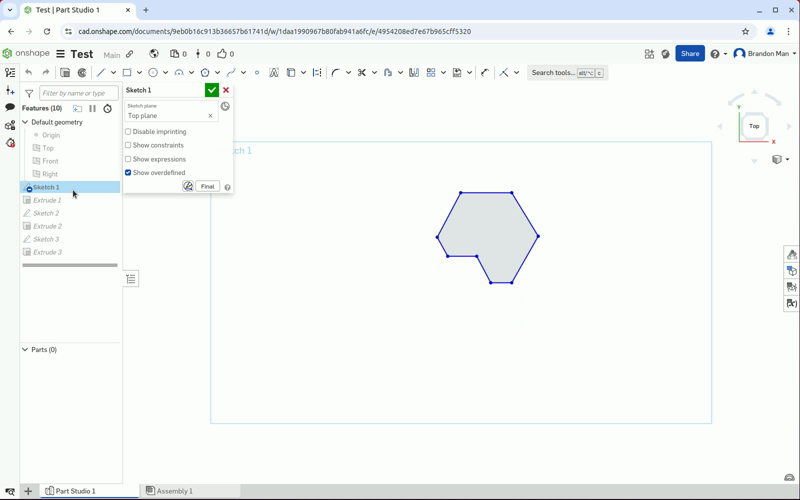
mouse_move(229, 92)
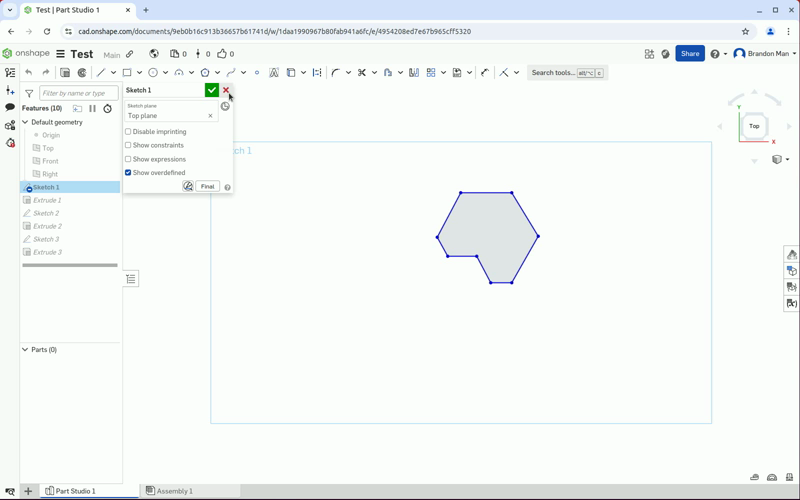
click(229, 92)
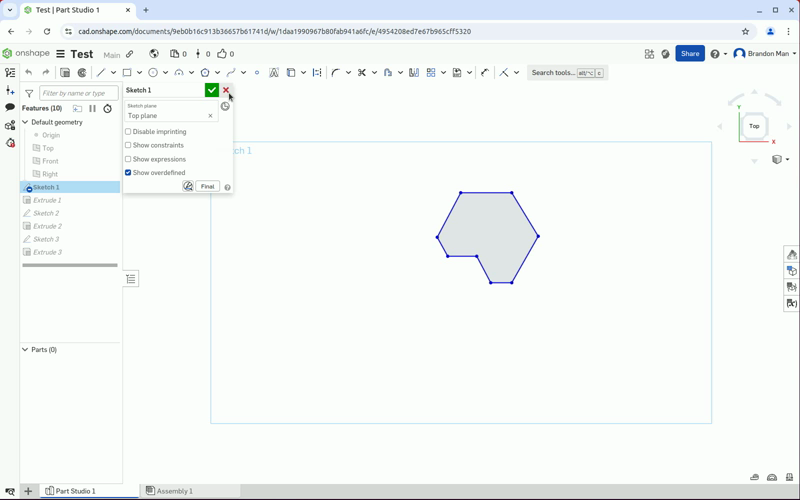
key(shift+s)
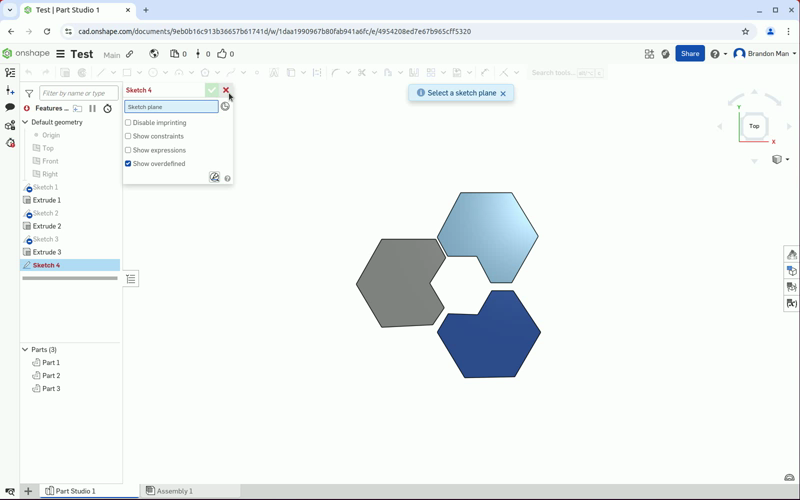
mouse_move(73, 150)
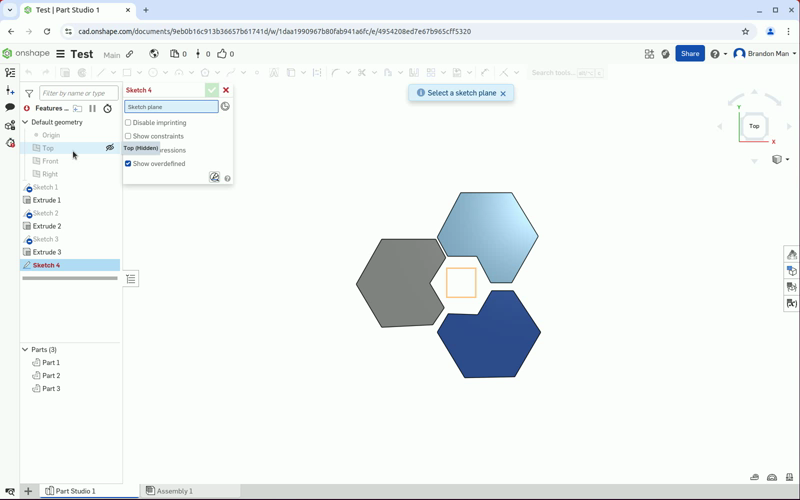
click(73, 150)
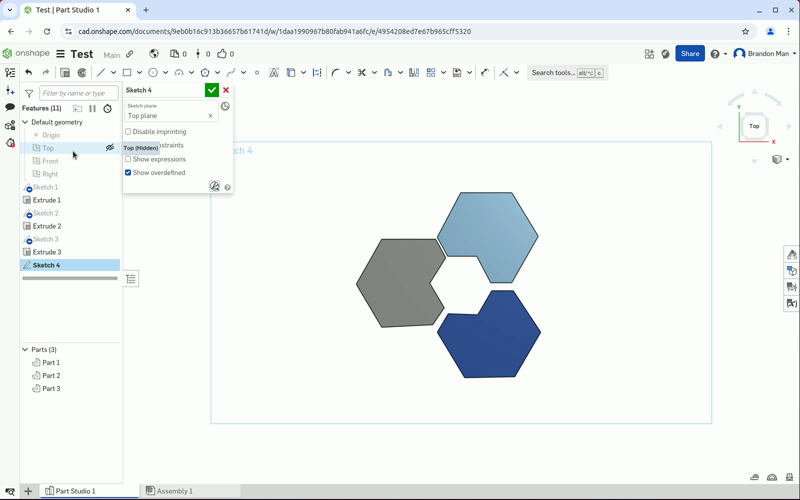
mouse_move(73, 352)
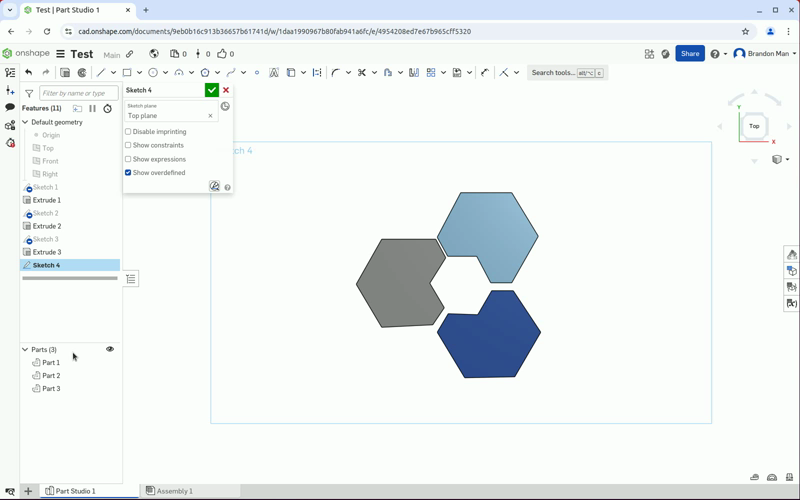
key(y)
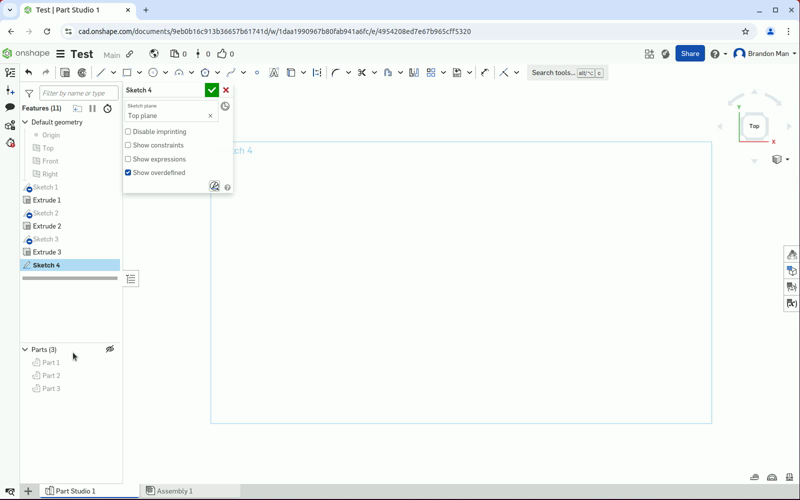
key(c)
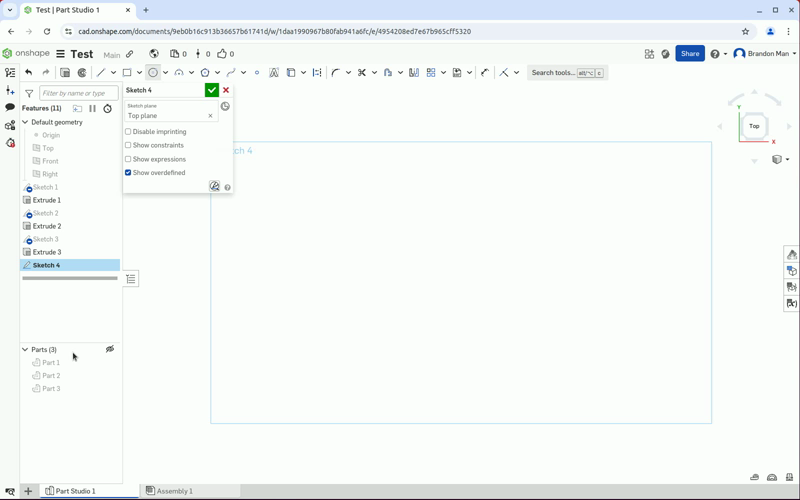
key_down(shift)
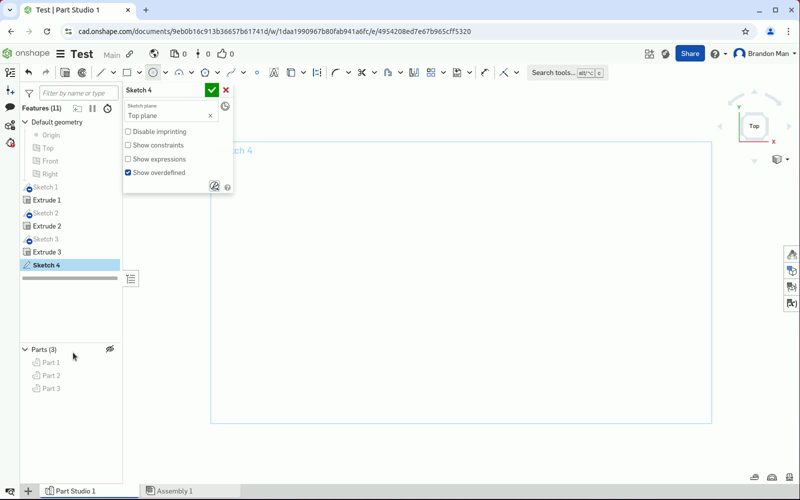
mouse_move(461, 282)
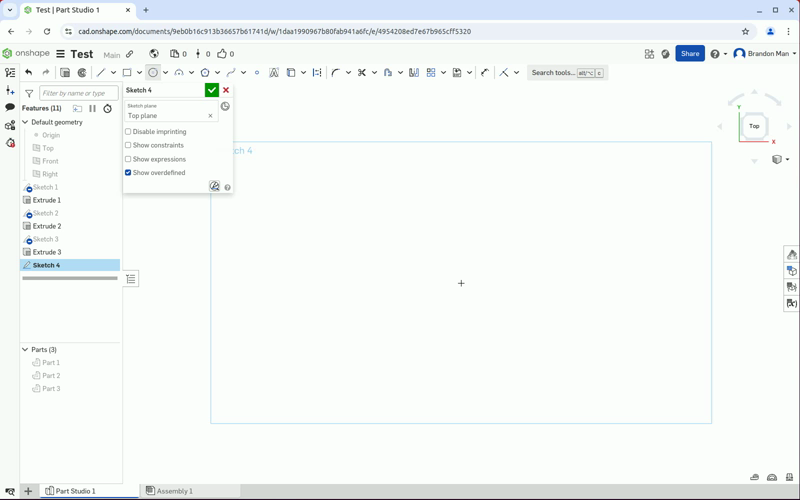
click(461, 282)
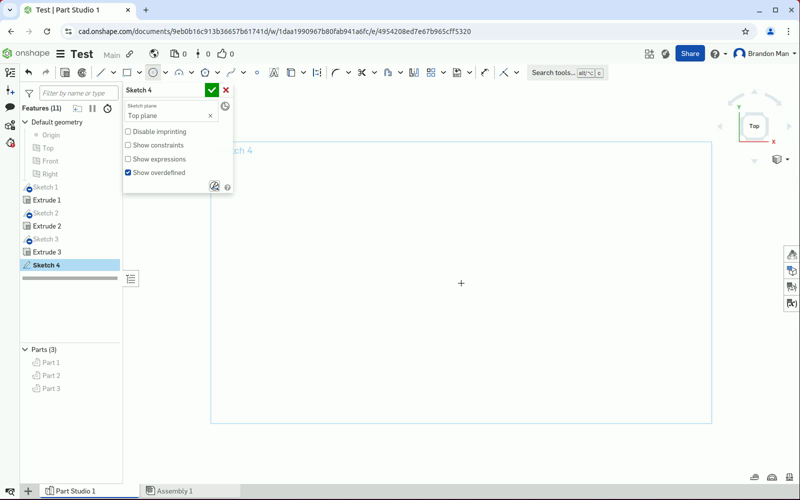
key_up(shift)
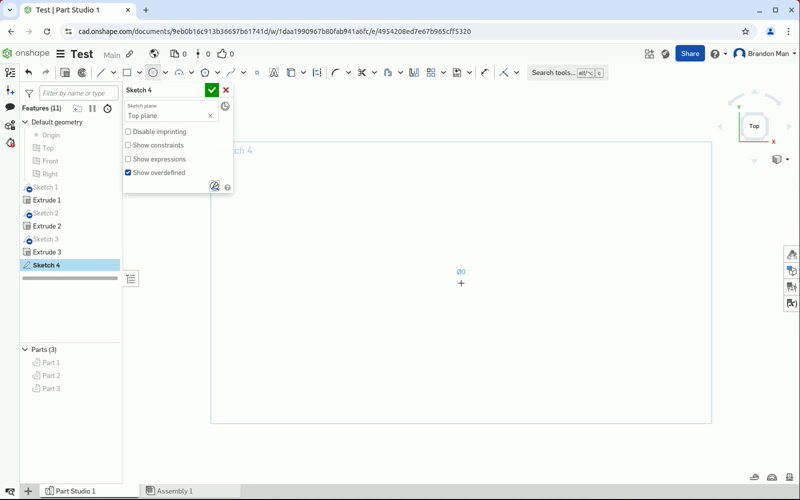
mouse_move(574, 282)
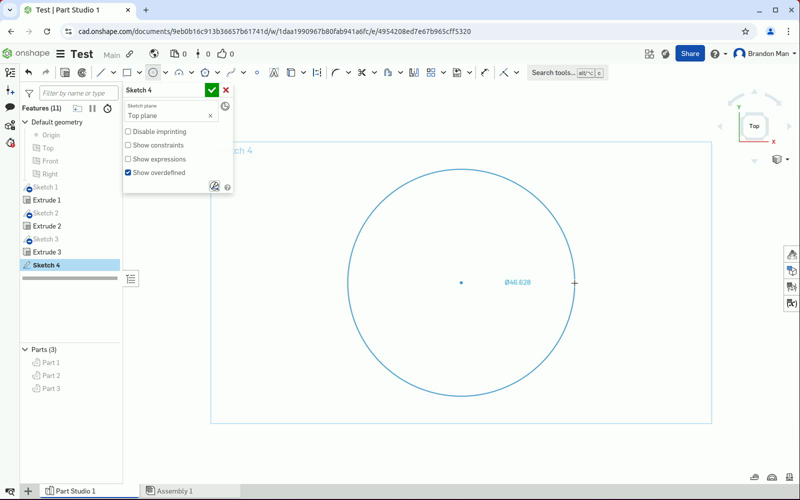
click(574, 282)
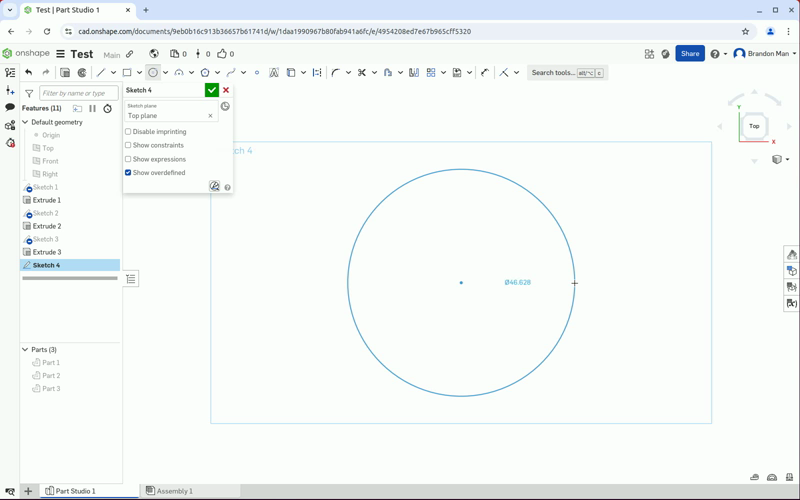
key(esc)
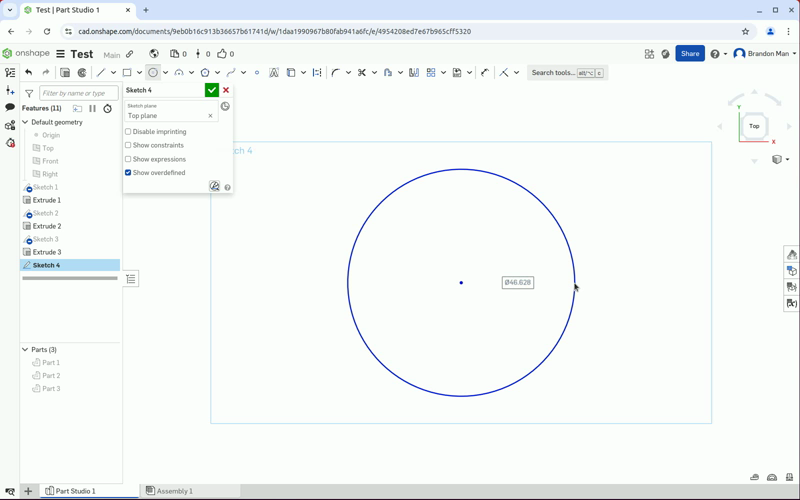
mouse_move(506, 215)
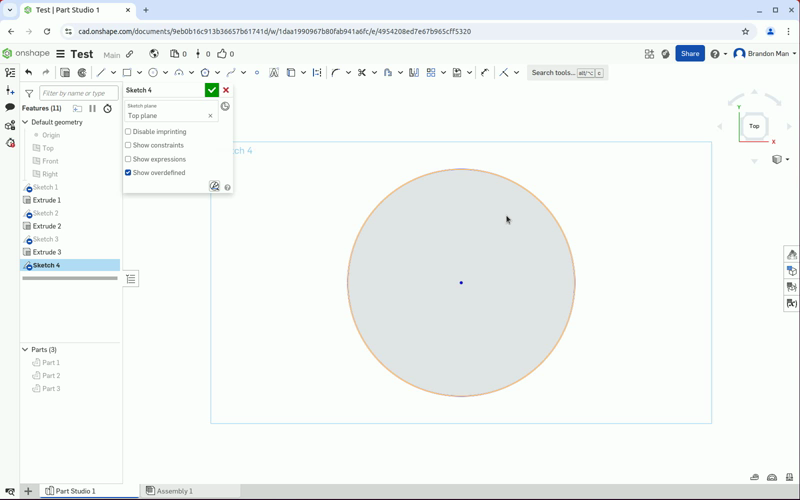
click(506, 215)
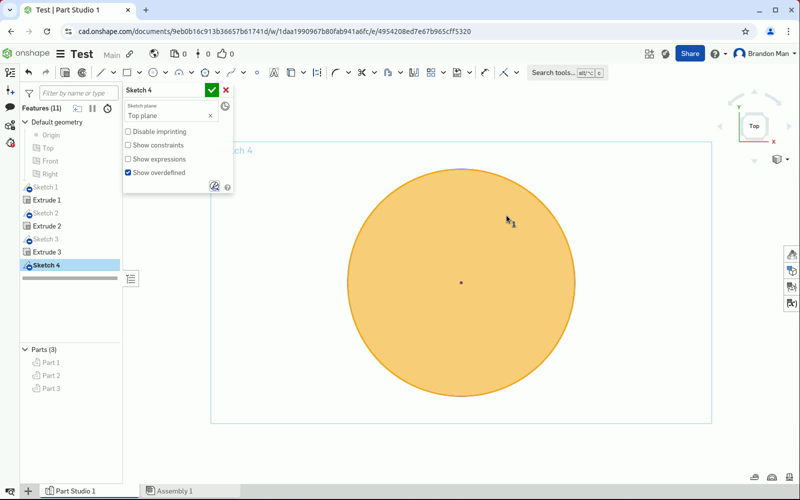
mouse_move(73, 352)
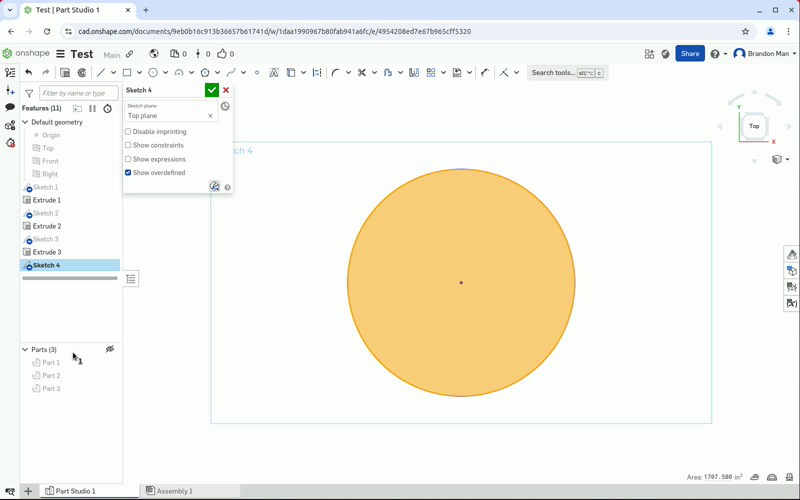
key(shift+y)
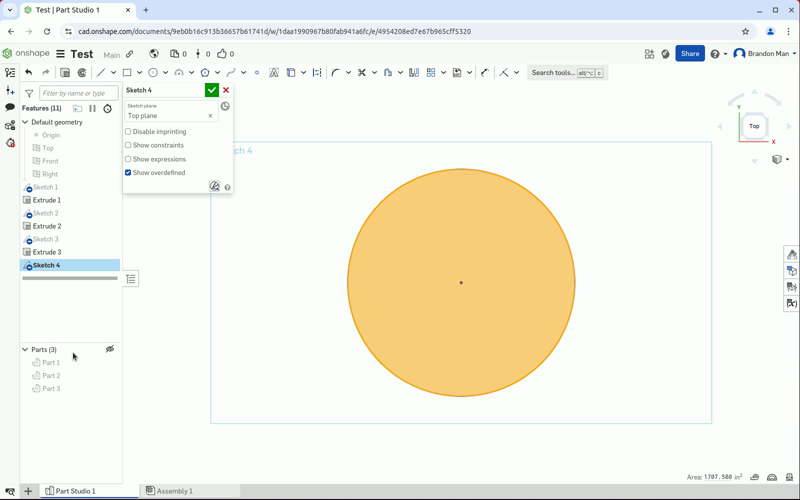
key(shift+e)
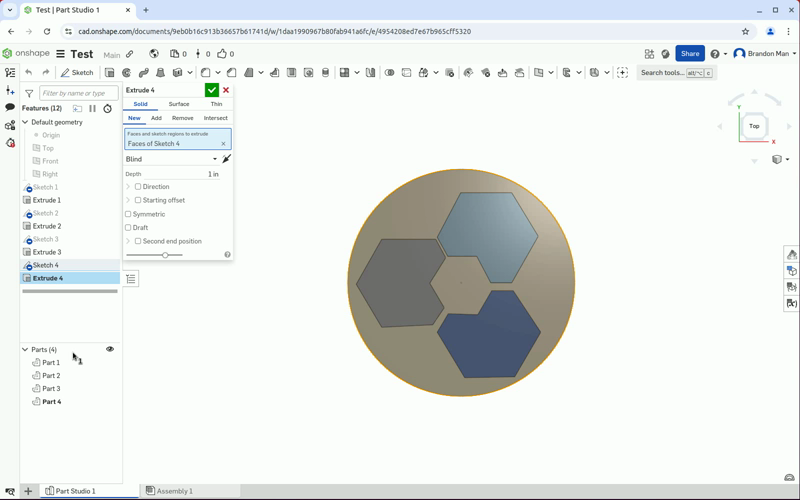
mouse_move(143, 106)
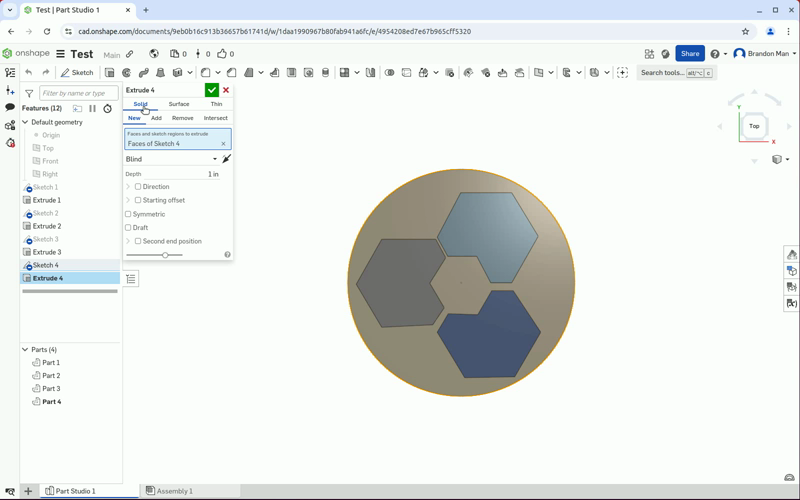
click(143, 106)
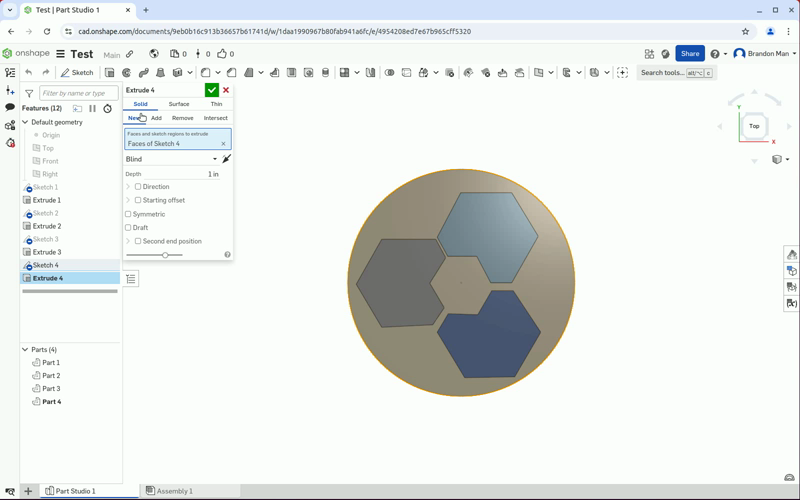
mouse_move(137, 120)
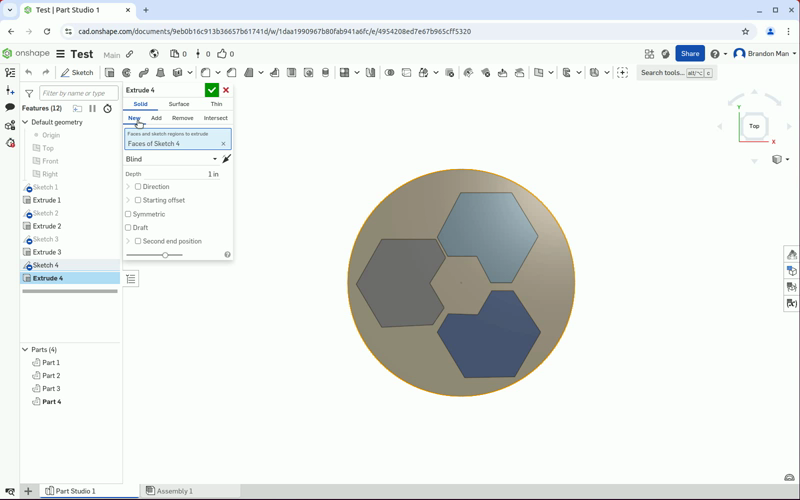
click(137, 120)
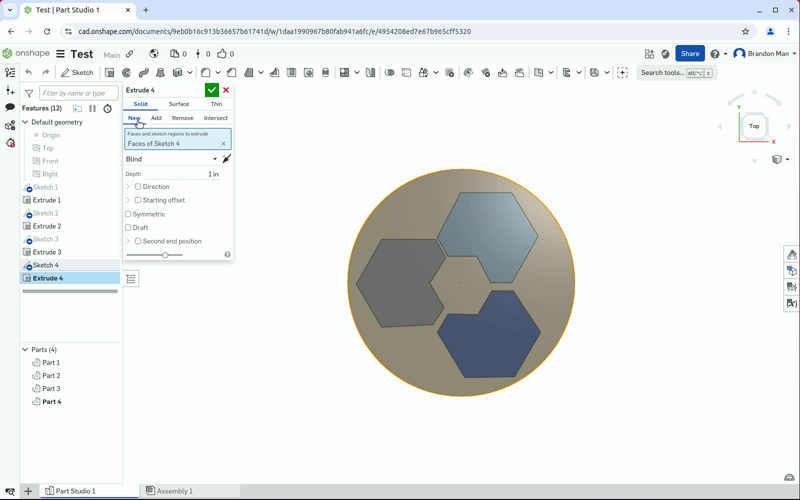
key(tab, 4)
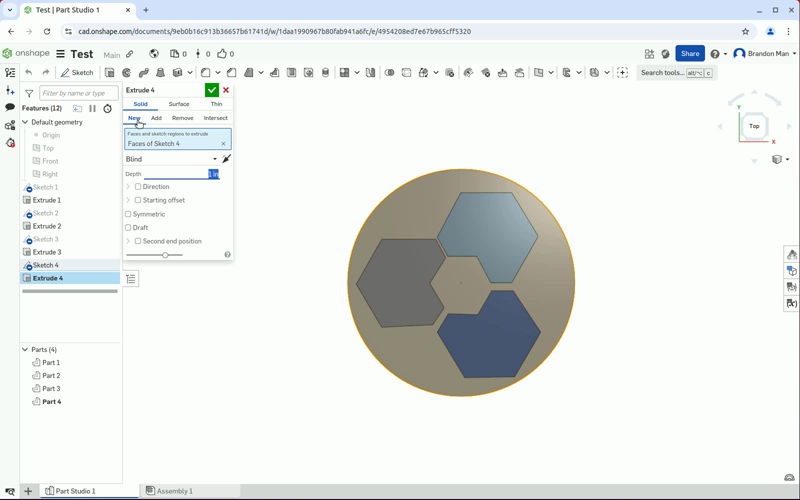
text(1.204)
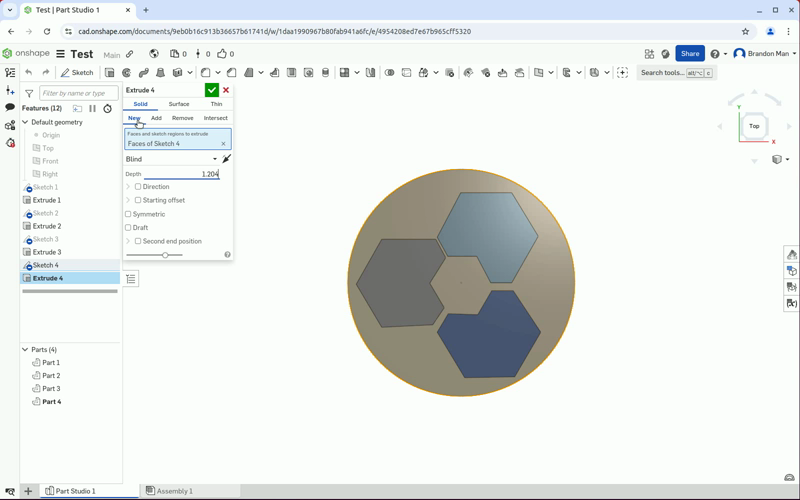
key(enter)
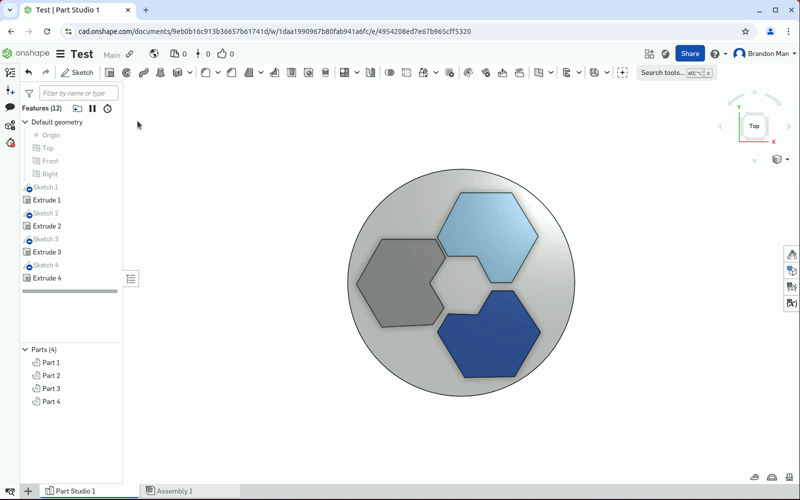
key(shift+h)
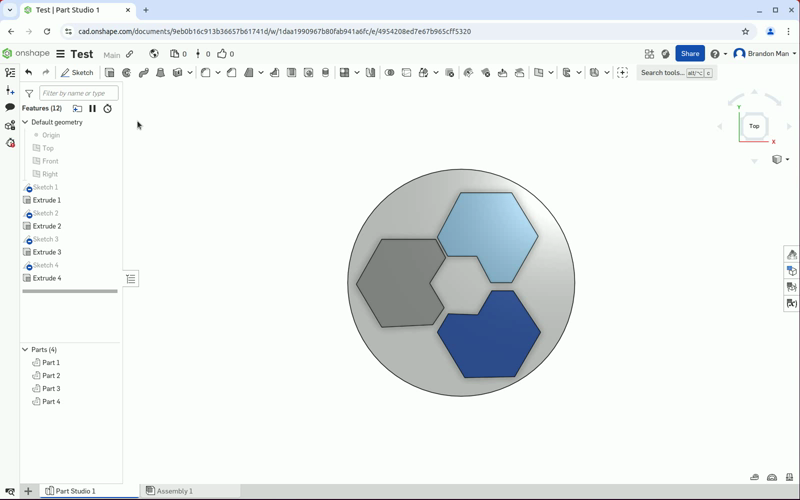
key(shift+h)
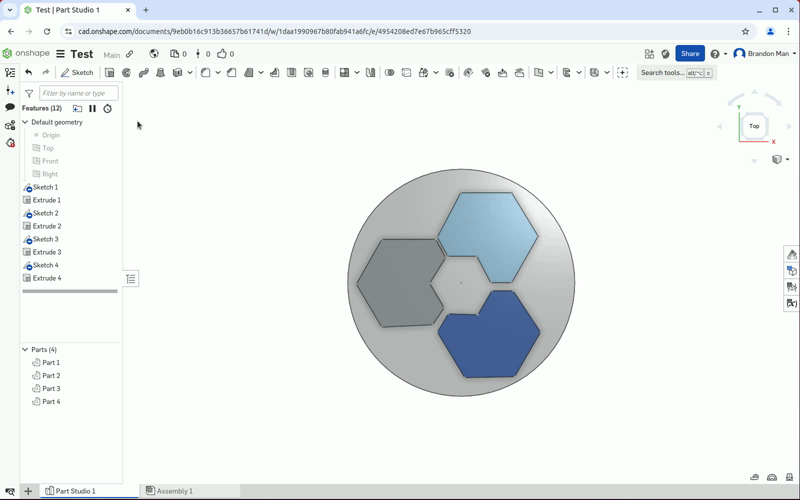
key(shift+7)
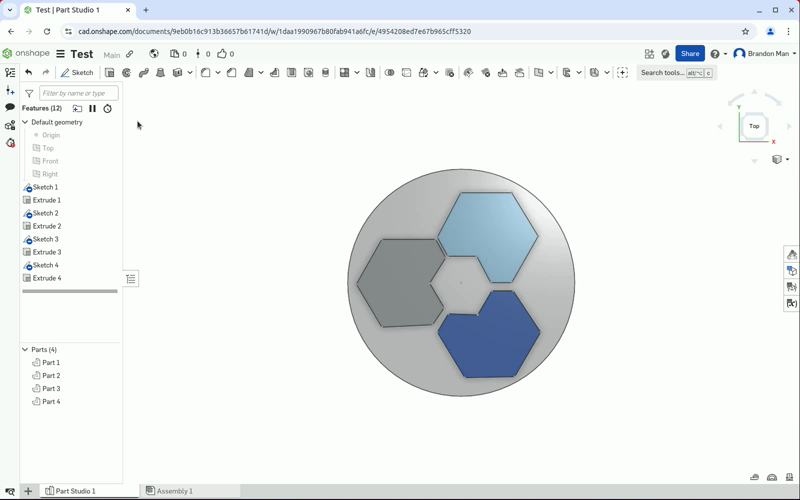
key(up, 3)
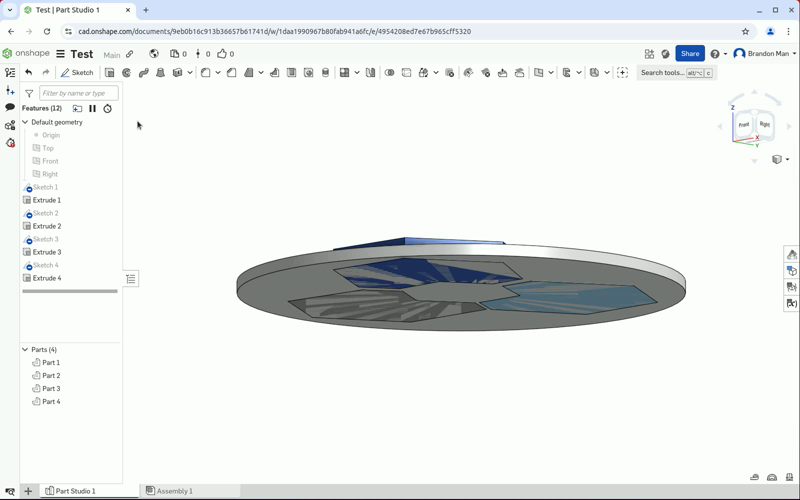
key(left, 3)
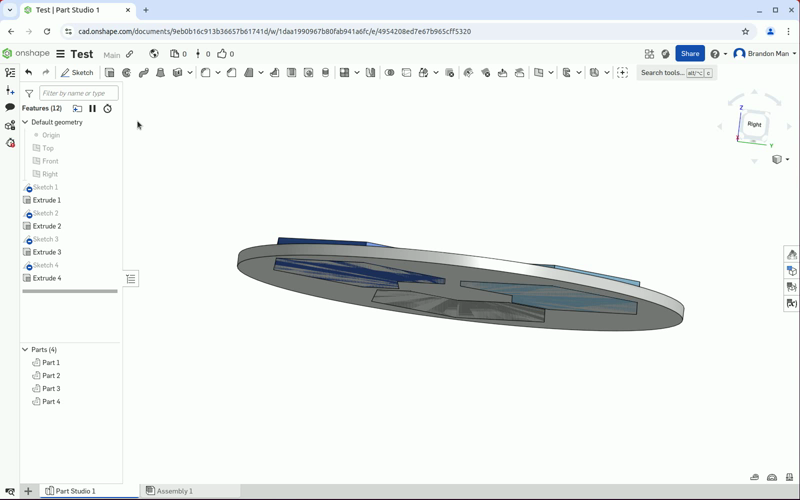
key(right, 3)
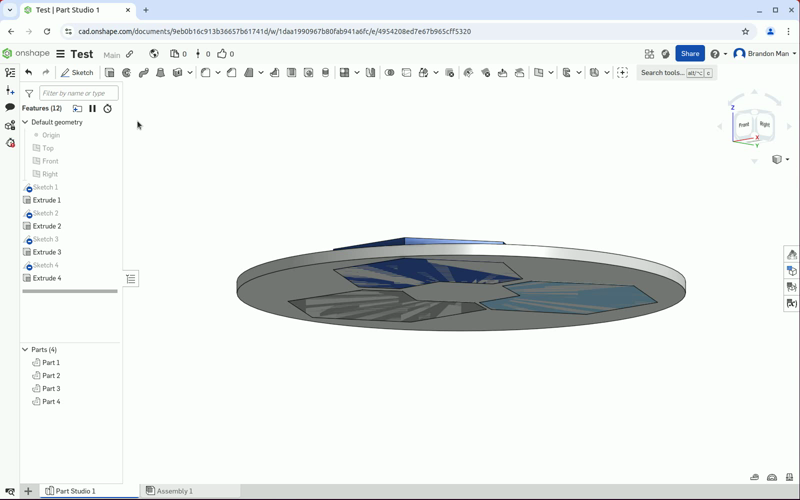
key(down, 3)
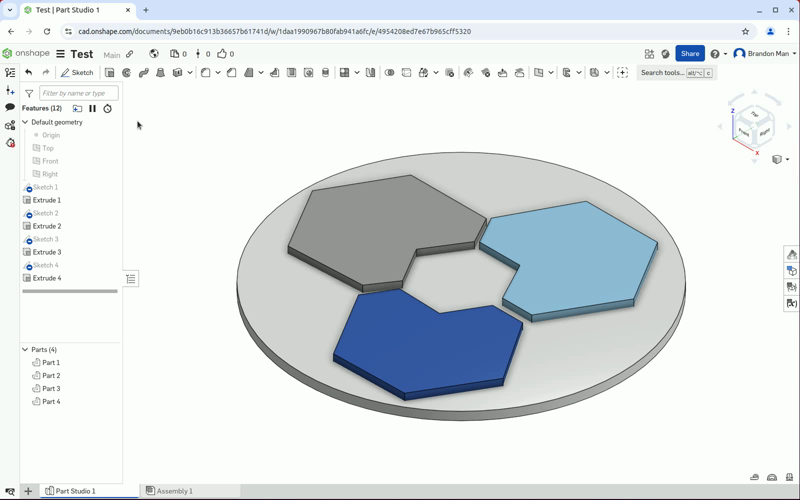
mouse_move(73, 189)
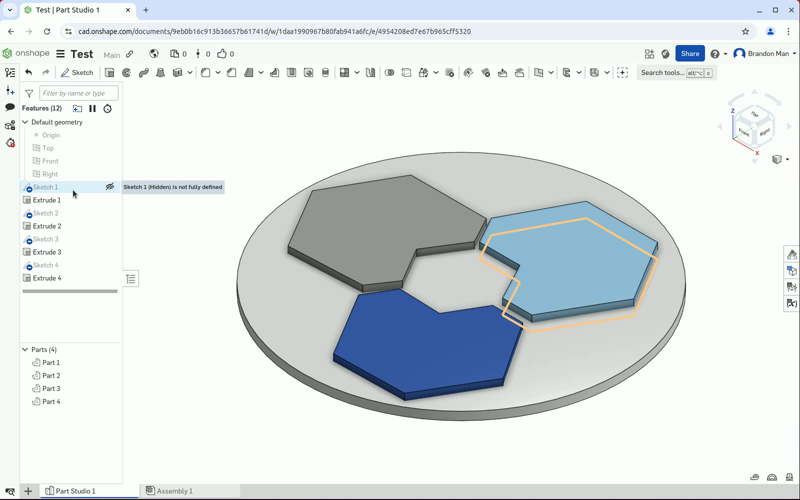
click(73, 189)